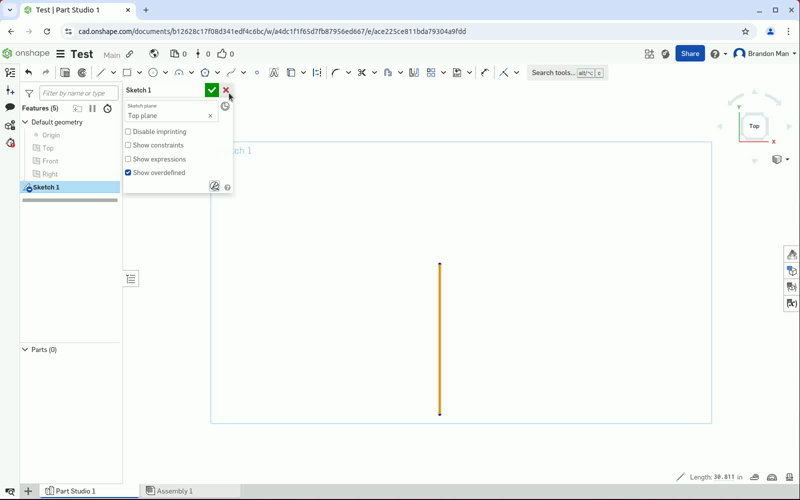
key(shift+h)
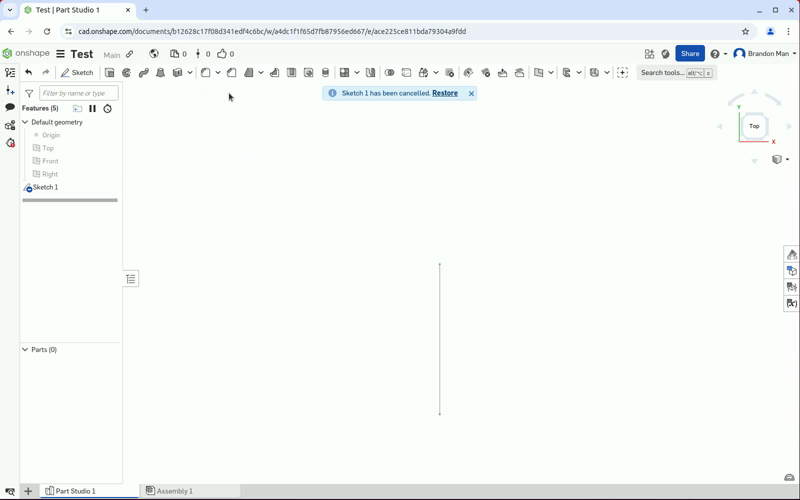
key(shift+s)
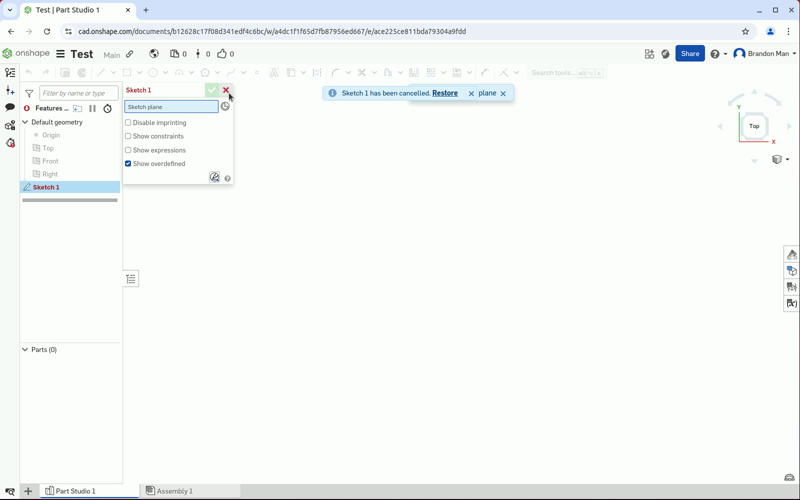
mouse_move(73, 150)
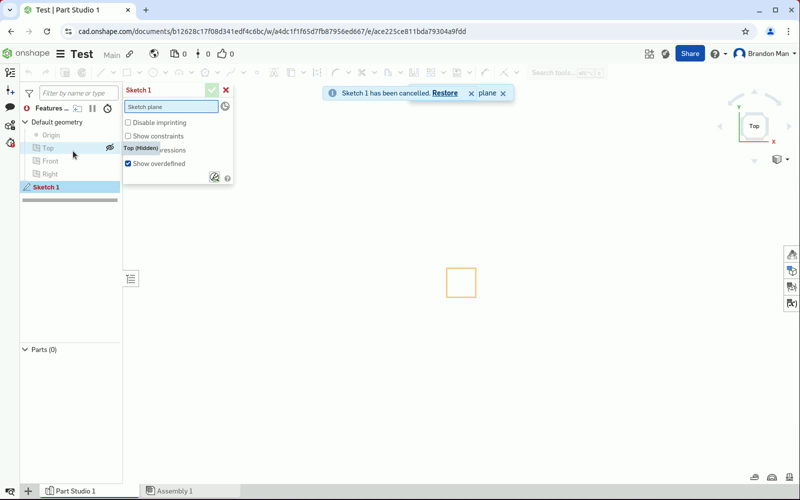
click(73, 150)
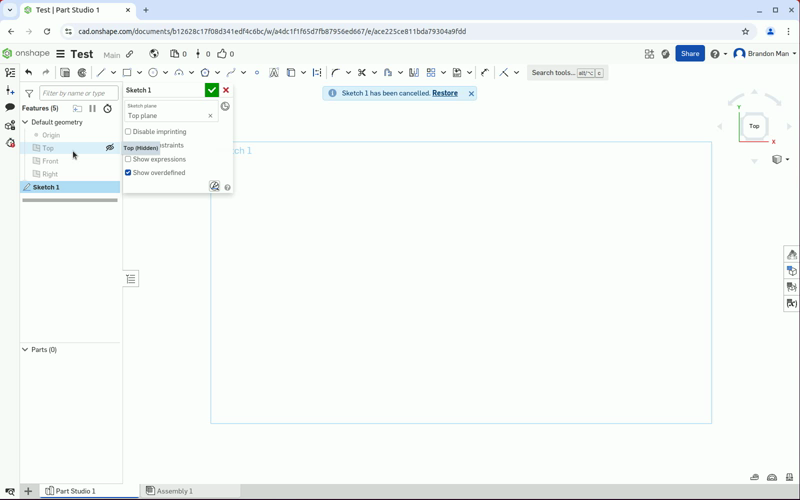
mouse_move(73, 352)
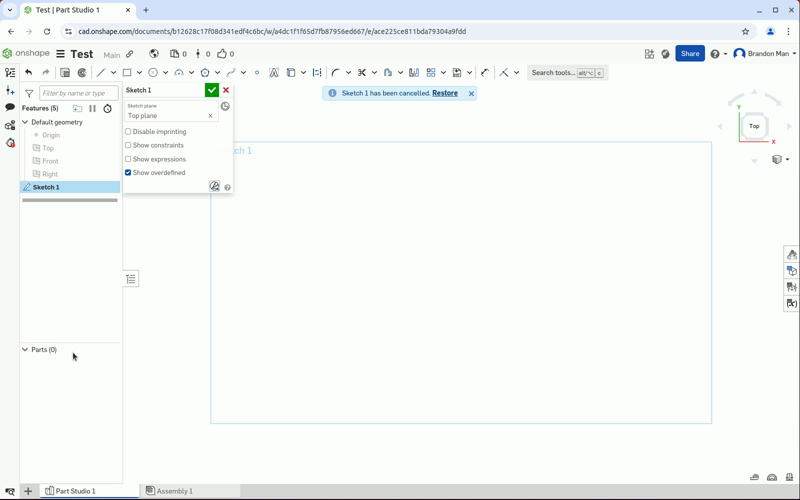
key(y)
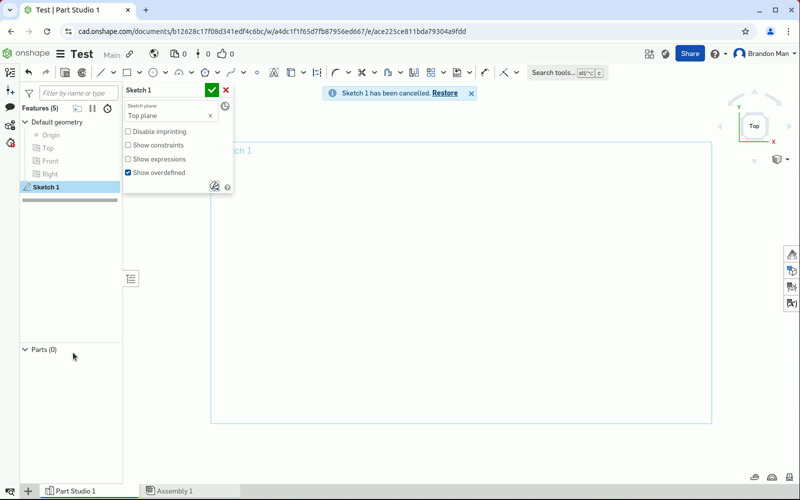
key(l)
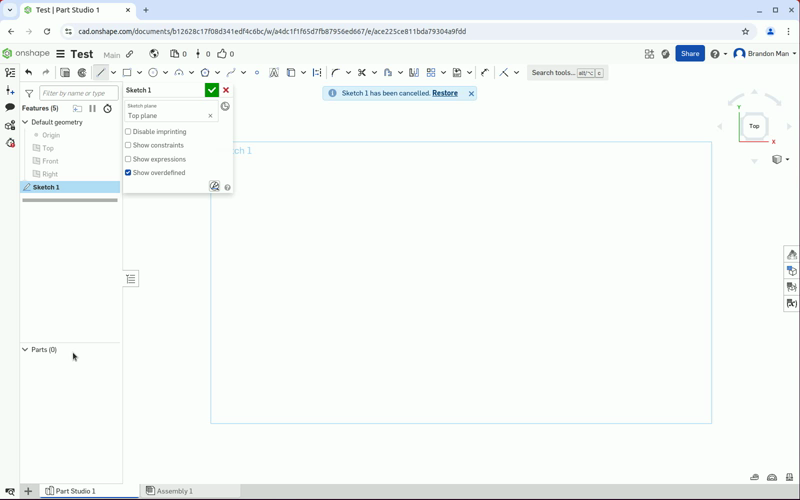
key_down(shift)
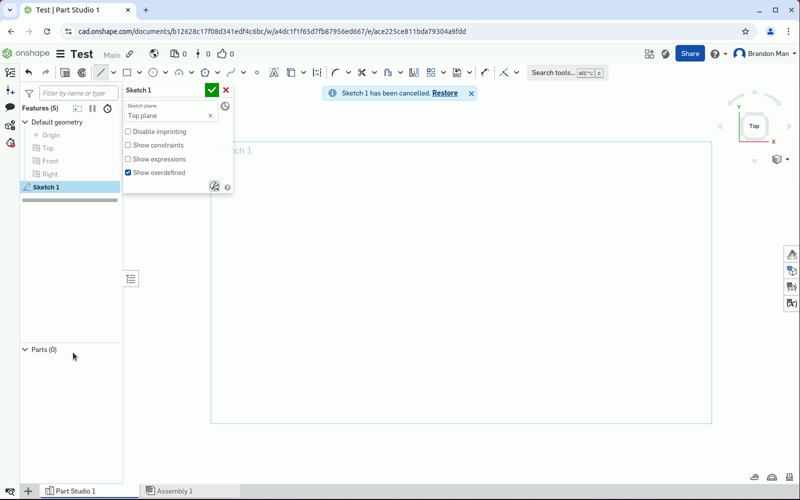
mouse_move(355, 339)
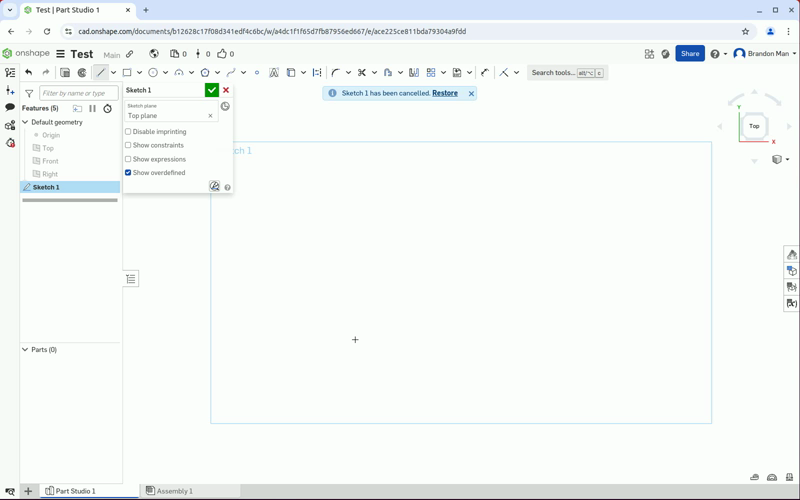
click(355, 339)
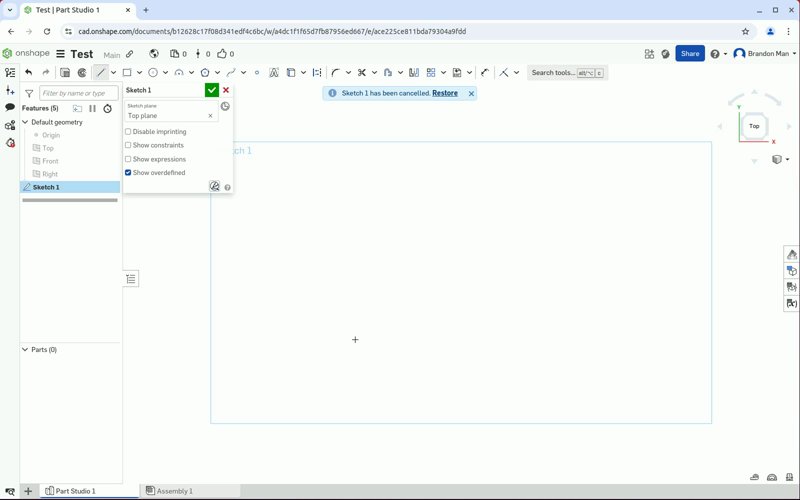
key_up(shift)
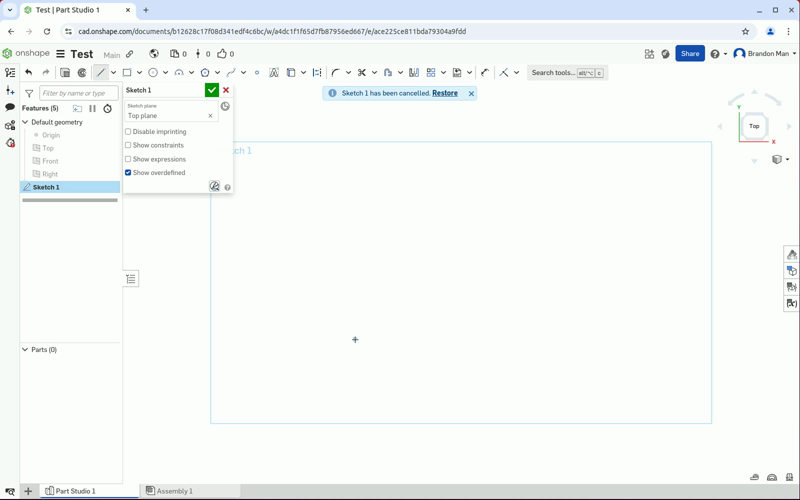
key_down(shift)
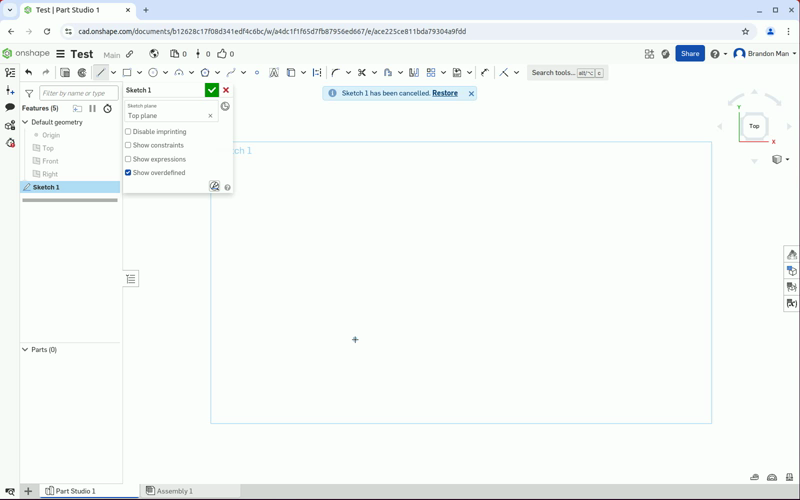
mouse_move(564, 339)
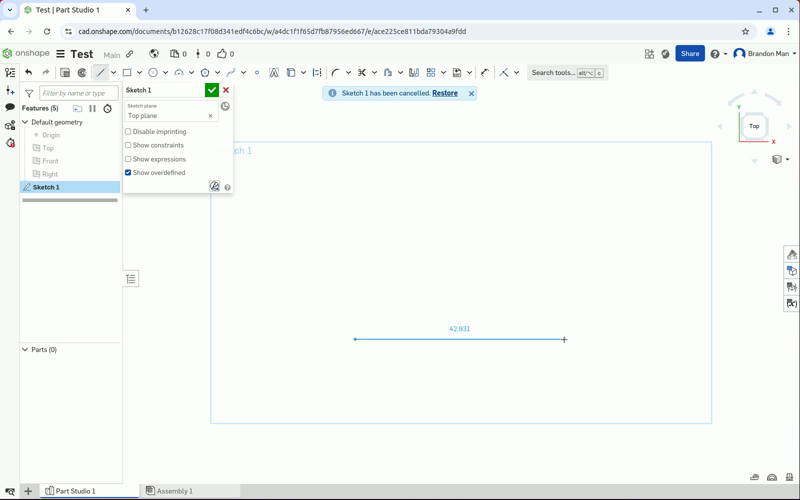
click(564, 339)
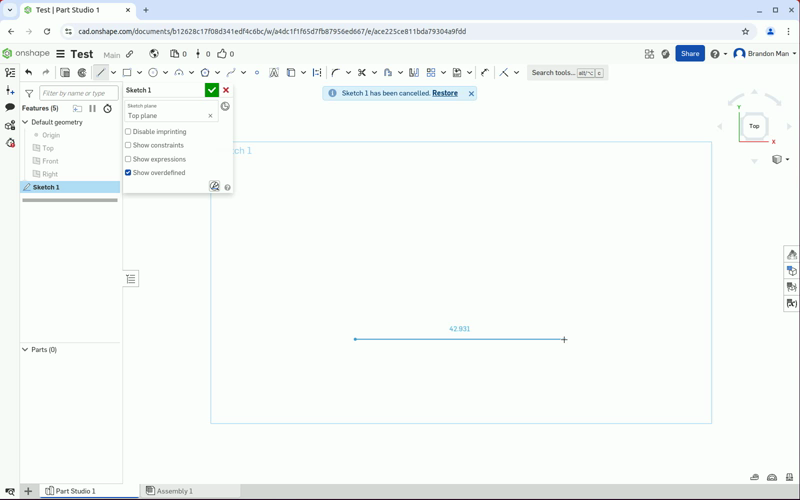
key_up(shift)
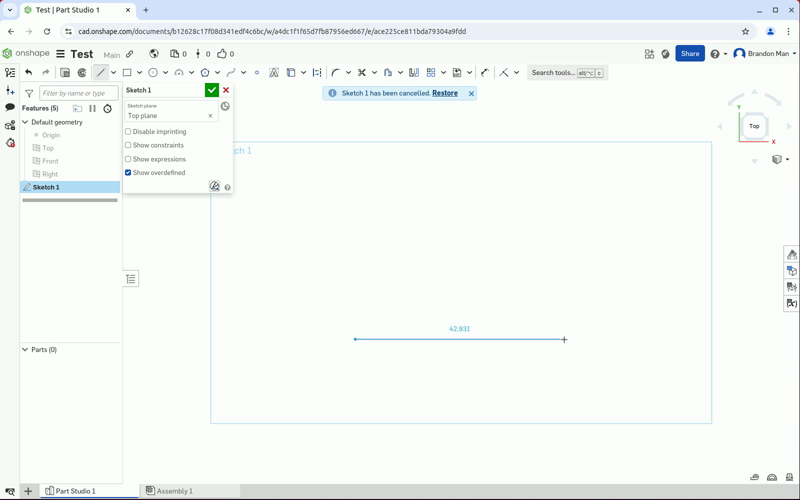
key_down(shift)
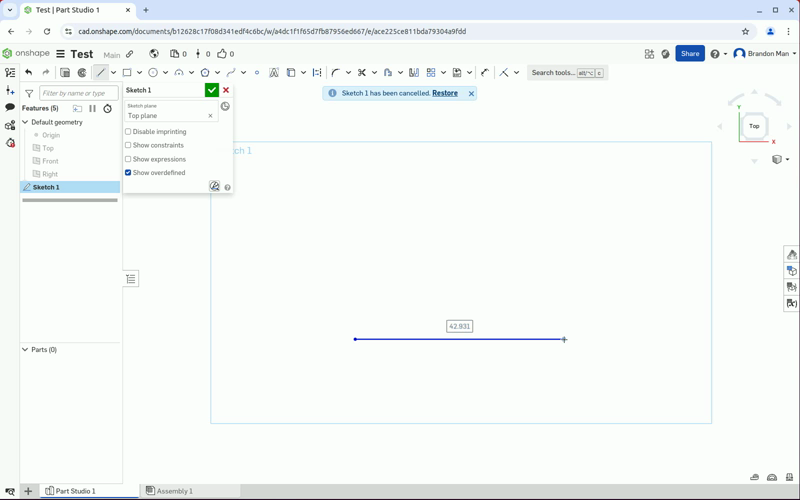
mouse_move(564, 227)
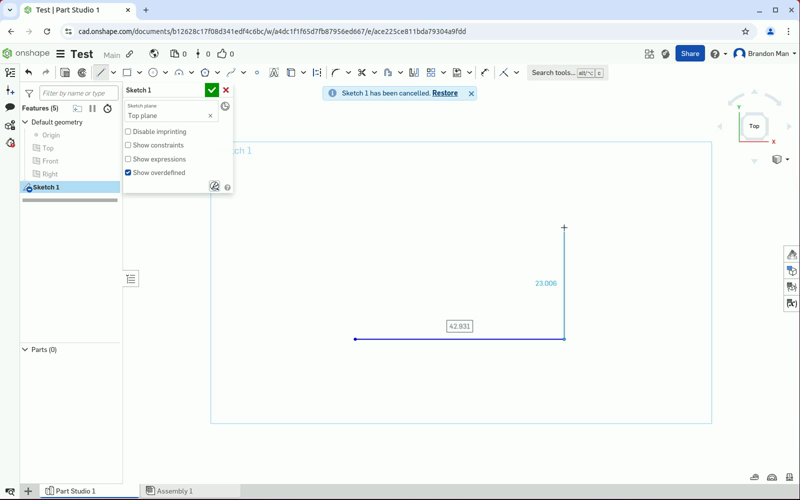
click(564, 227)
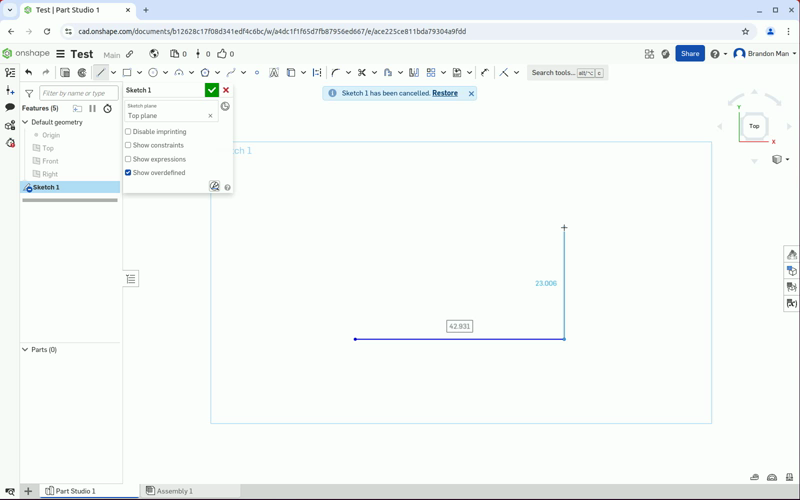
key_up(shift)
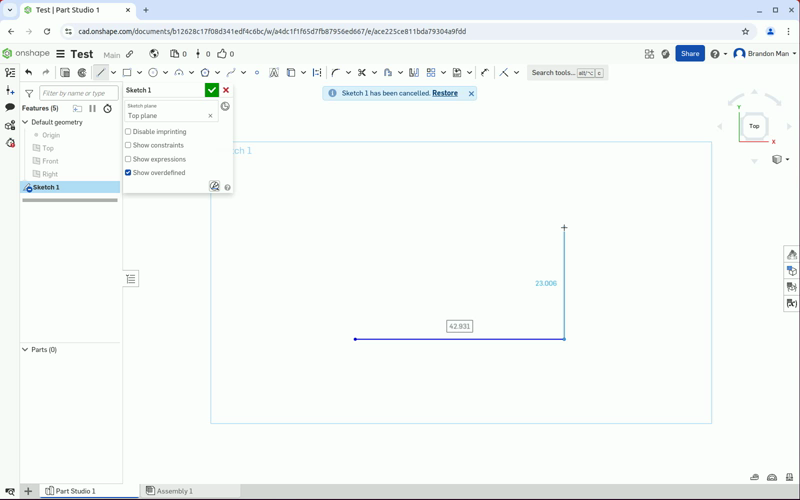
key_down(shift)
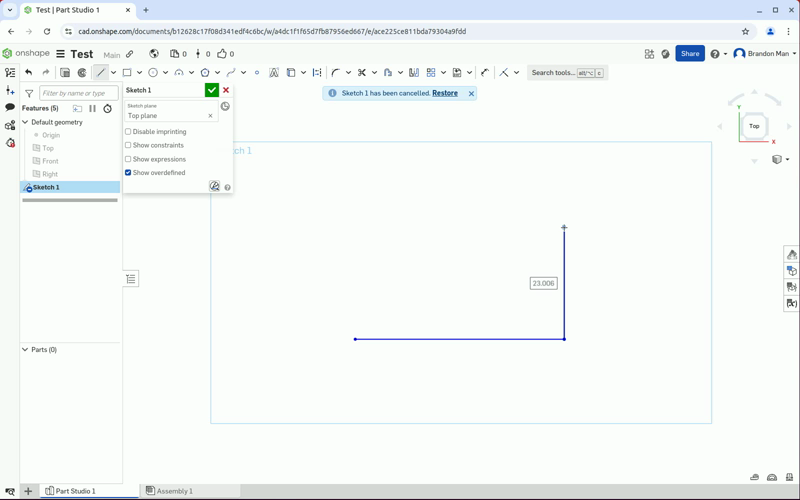
mouse_move(355, 227)
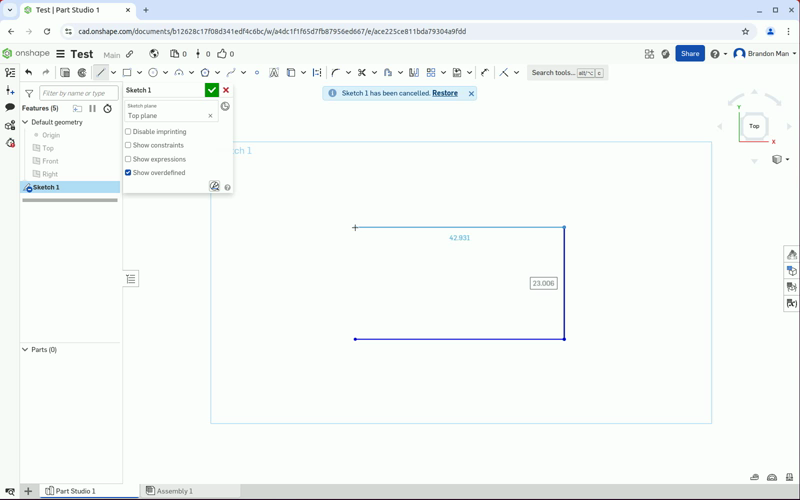
click(355, 227)
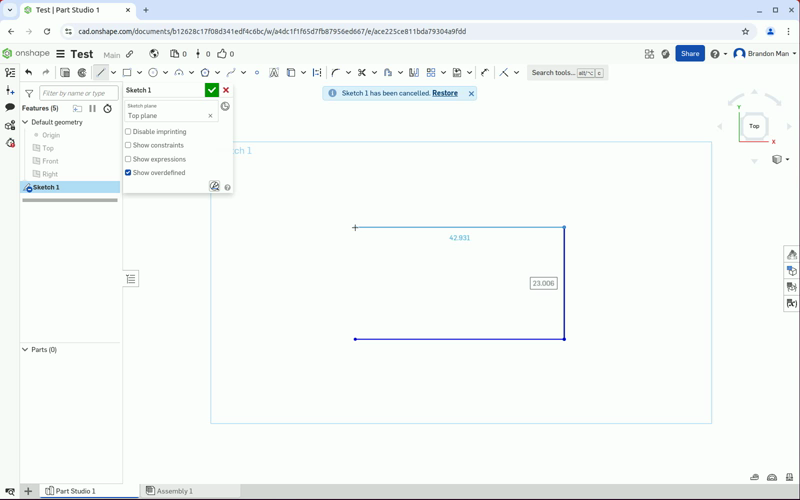
key_up(shift)
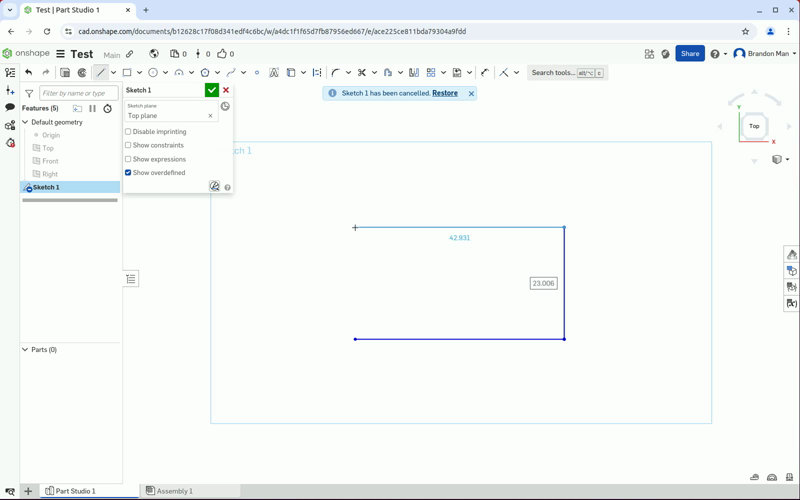
key_down(shift)
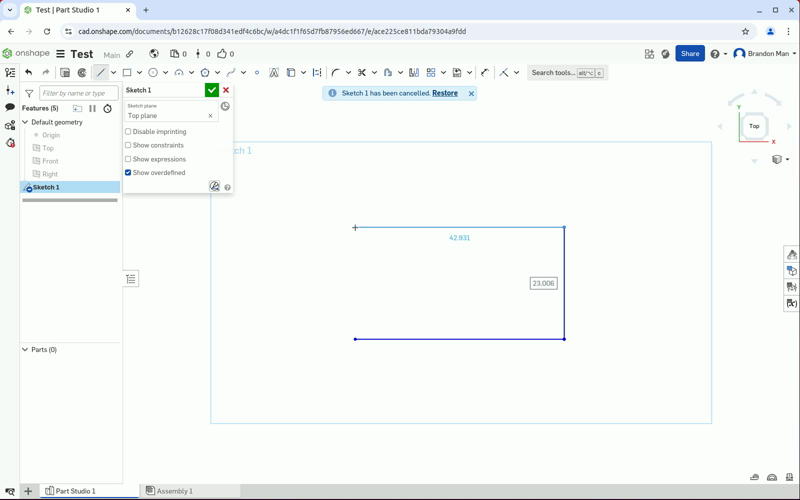
mouse_move(355, 339)
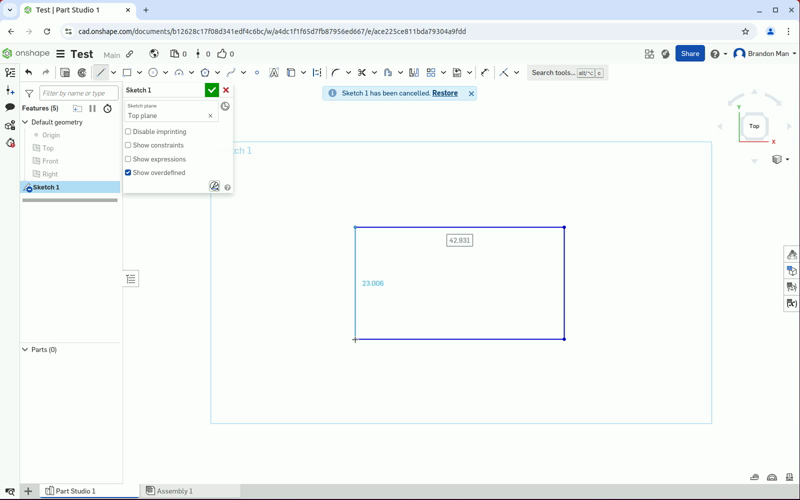
key_up(shift)
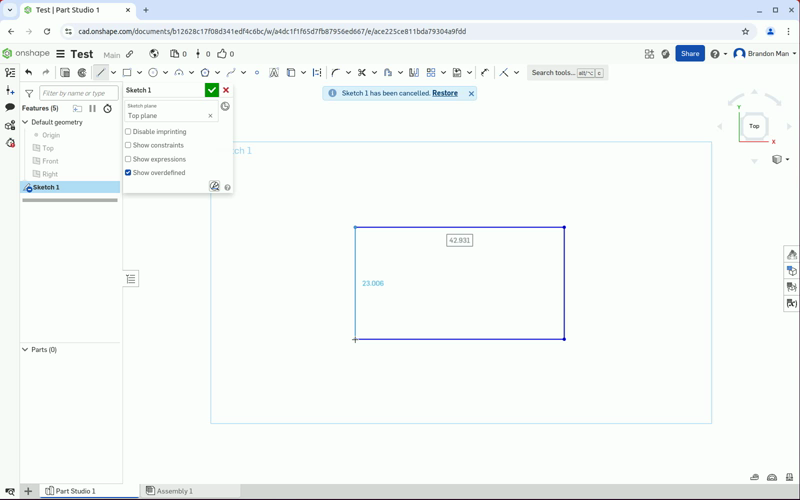
click(355, 339)
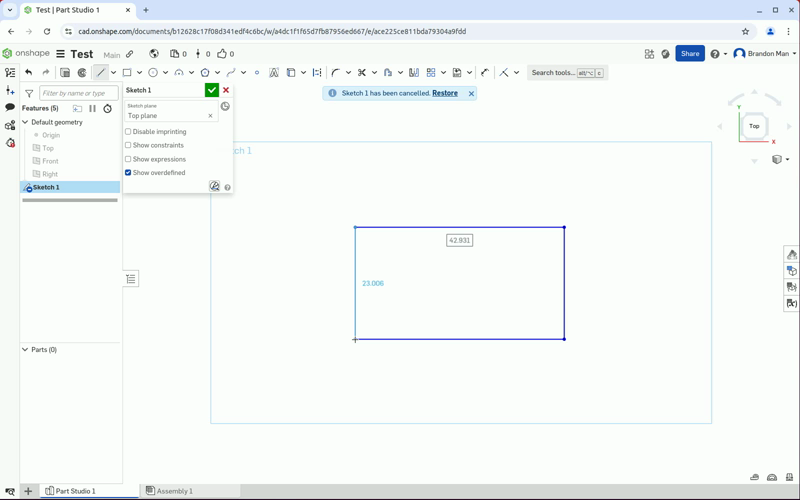
key(esc)
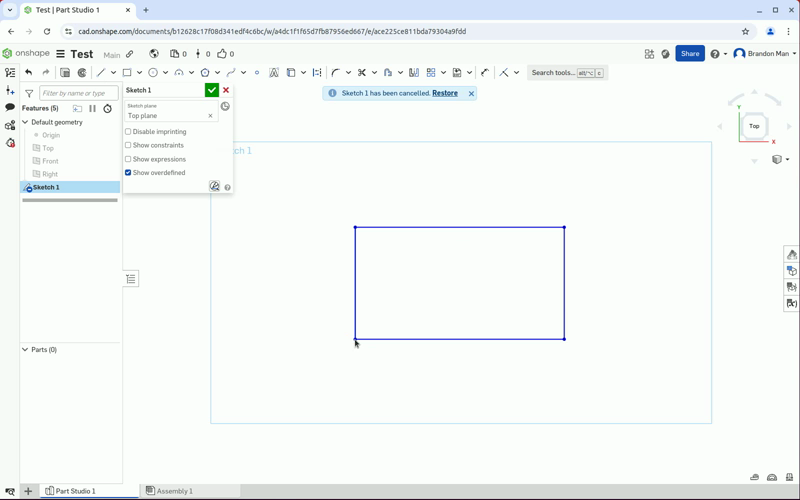
key(c)
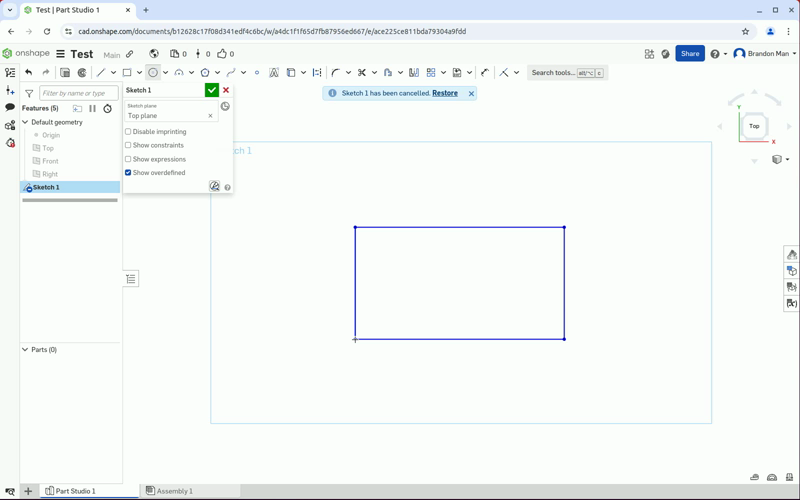
key_down(shift)
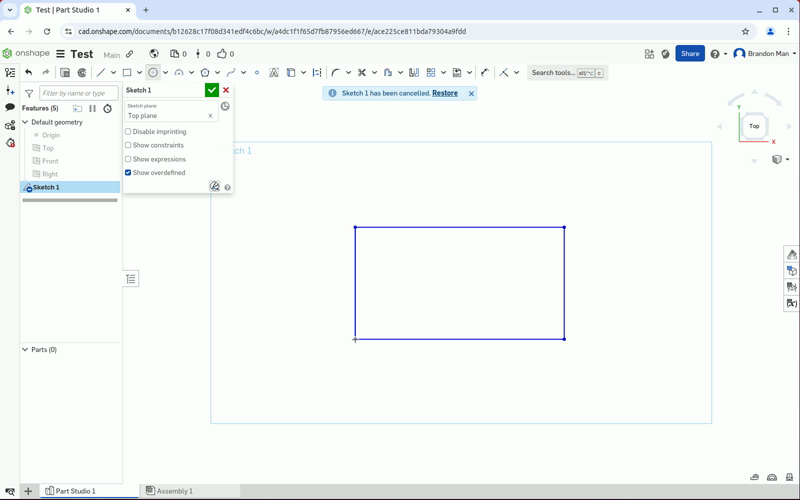
mouse_move(460, 282)
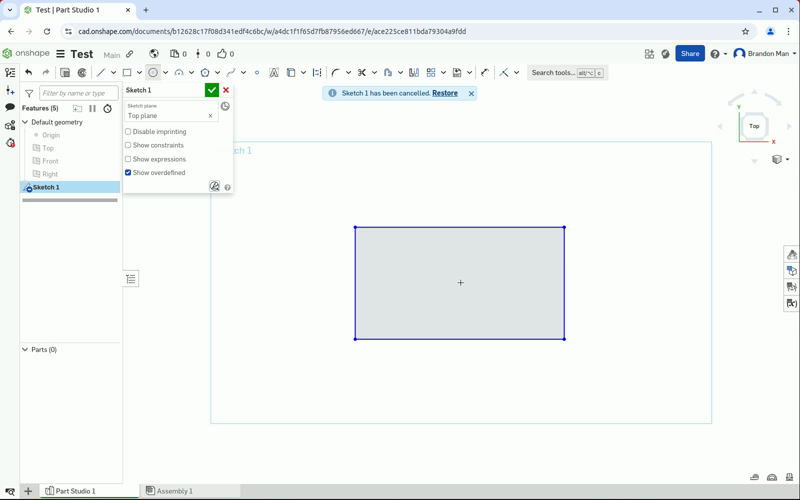
click(460, 282)
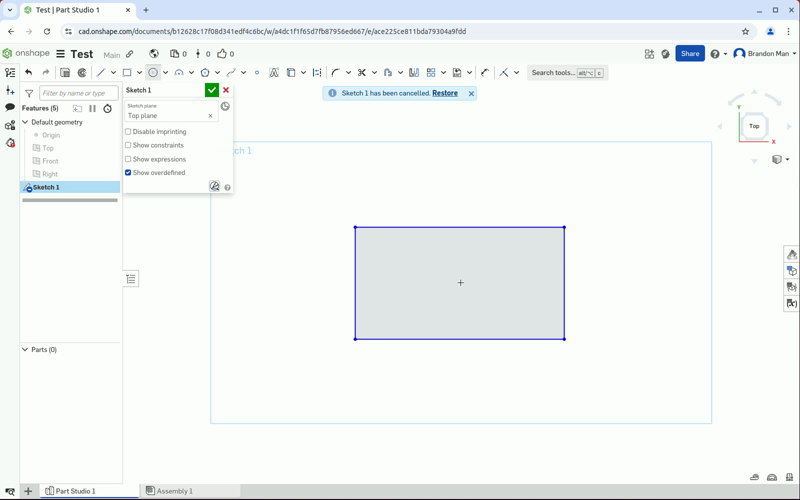
key_up(shift)
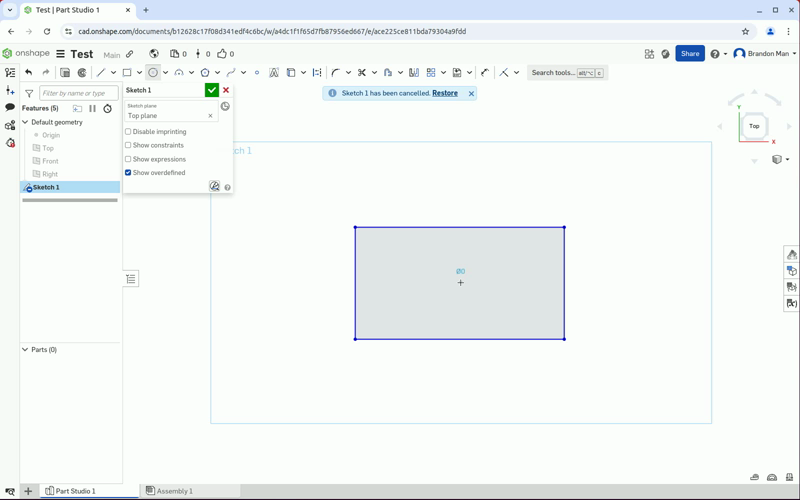
mouse_move(495, 282)
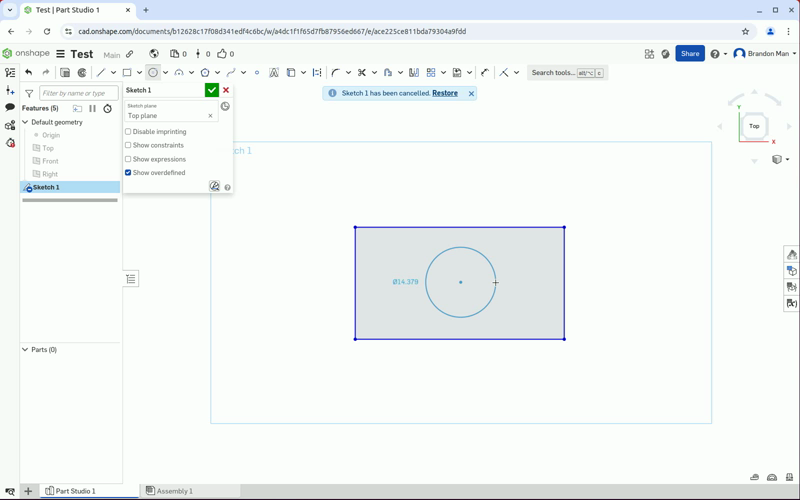
click(495, 282)
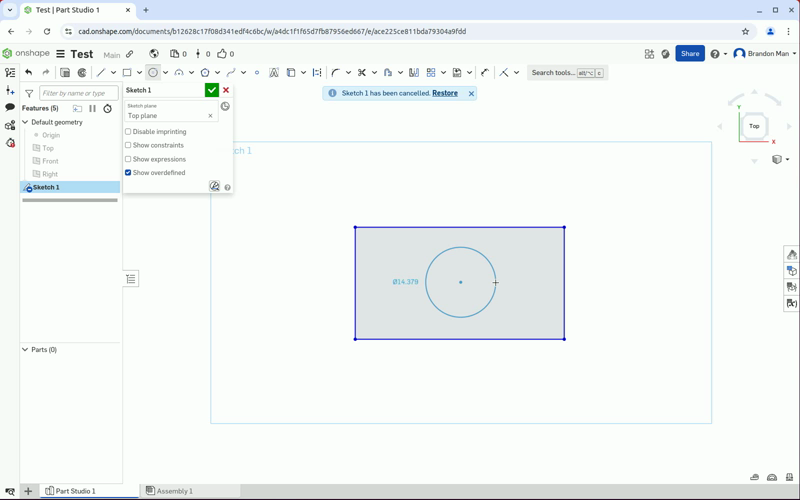
key(esc)
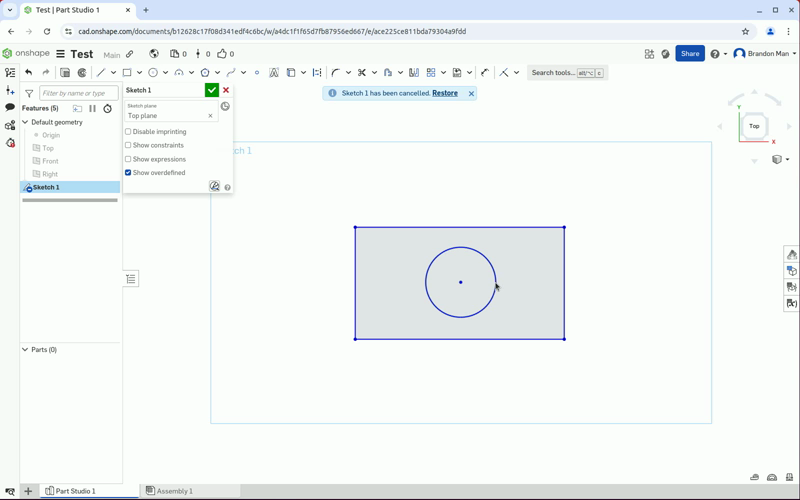
mouse_move(406, 321)
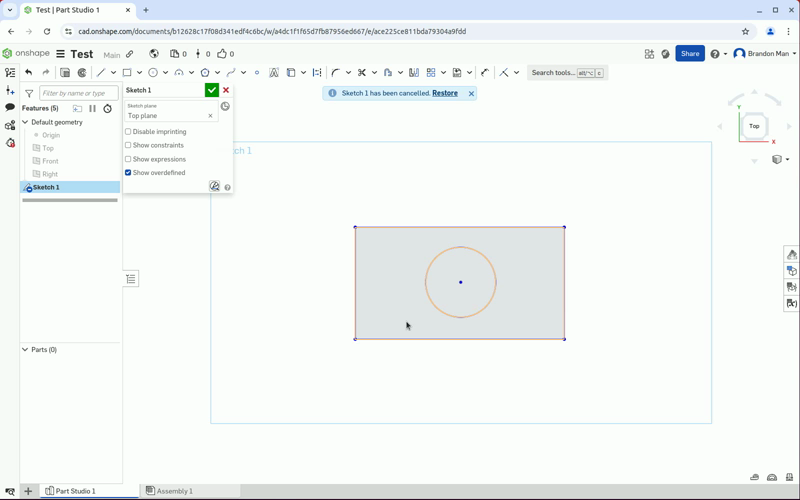
click(406, 321)
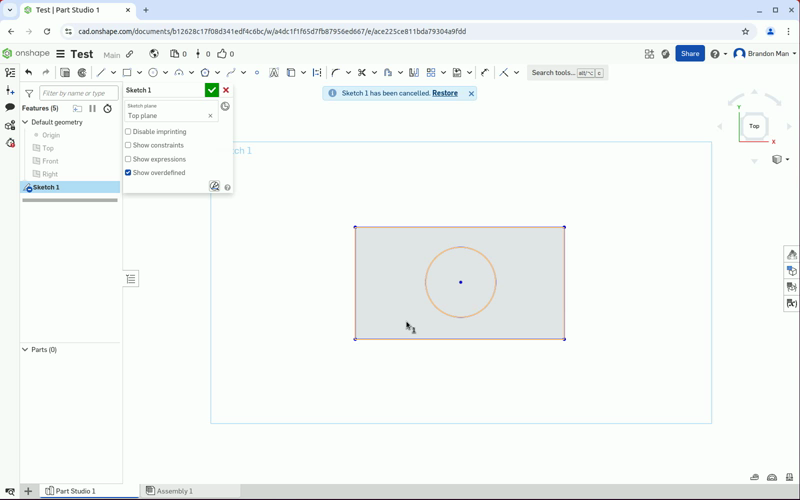
mouse_move(73, 352)
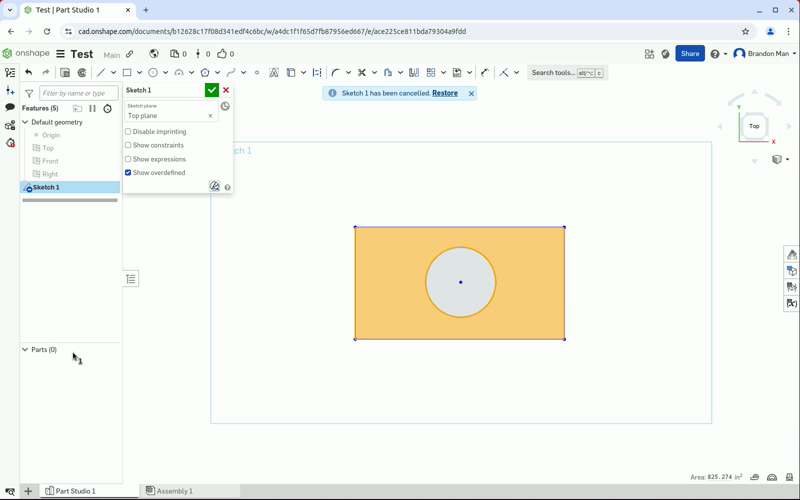
key(shift+y)
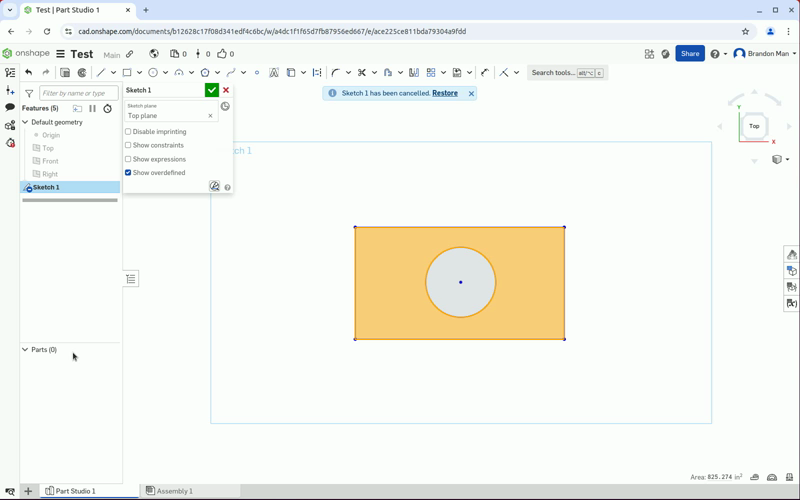
key(shift+e)
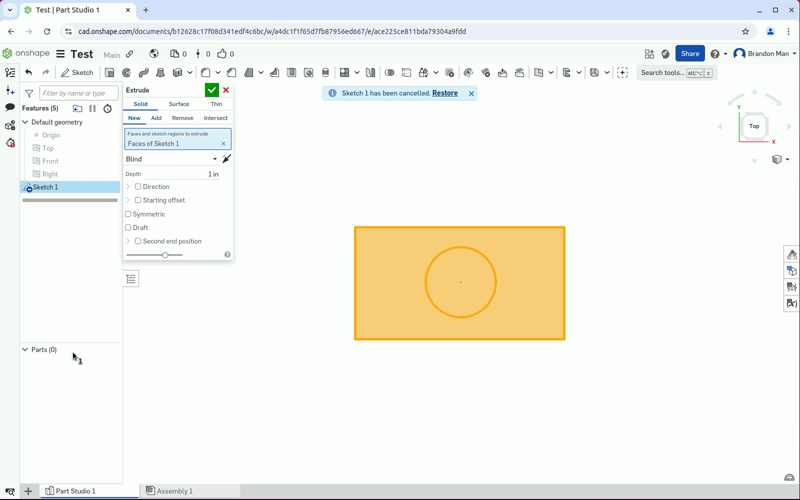
mouse_move(143, 106)
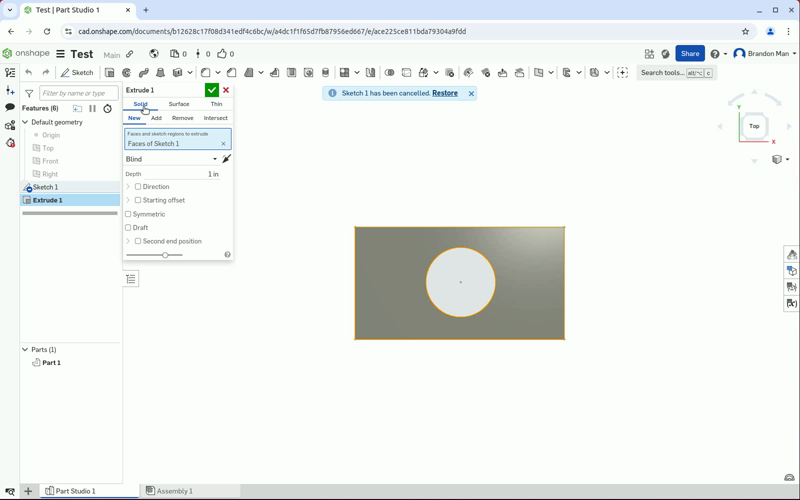
click(143, 106)
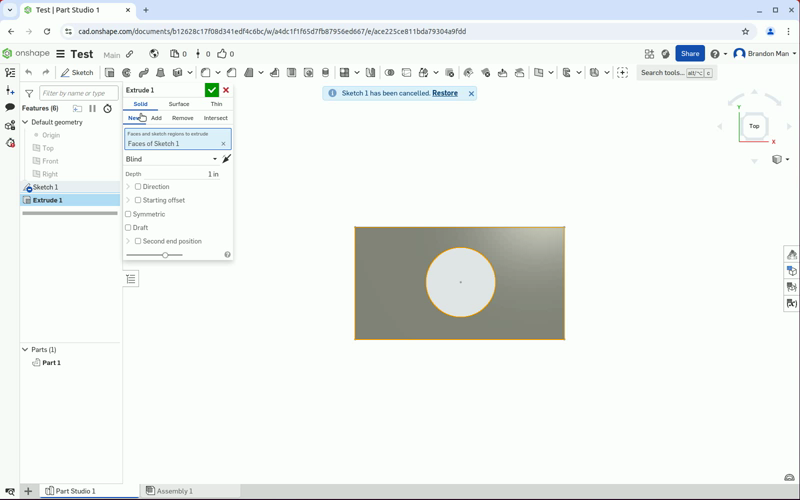
mouse_move(137, 120)
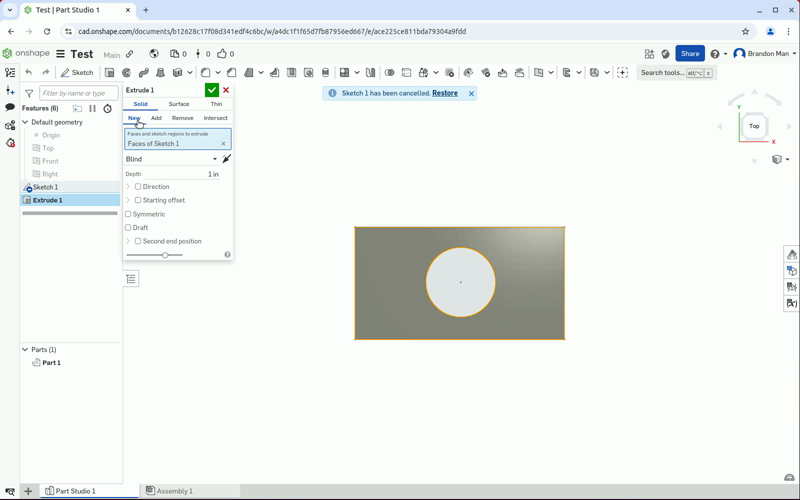
click(137, 120)
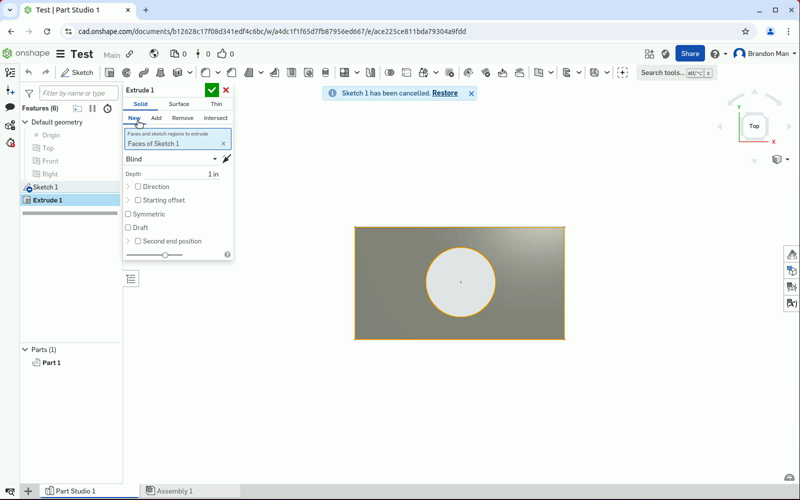
key(tab, 4)
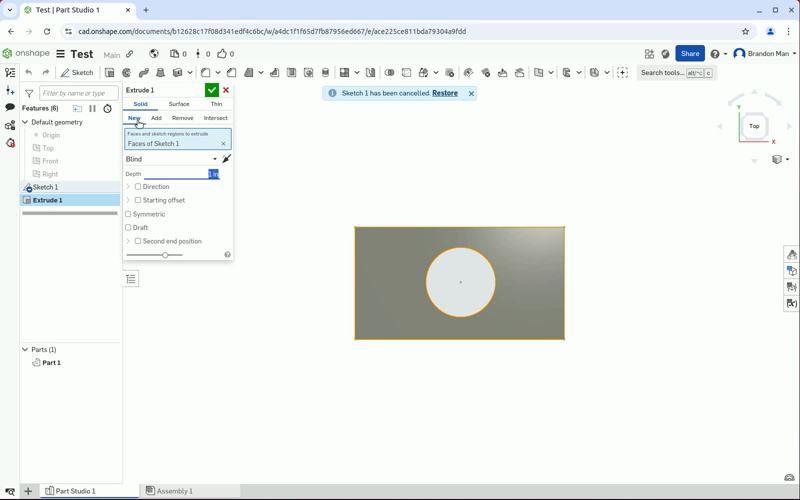
text(-23.108)
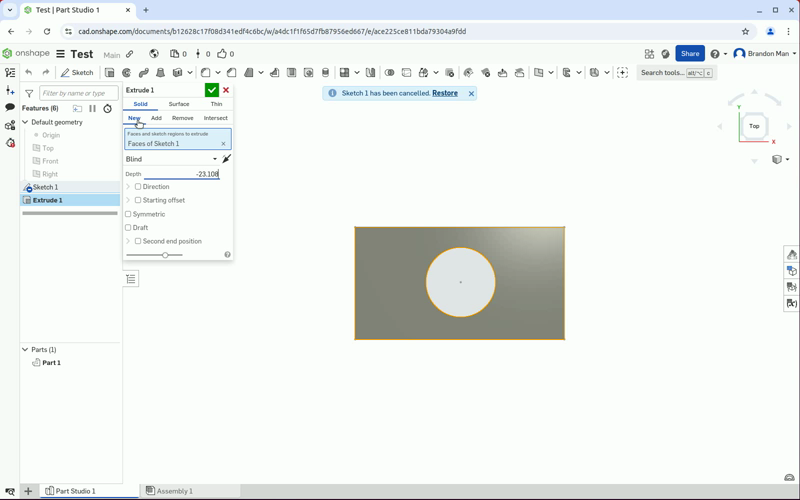
key(enter)
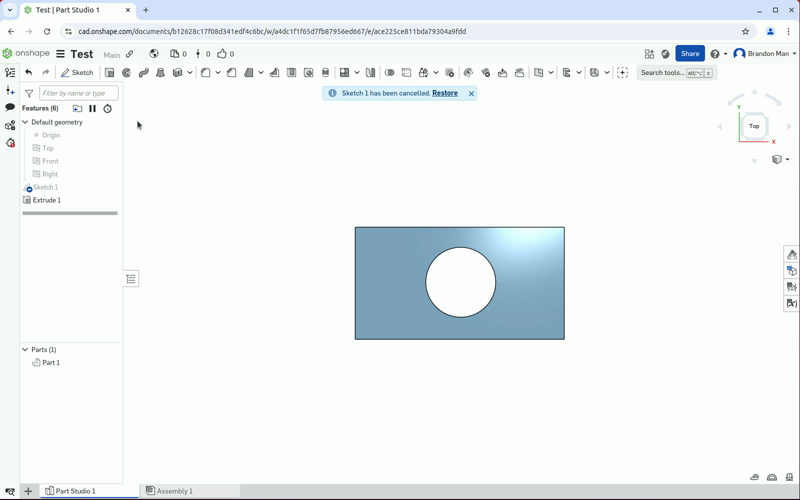
key(shift+h)
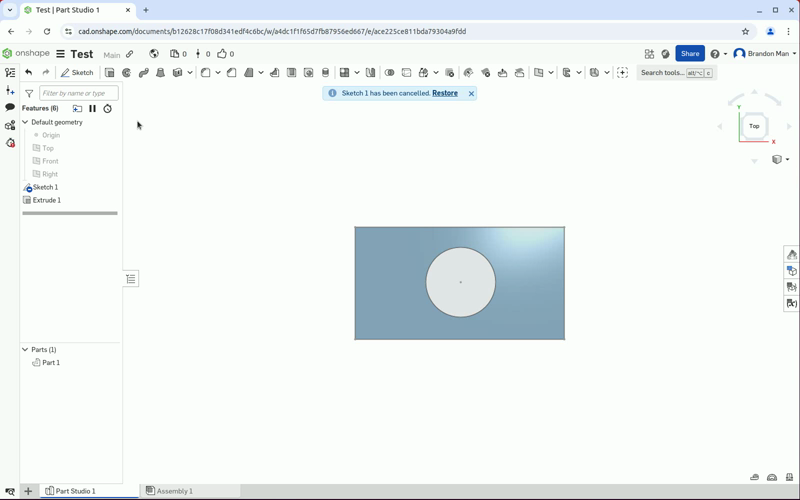
key(shift+h)
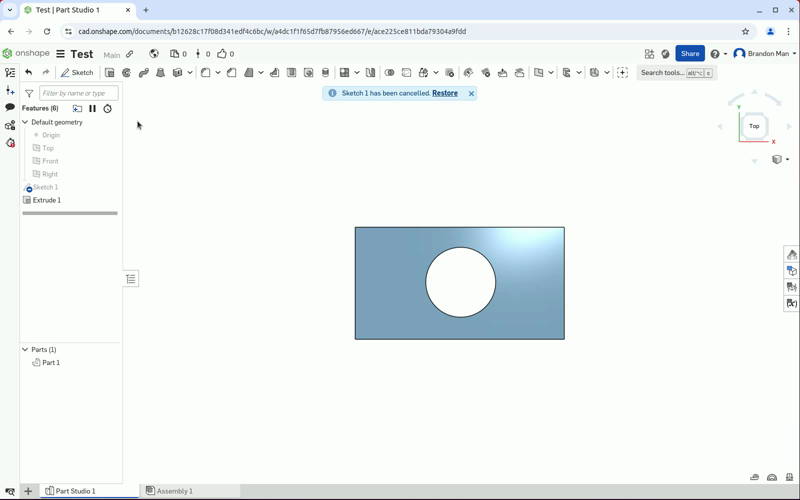
mouse_move(73, 189)
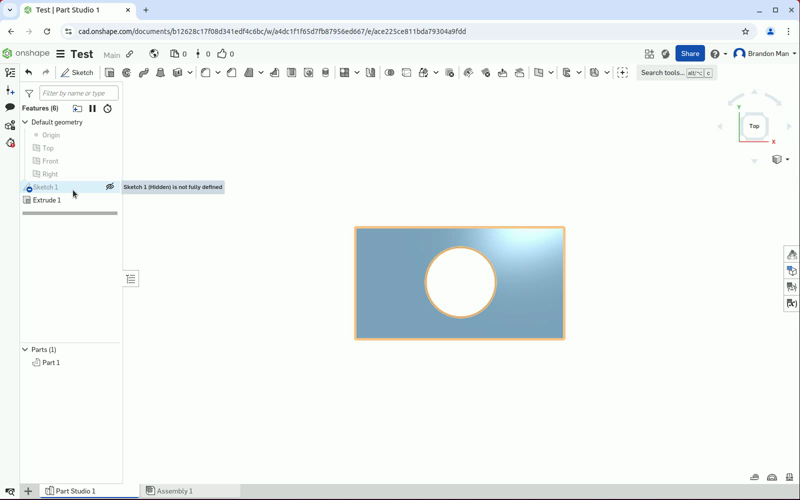
click(73, 189)
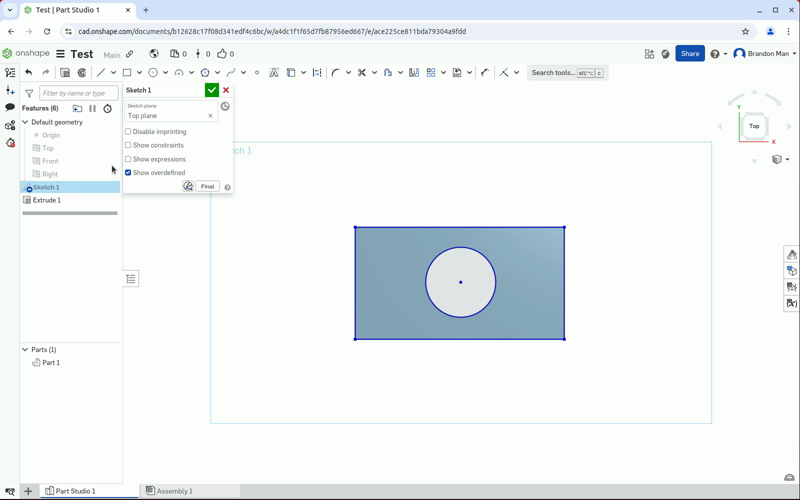
mouse_move(229, 92)
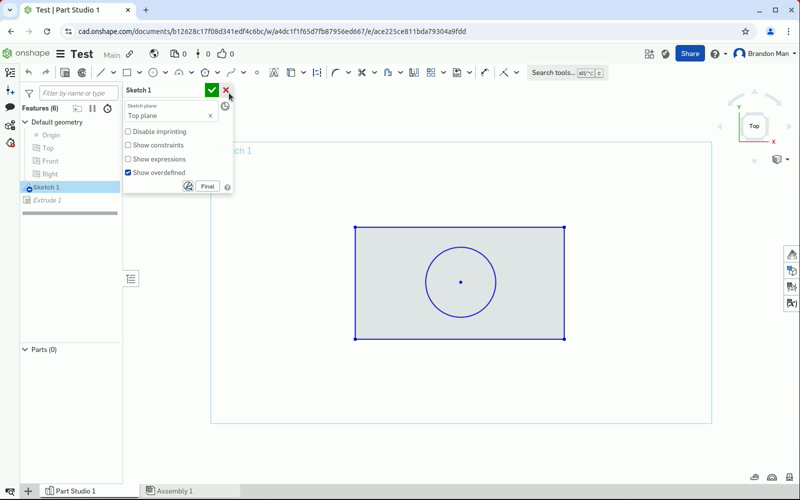
click(229, 92)
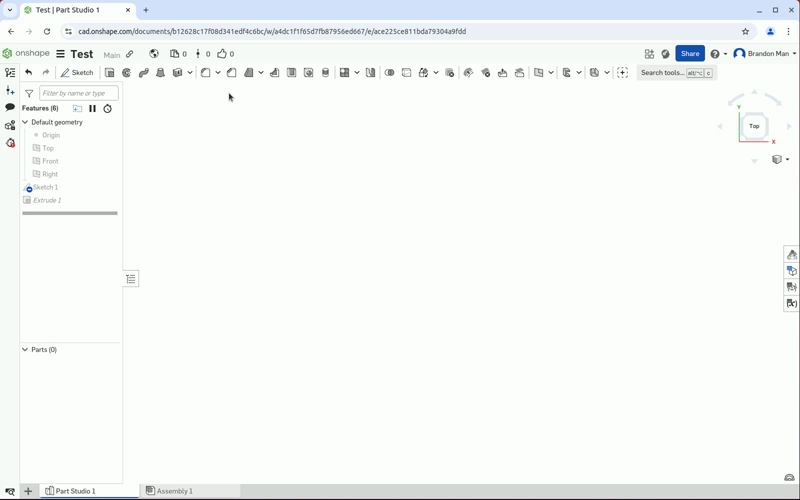
mouse_move(73, 352)
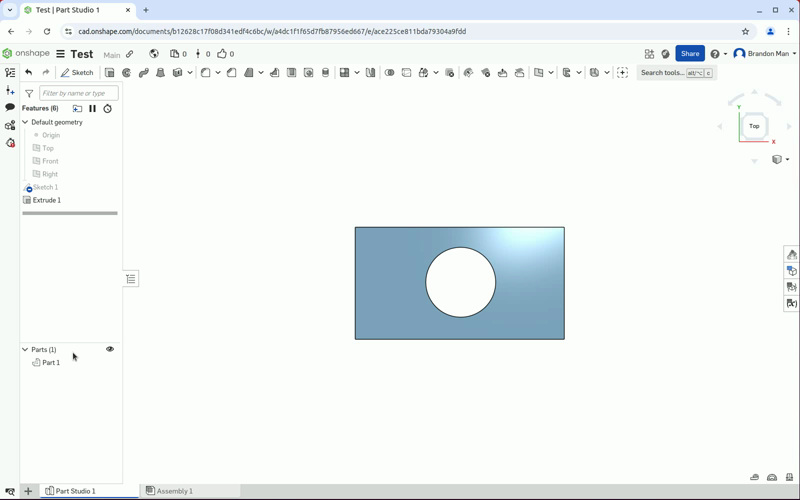
key(y)
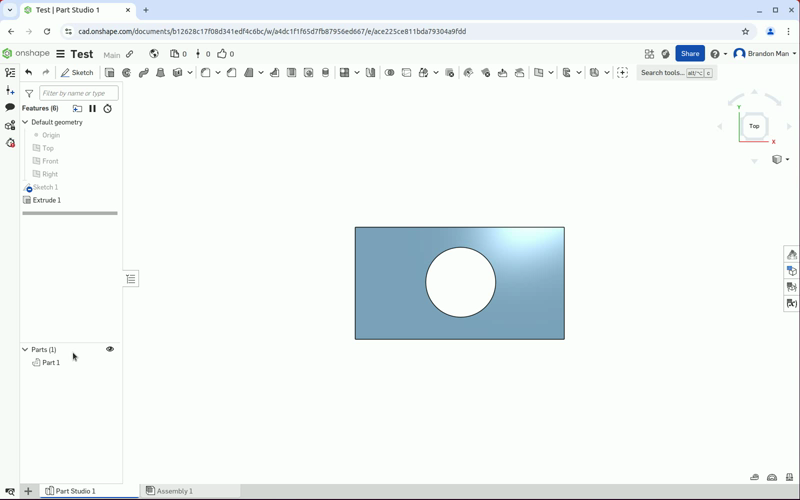
key(shift+p)
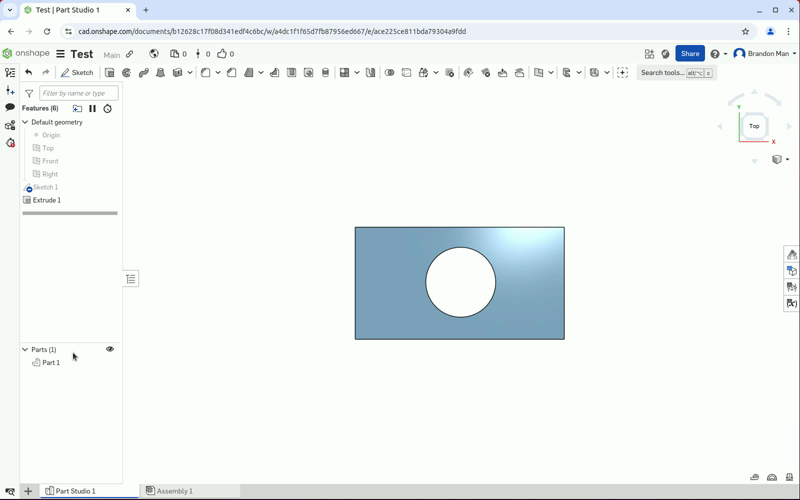
key(space)
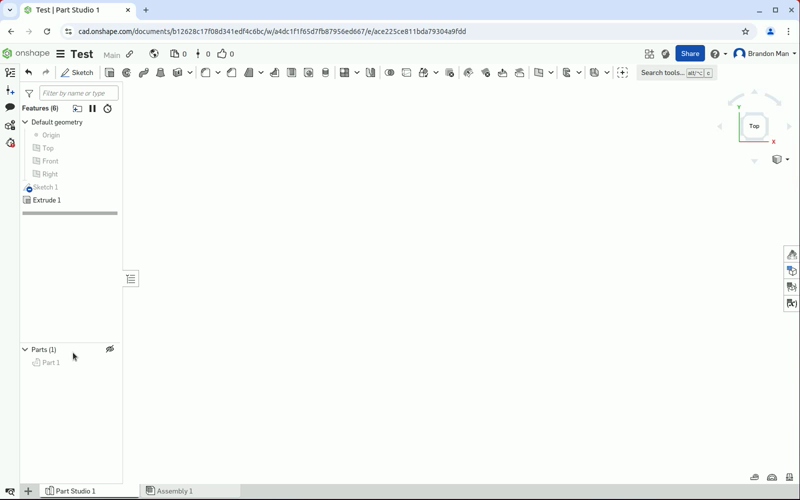
key_down(shift)
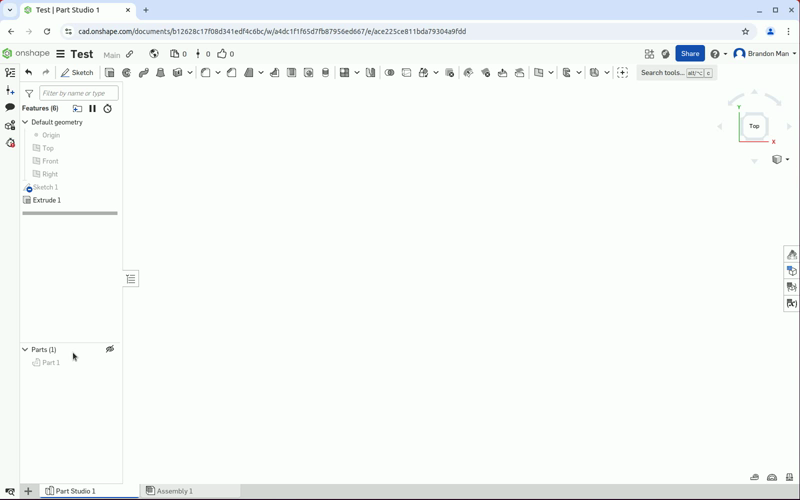
key(up)
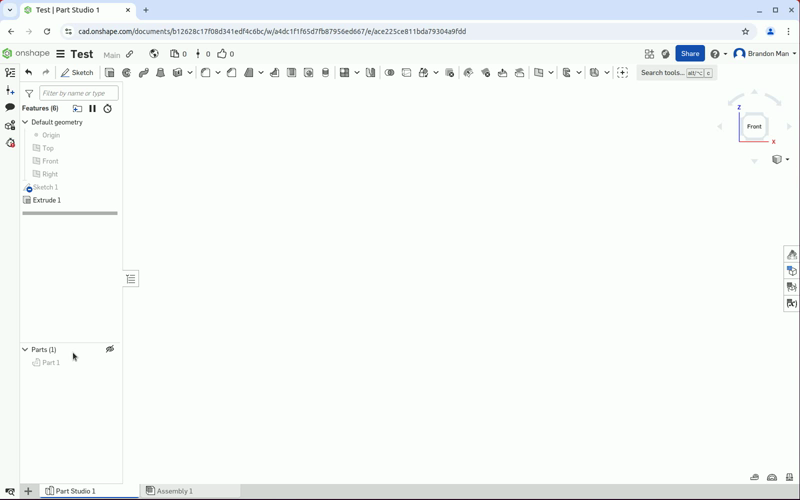
key_up(shift)
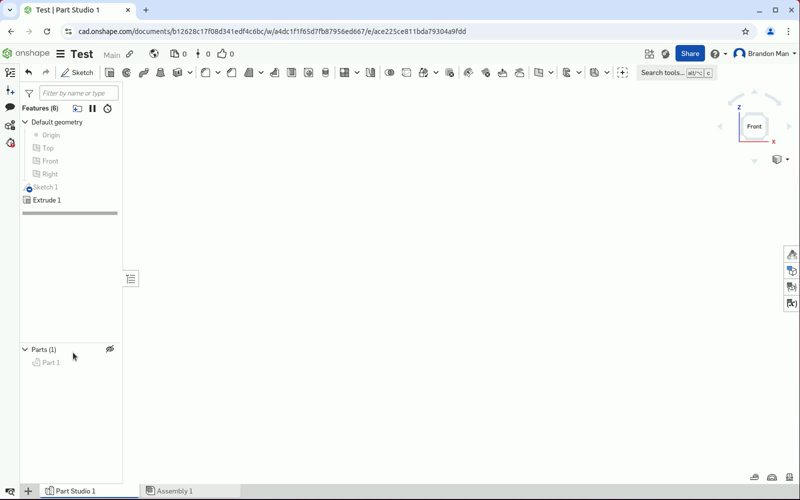
mouse_move(73, 352)
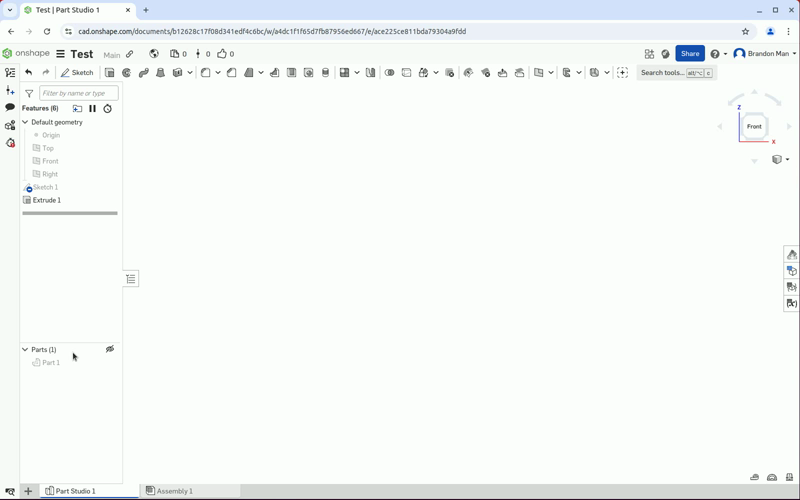
key(shift+y)
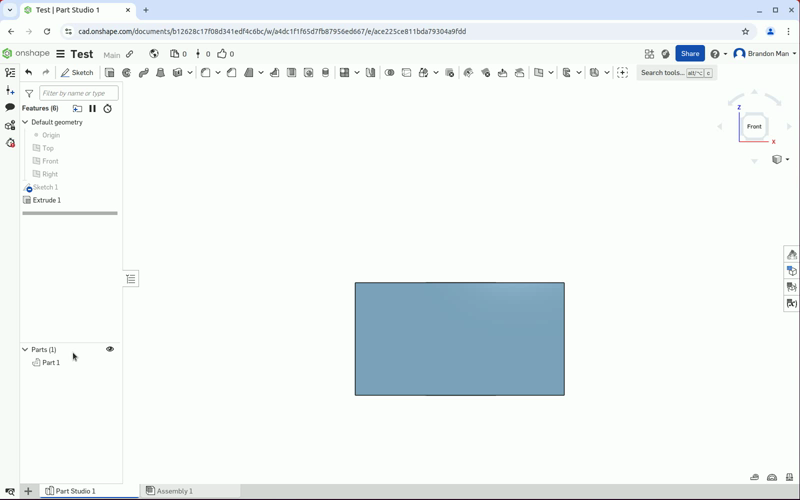
mouse_move(541, 75)
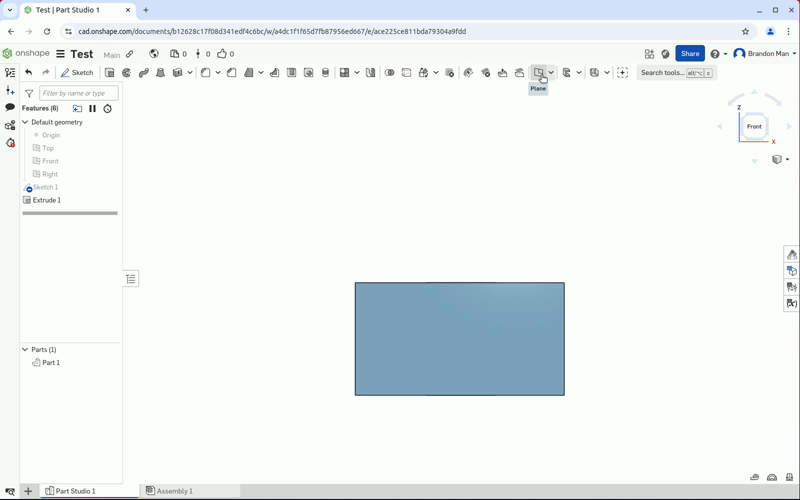
click(541, 75)
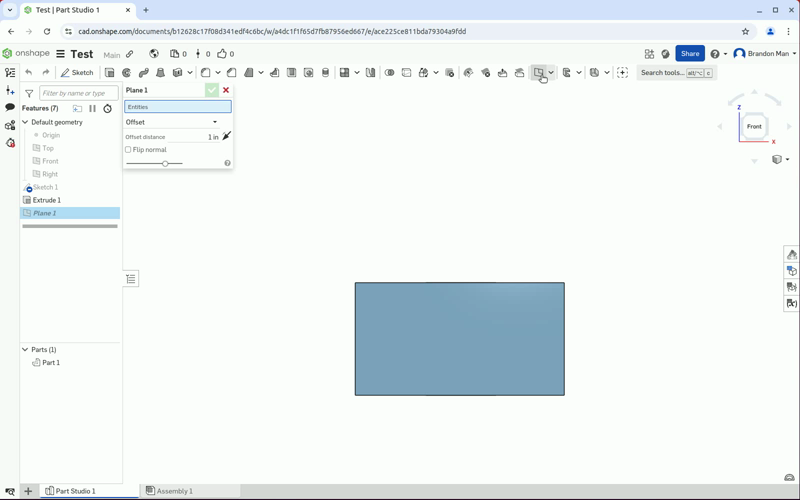
mouse_move(73, 163)
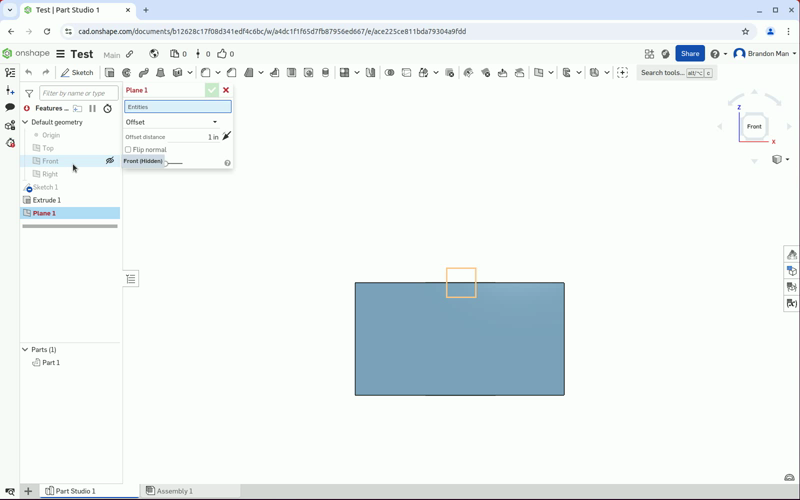
click(73, 163)
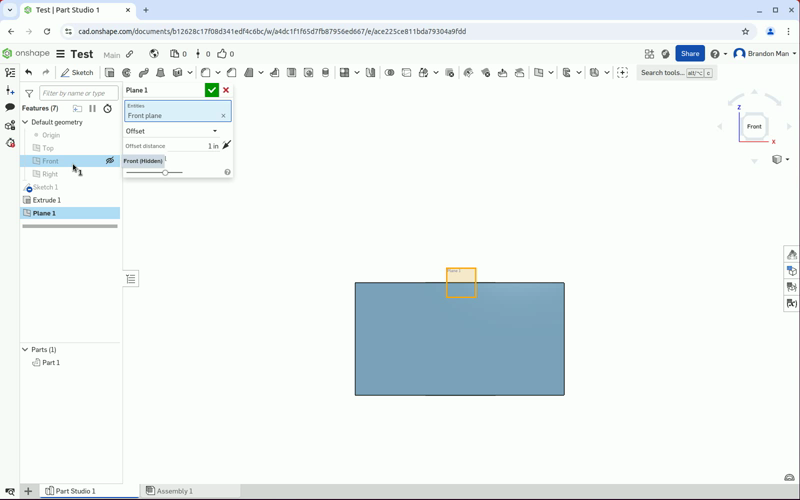
key(tab, 2)
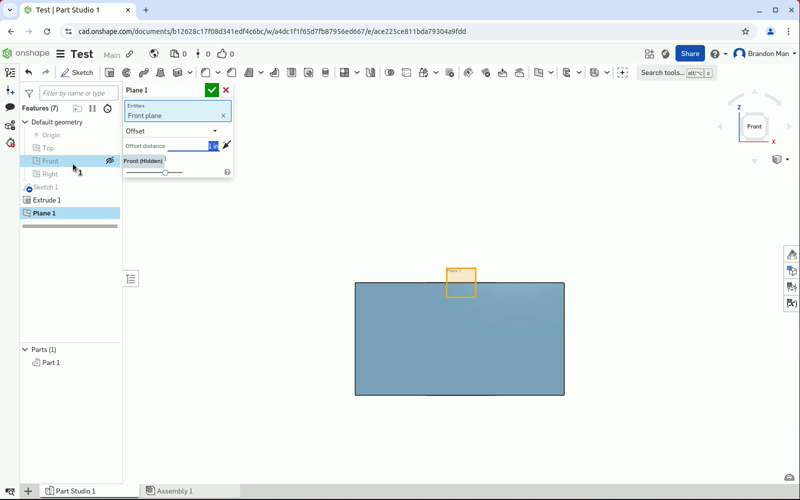
text(11.554)
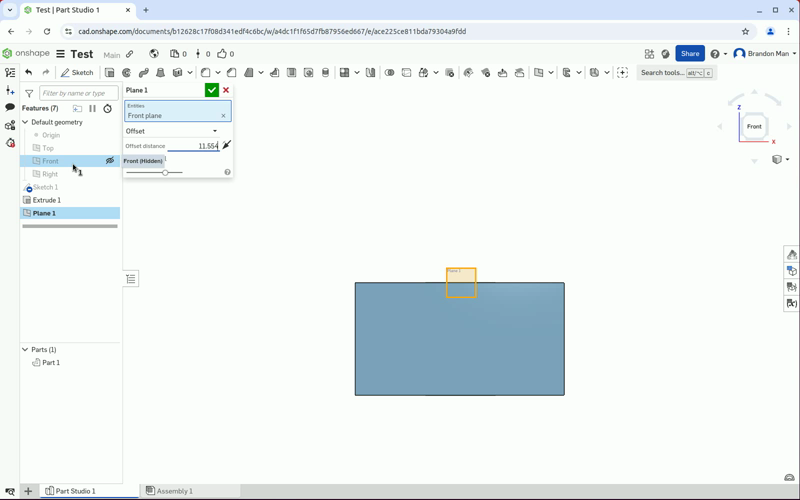
key(enter, 2)
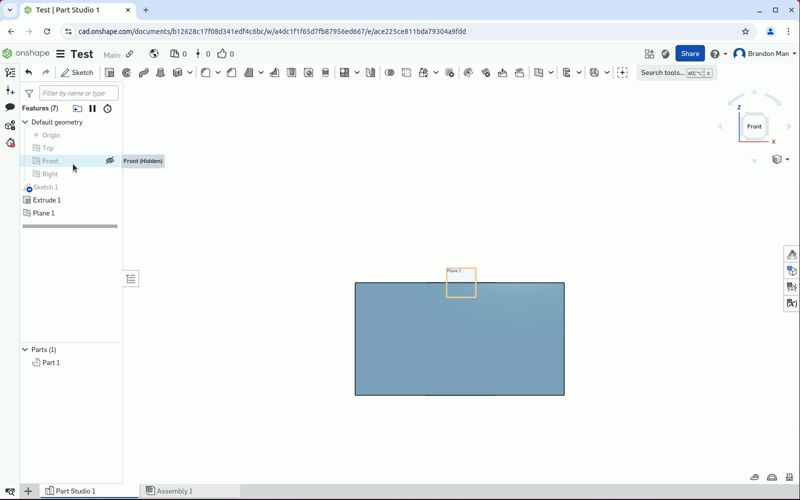
key(shift+s)
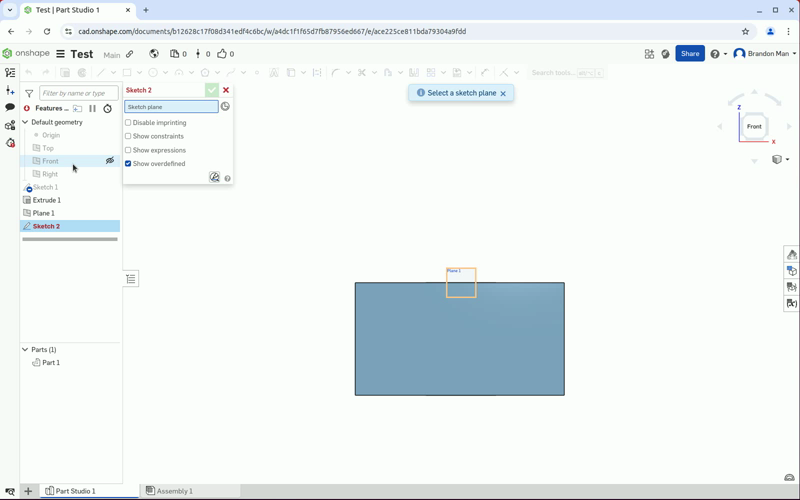
mouse_move(73, 215)
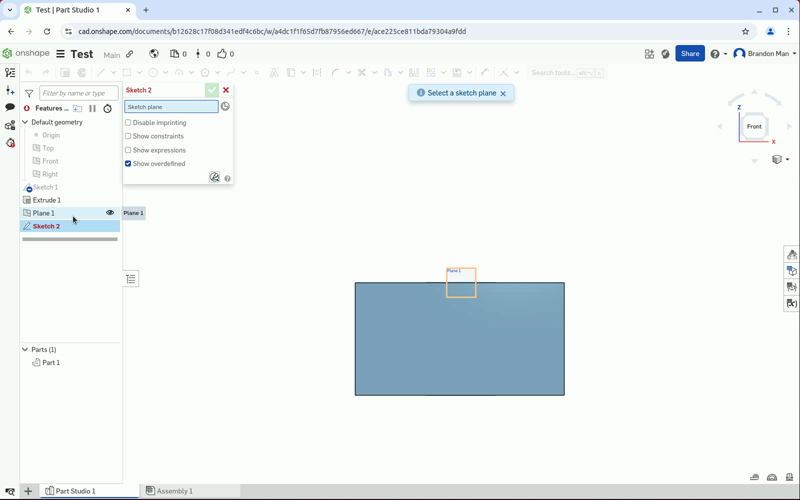
click(73, 215)
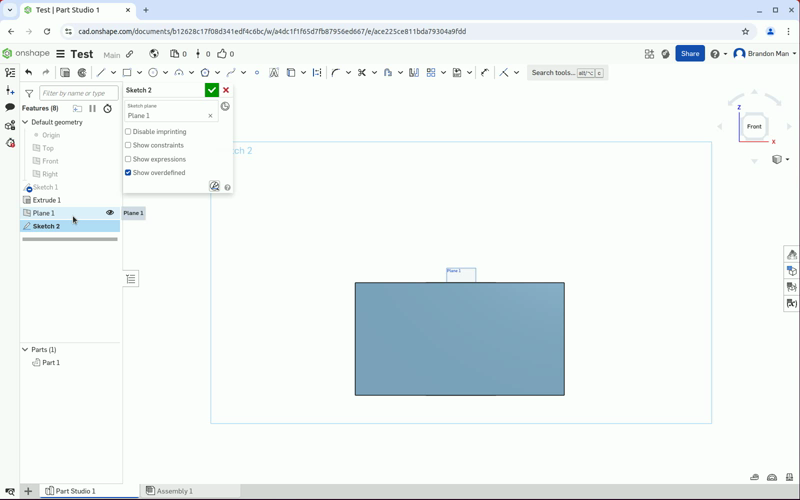
mouse_move(73, 352)
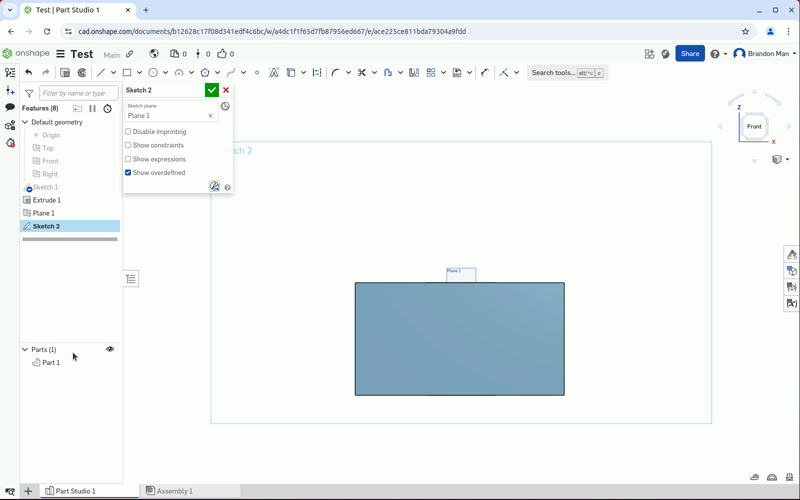
key(y)
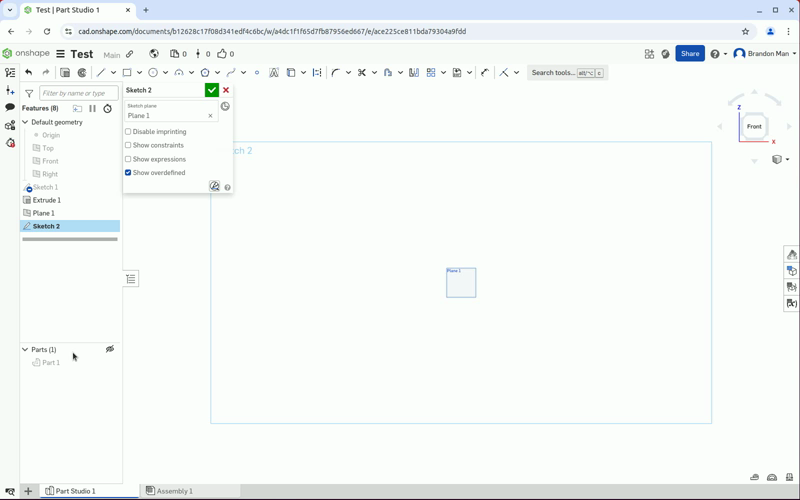
key(c)
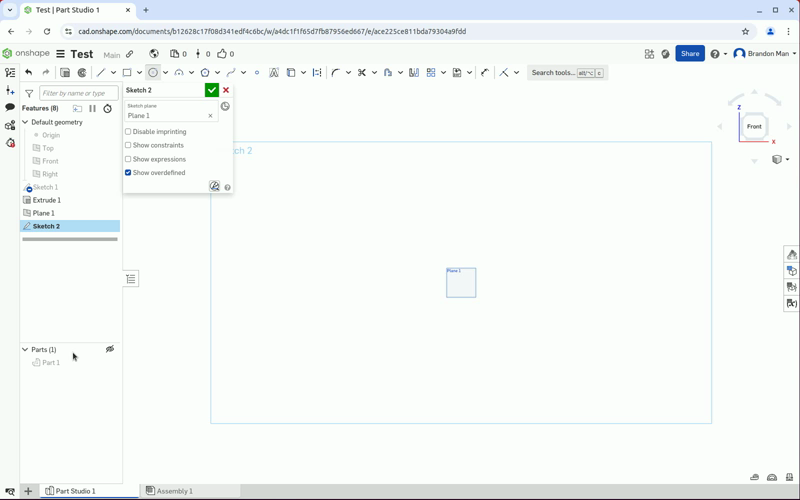
key_down(shift)
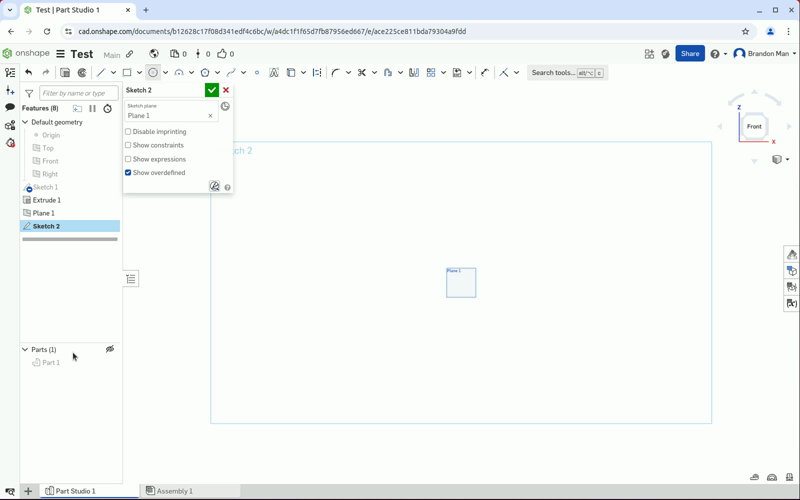
mouse_move(401, 339)
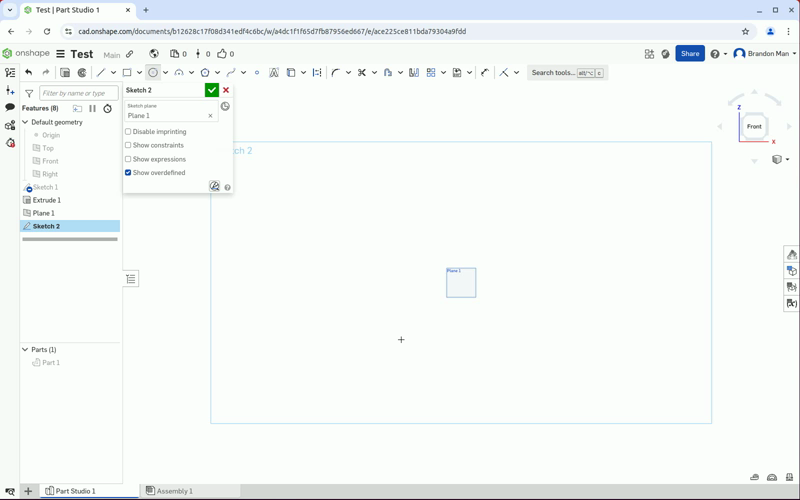
click(401, 339)
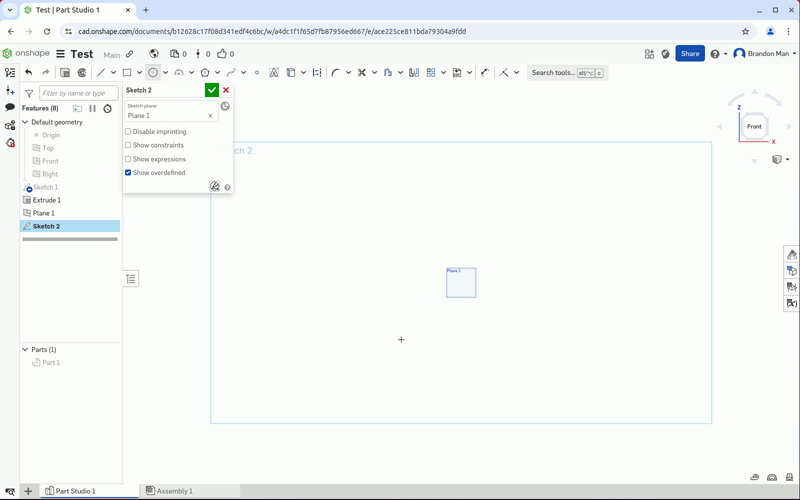
key_up(shift)
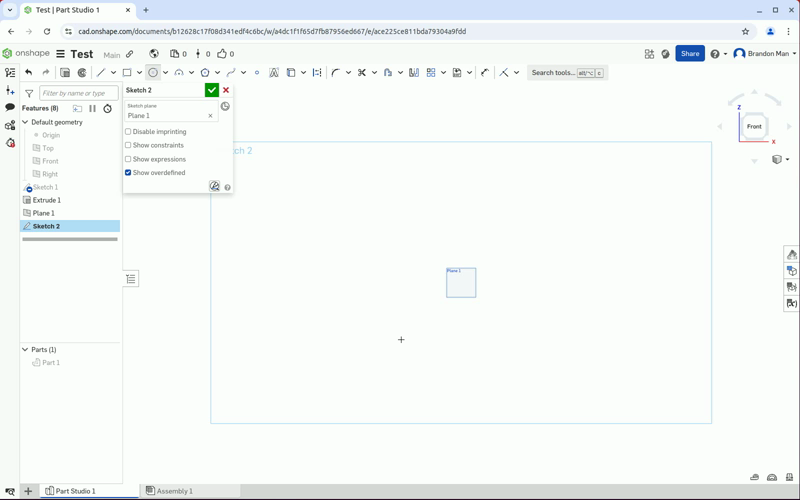
mouse_move(420, 339)
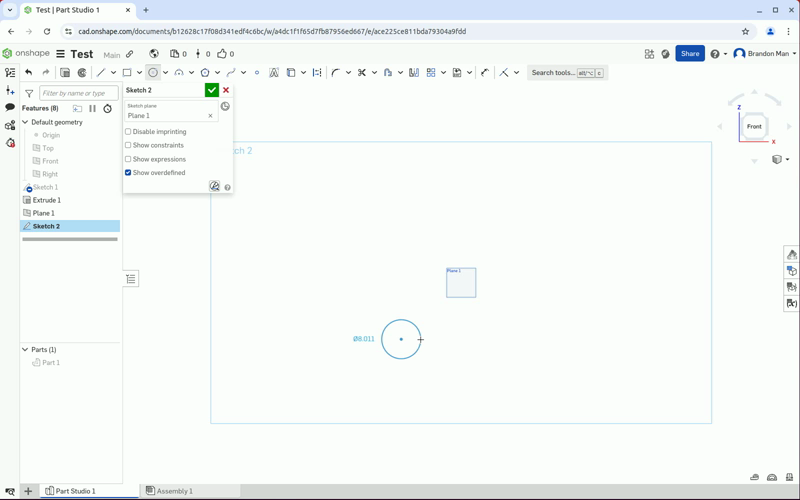
click(420, 339)
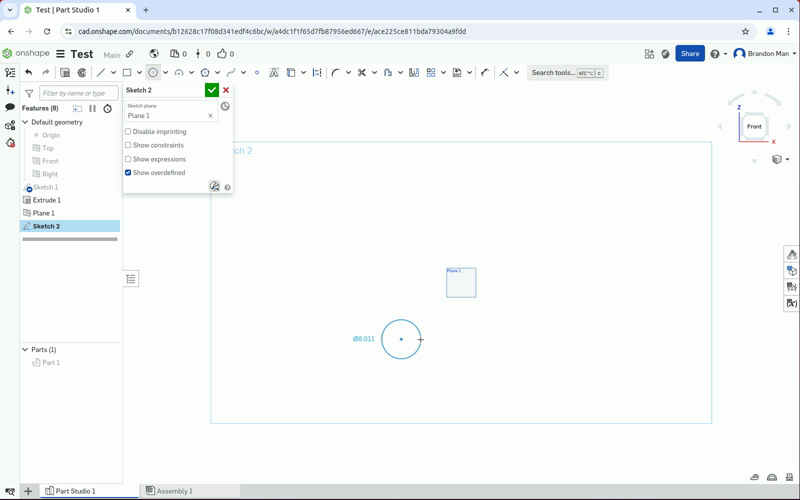
key(esc)
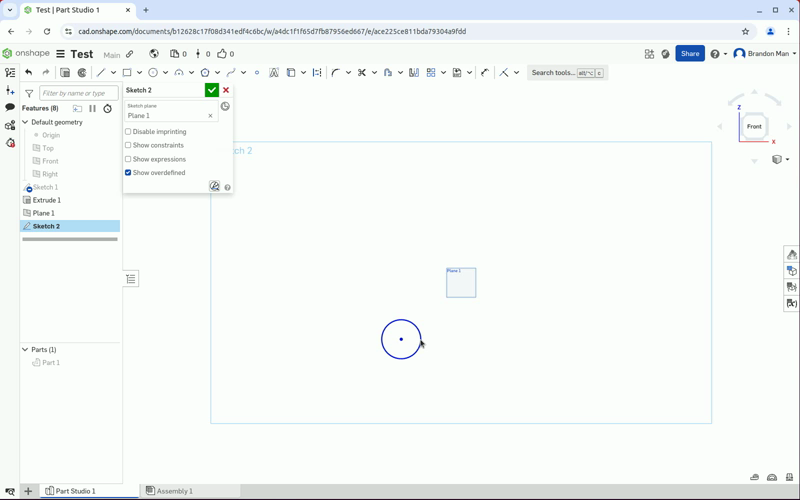
mouse_move(394, 354)
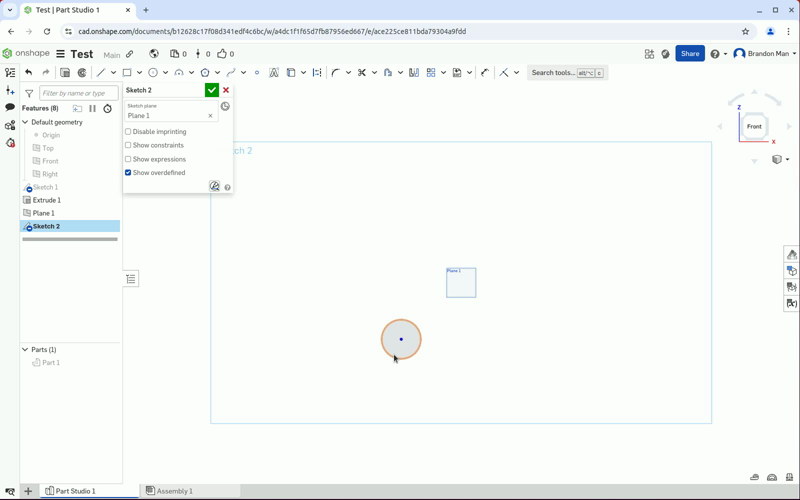
scroll(6)
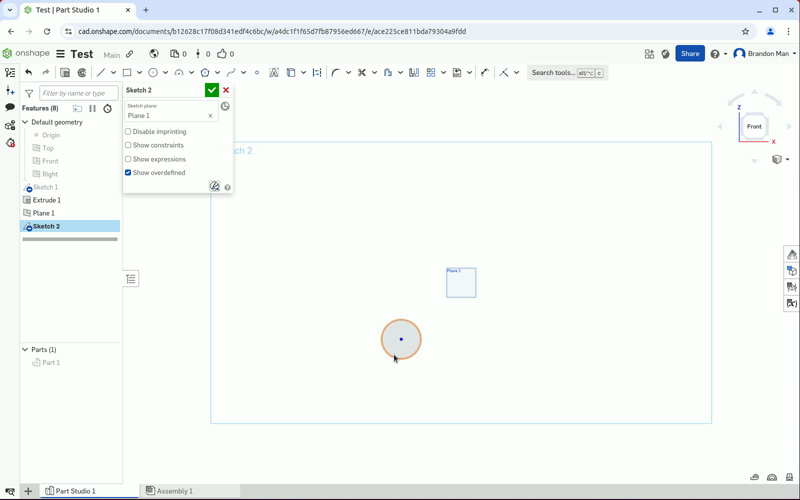
scroll(6)
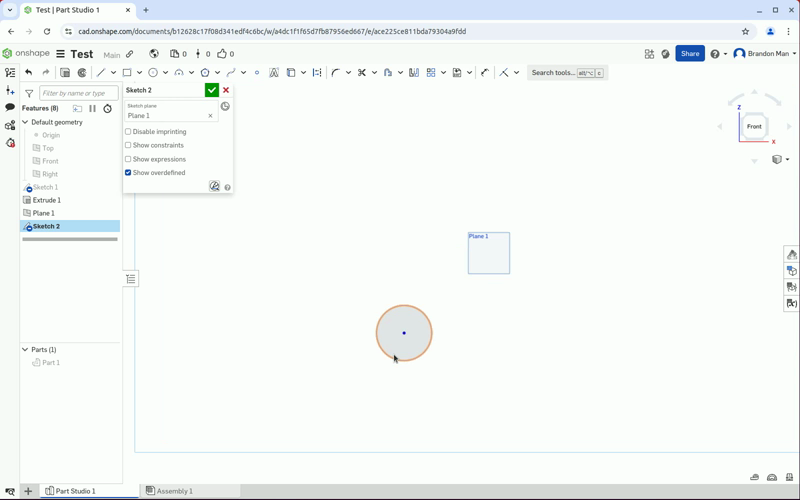
scroll(6)
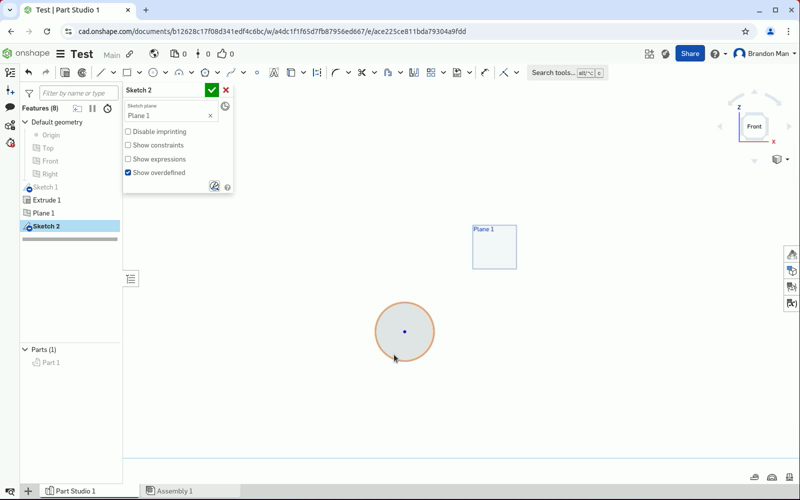
scroll(6)
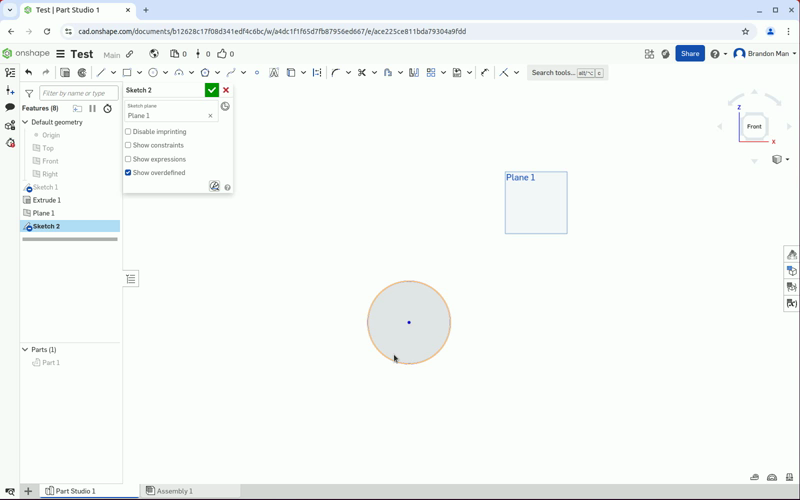
scroll(6)
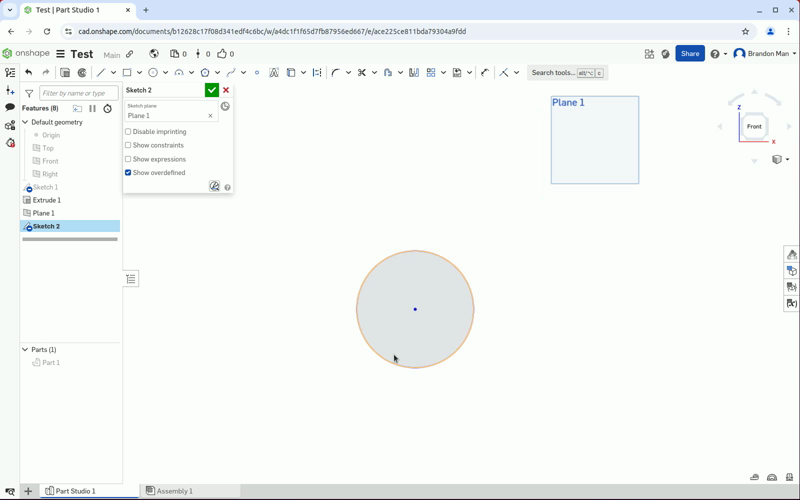
scroll(6)
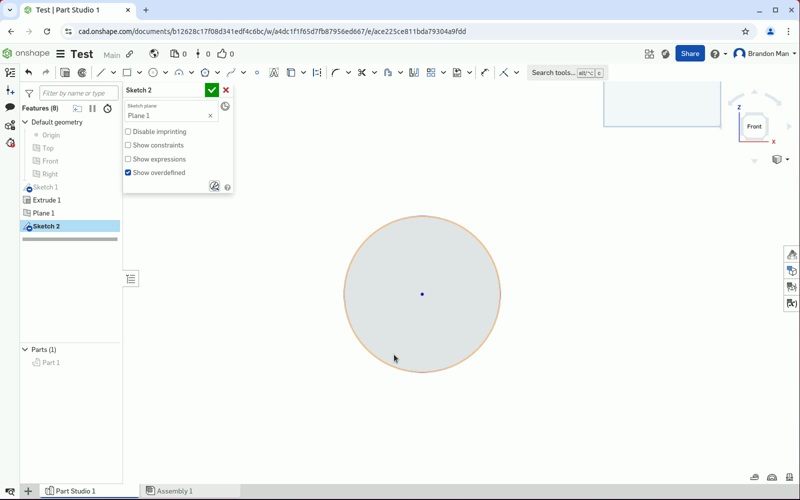
scroll(6)
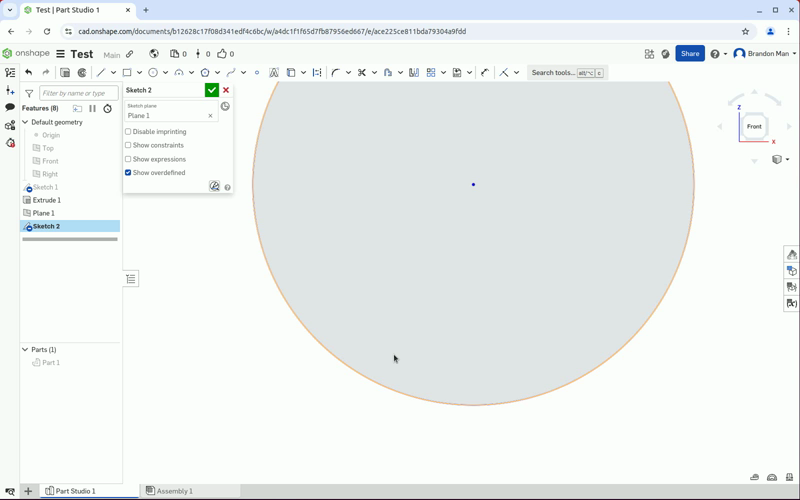
click(394, 354)
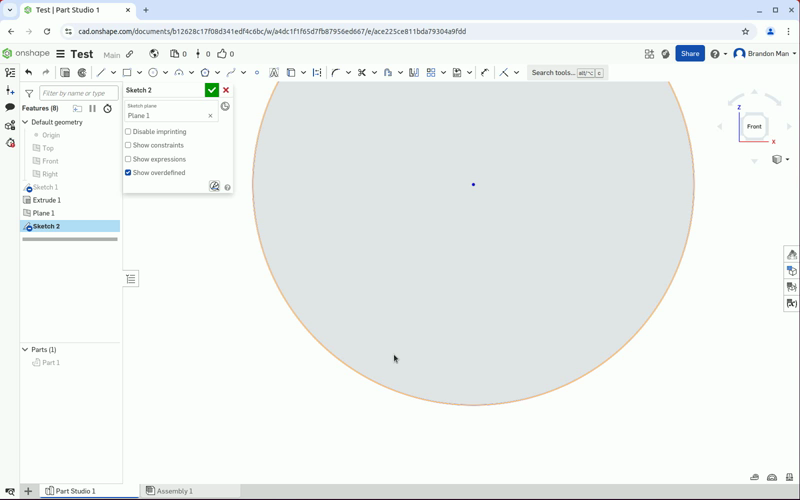
scroll(-6)
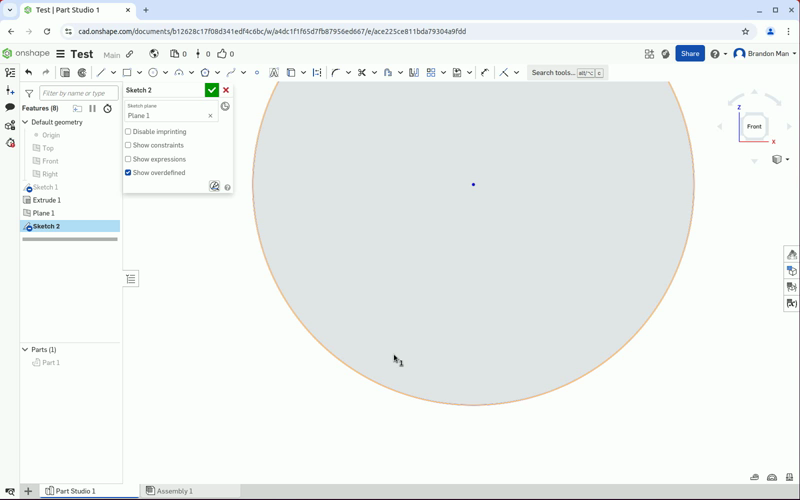
scroll(-6)
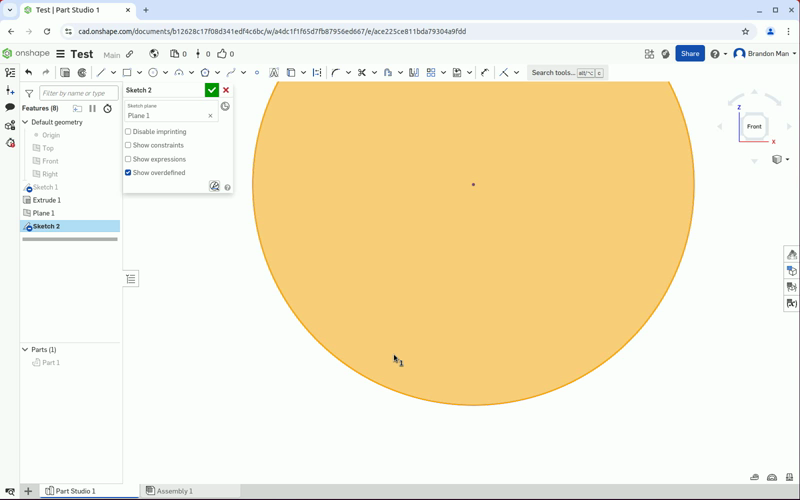
scroll(-6)
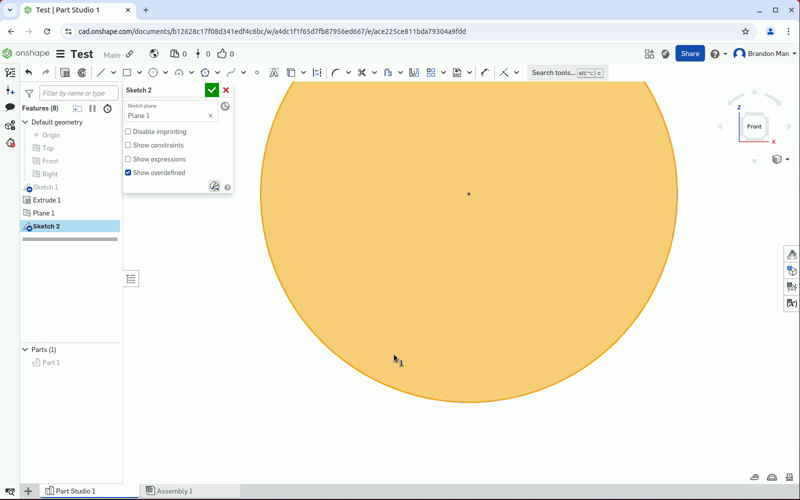
scroll(-6)
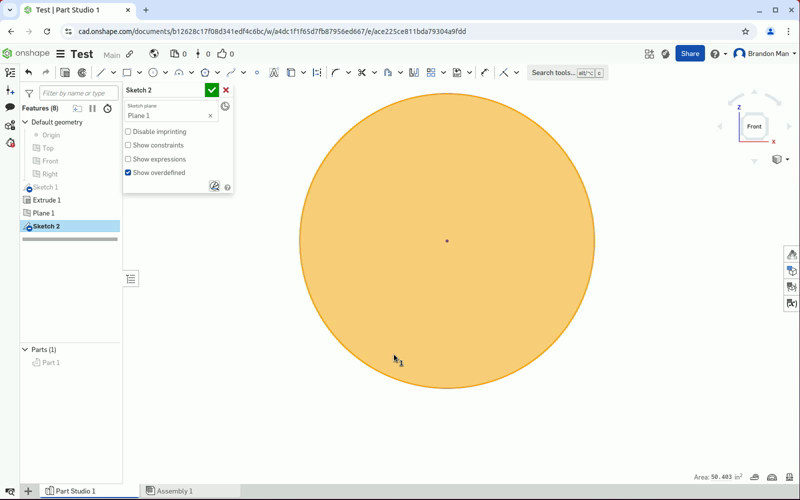
scroll(-6)
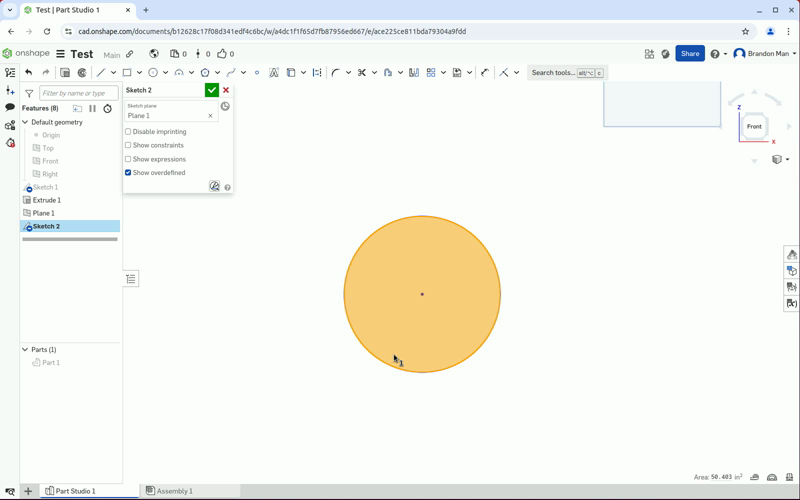
scroll(-6)
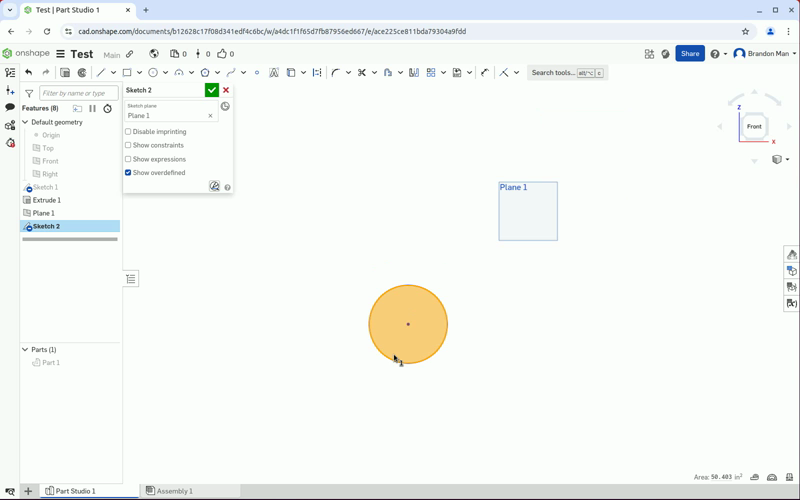
scroll(-6)
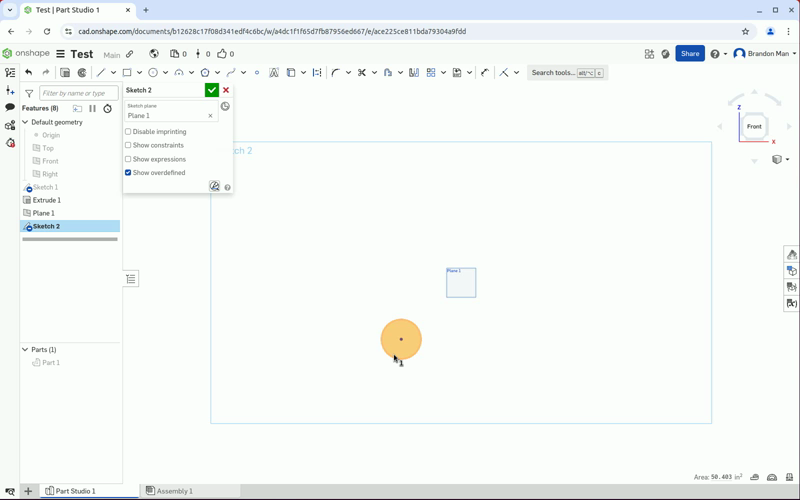
mouse_move(73, 352)
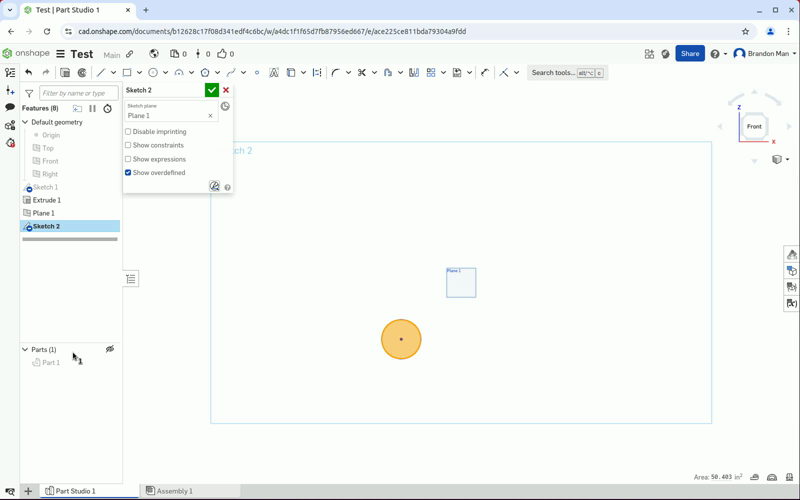
key(shift+y)
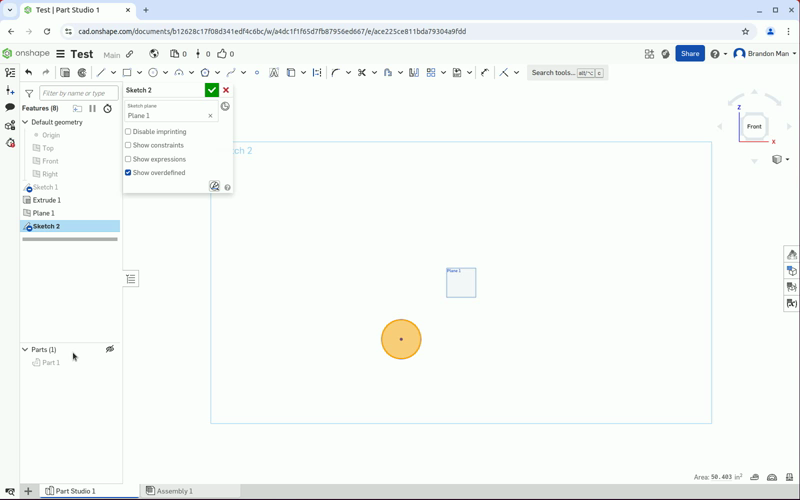
key(shift+e)
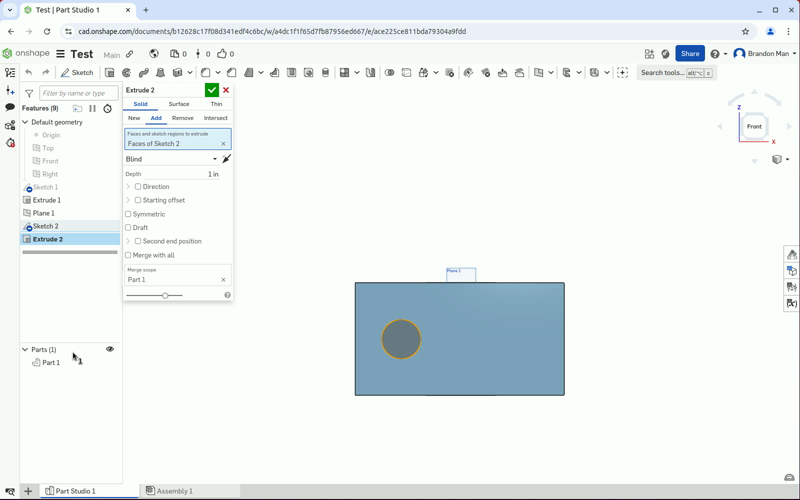
mouse_move(143, 106)
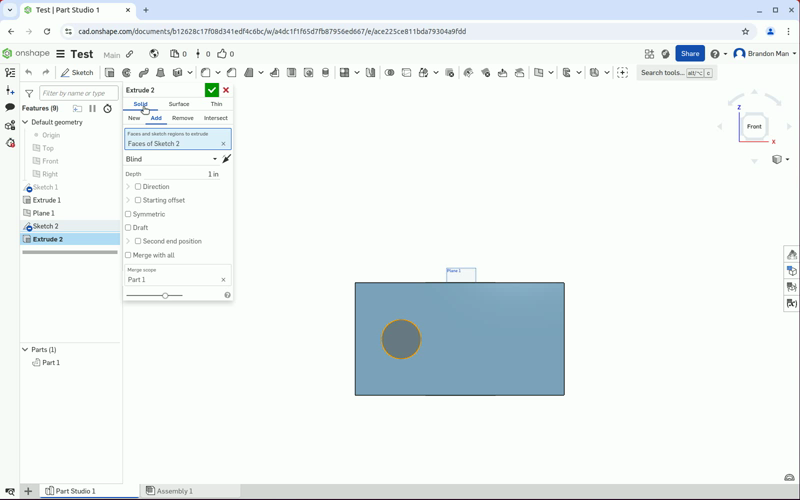
click(143, 106)
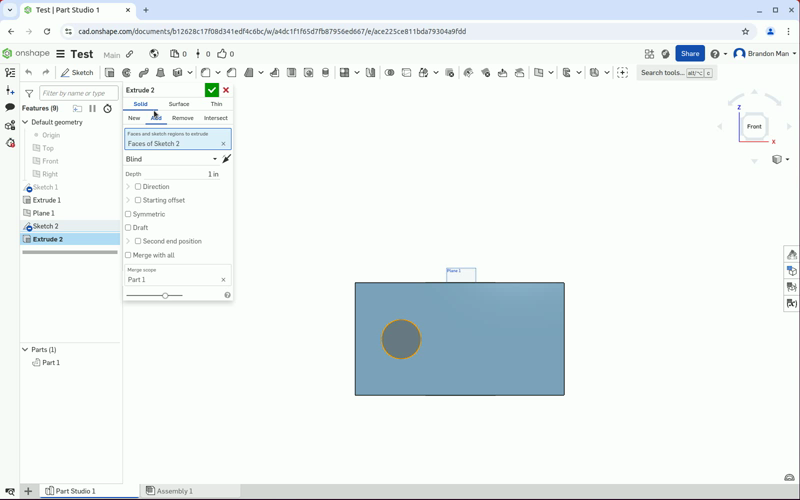
mouse_move(186, 120)
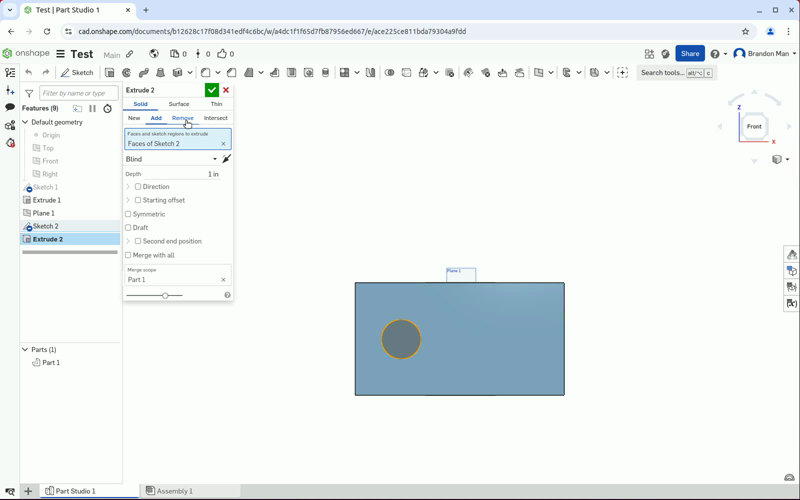
click(186, 120)
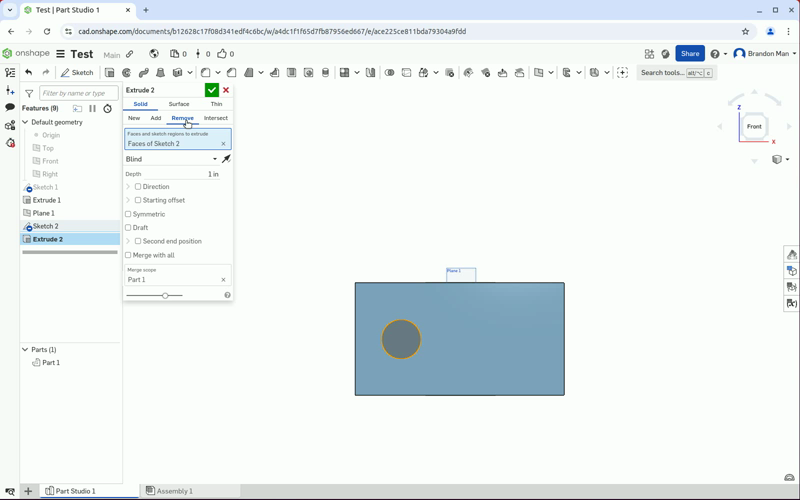
key(tab, 4)
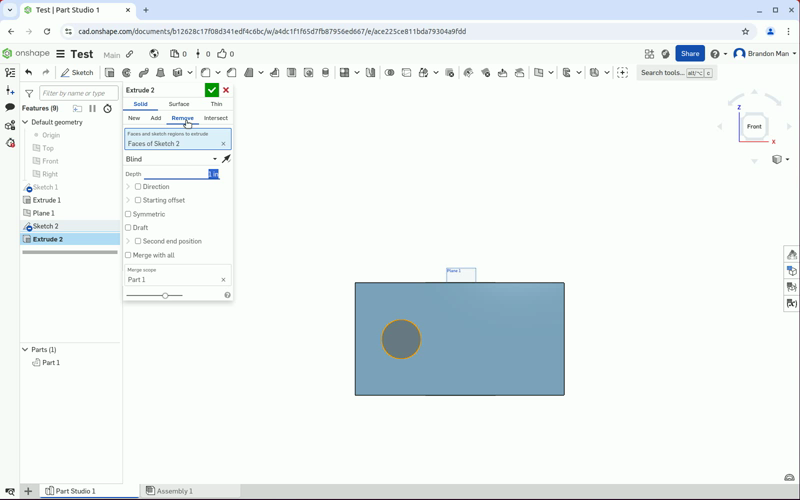
text(30.811)
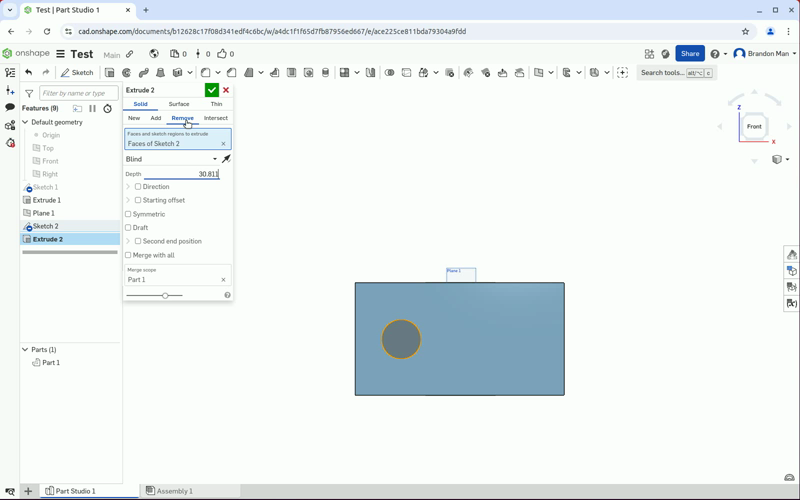
key(tab, 6)
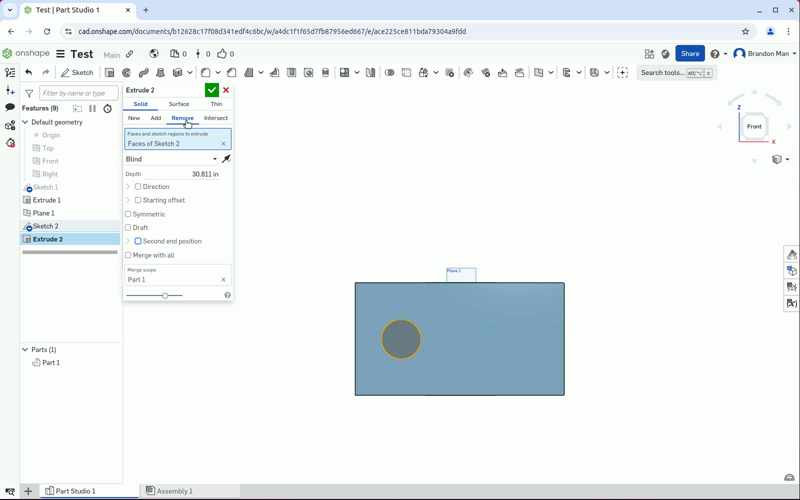
key(space)
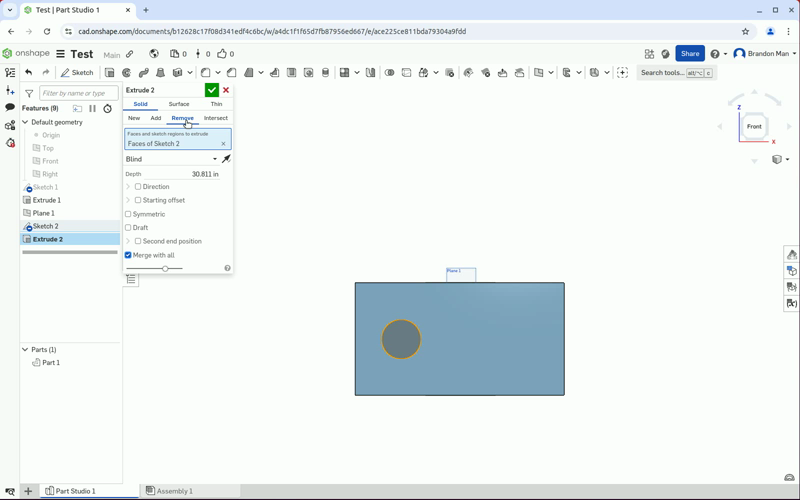
key(enter)
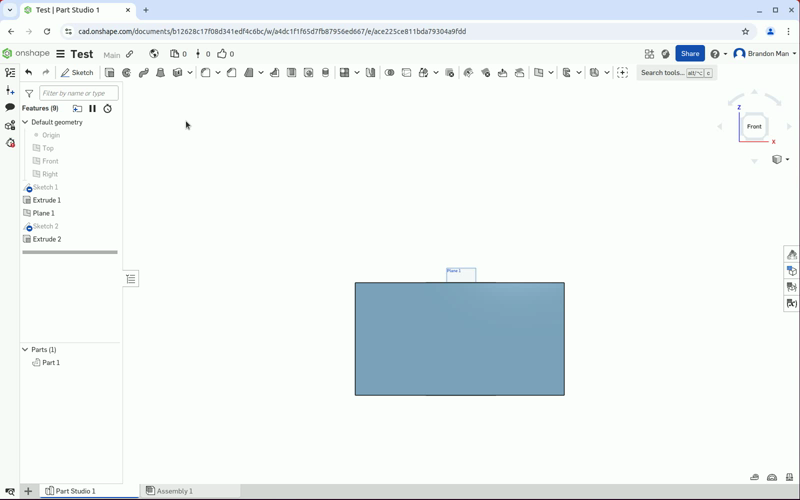
key(shift+h)
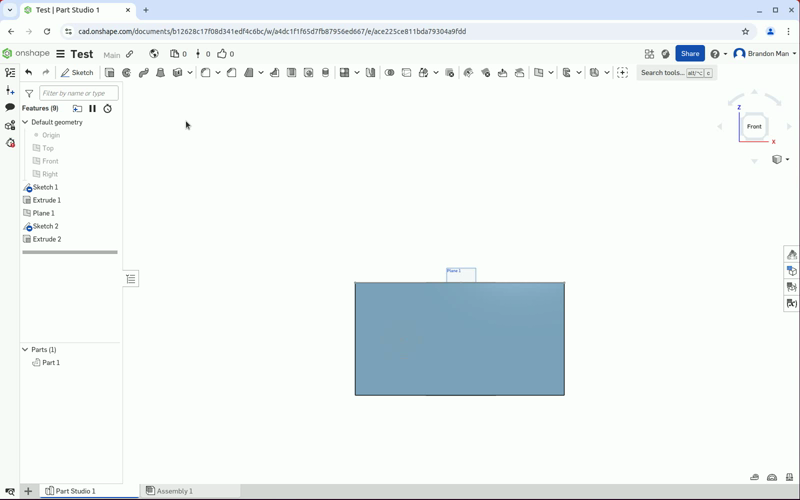
key(shift+h)
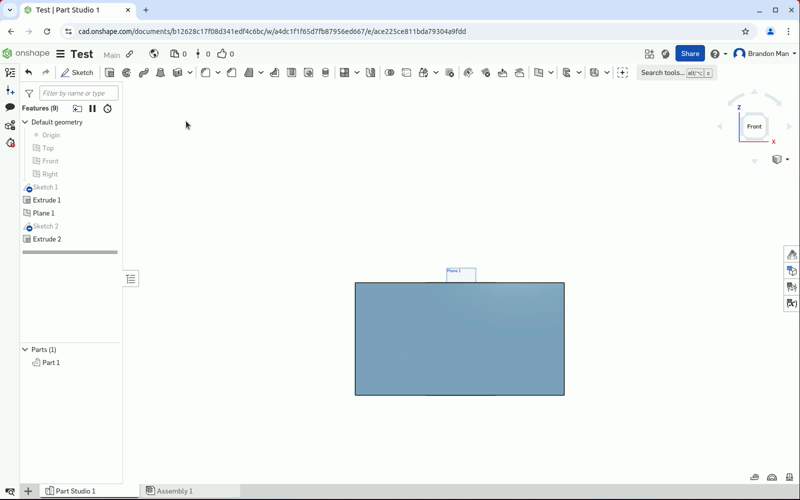
mouse_move(73, 189)
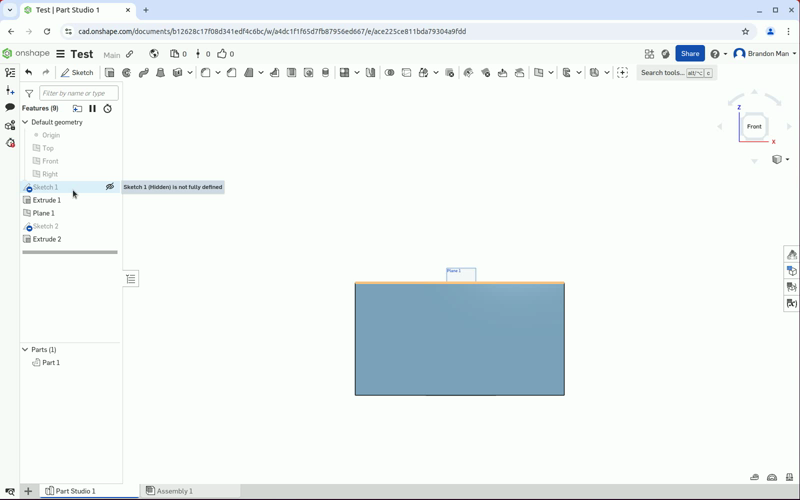
click(73, 189)
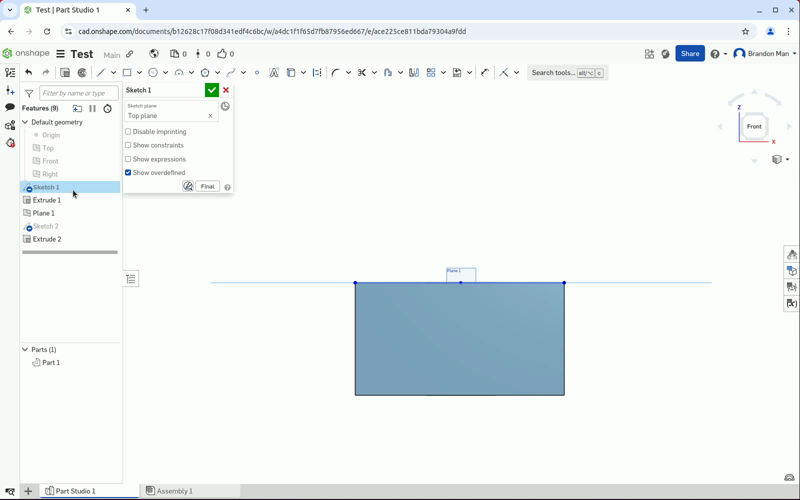
mouse_move(229, 92)
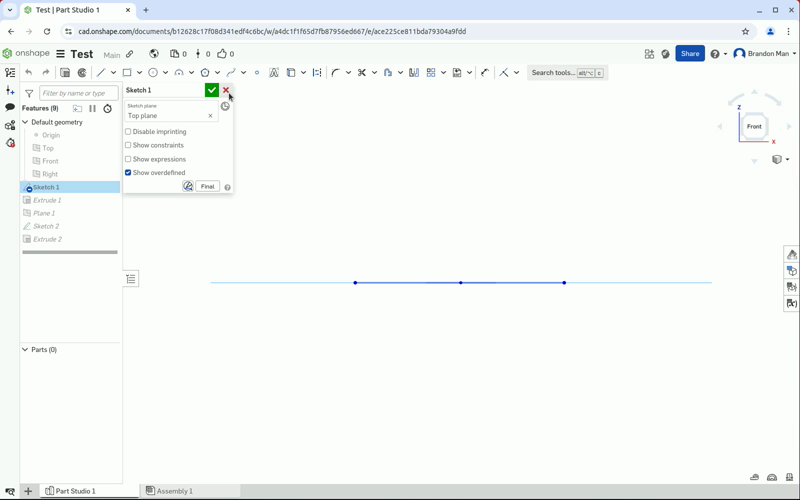
click(229, 92)
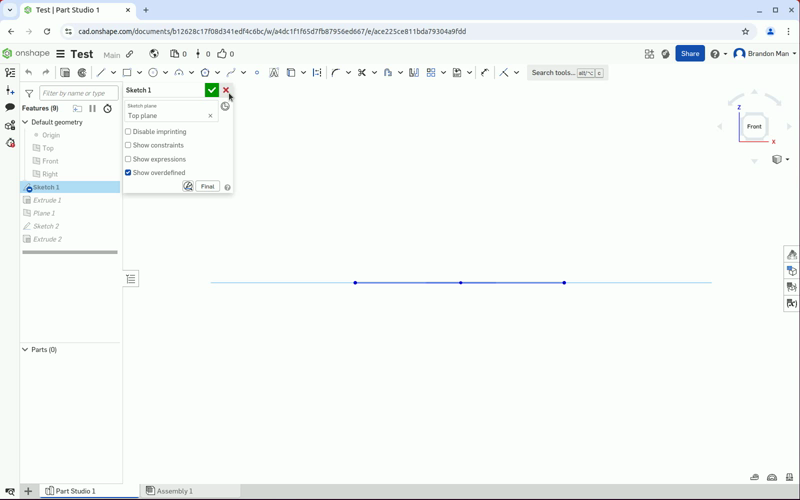
key(shift+s)
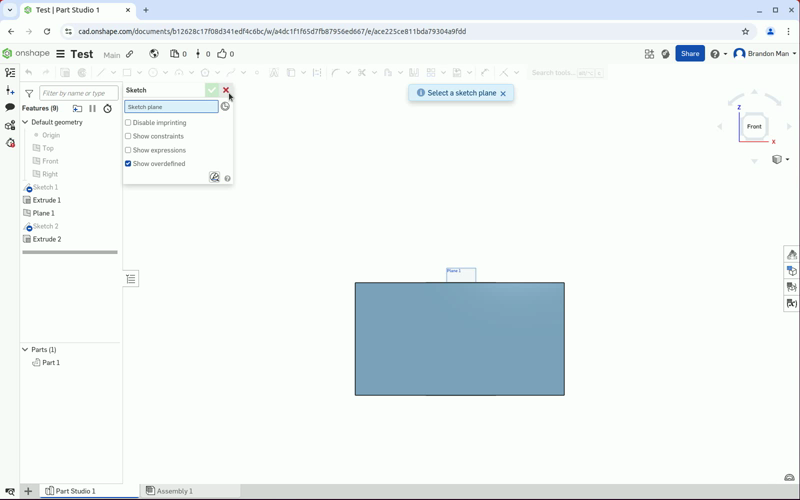
mouse_move(73, 215)
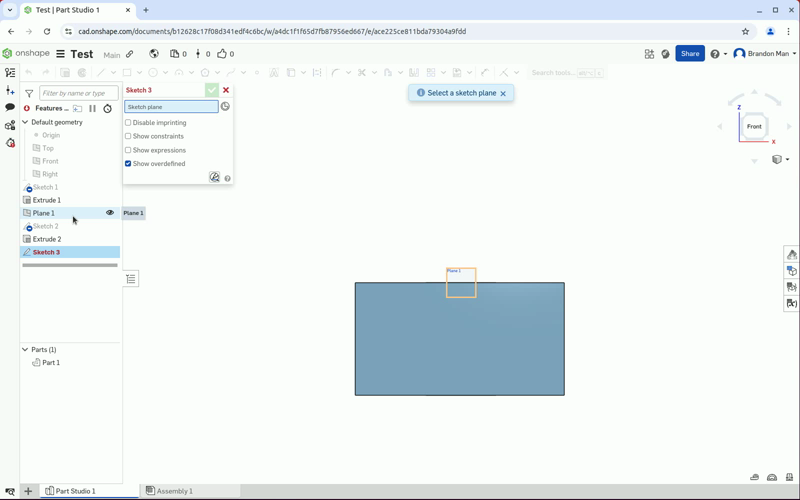
click(73, 215)
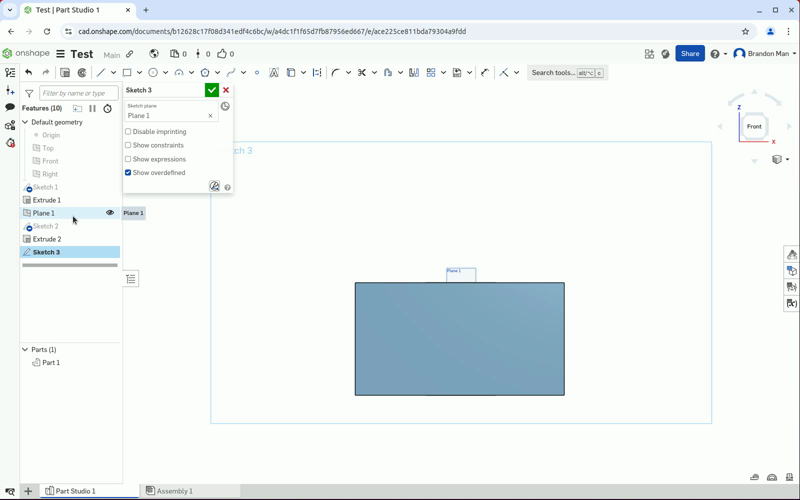
mouse_move(73, 352)
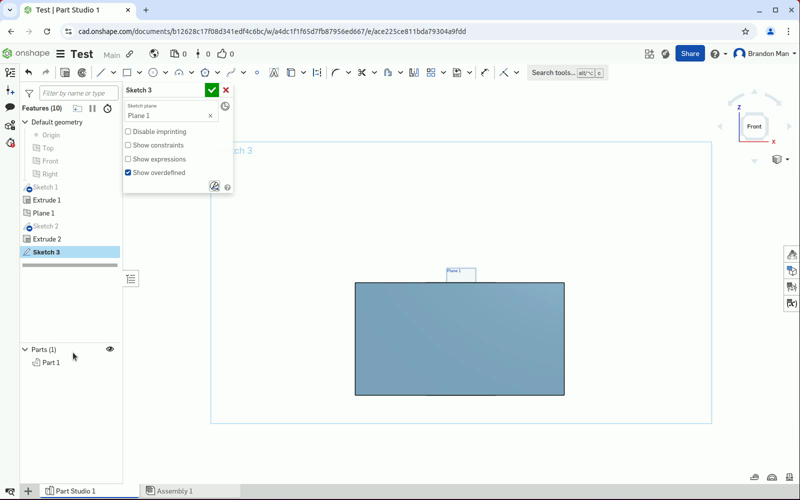
key(y)
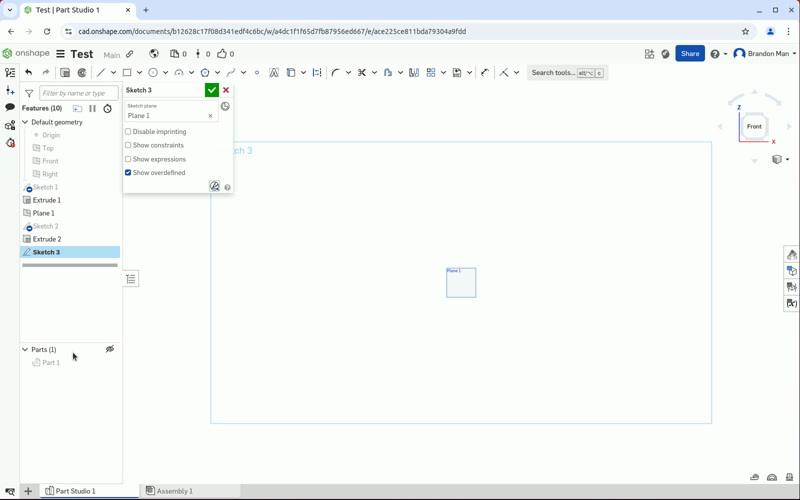
key(c)
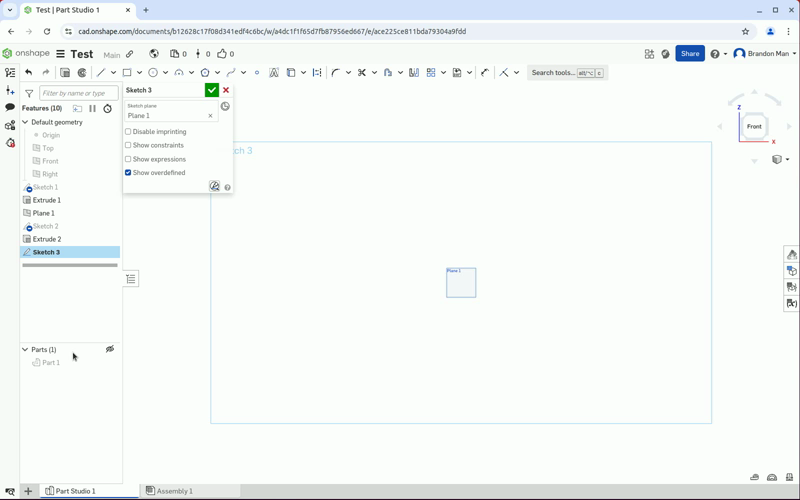
key_down(shift)
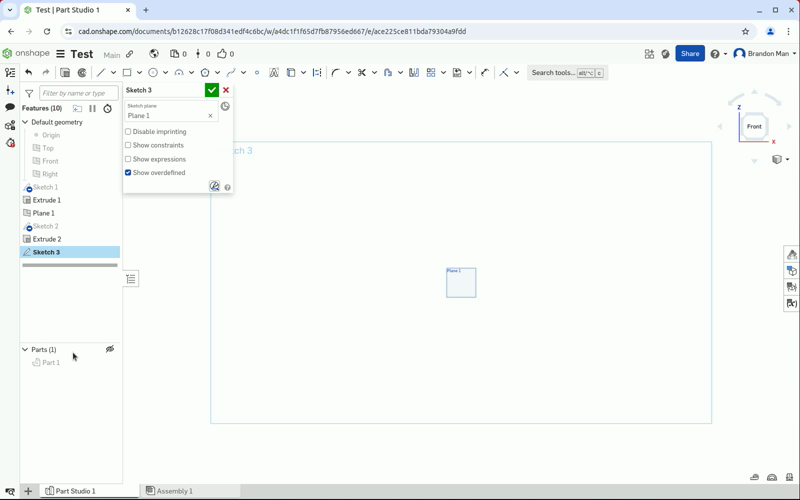
mouse_move(521, 339)
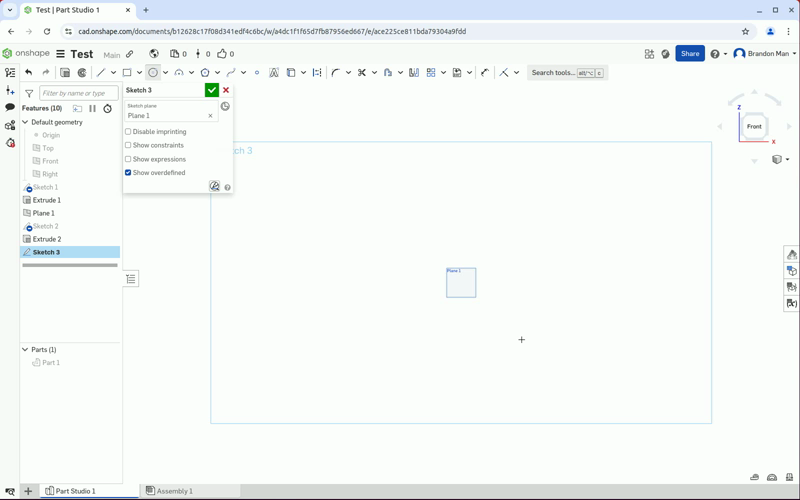
click(521, 339)
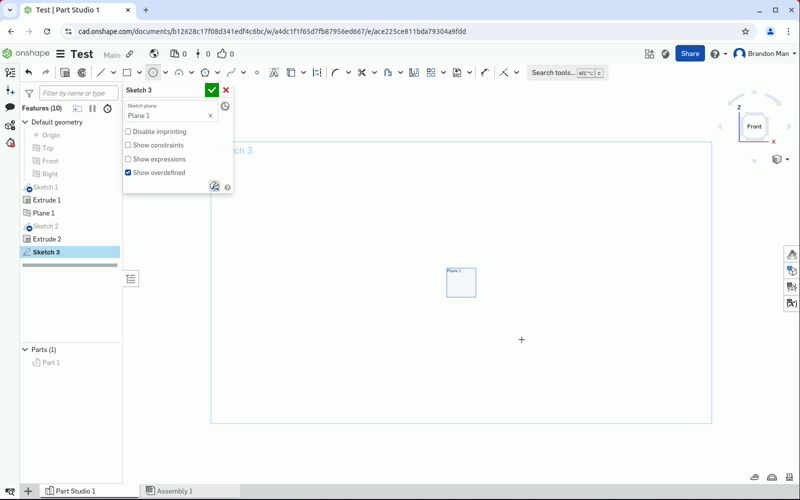
key_up(shift)
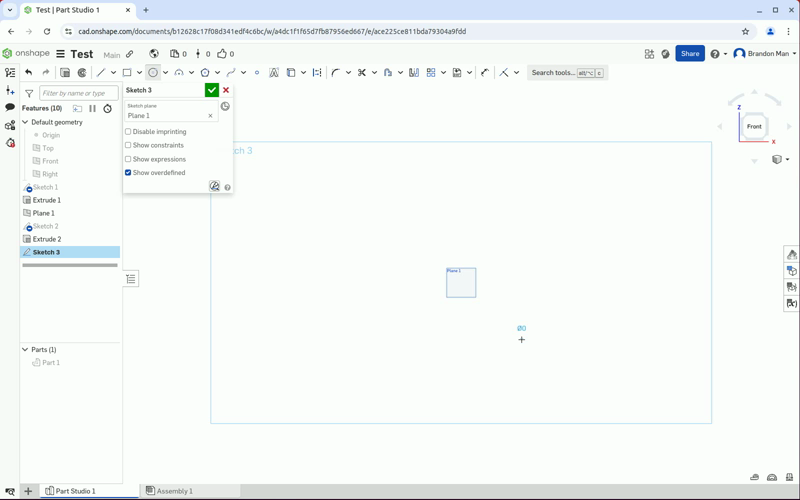
mouse_move(541, 339)
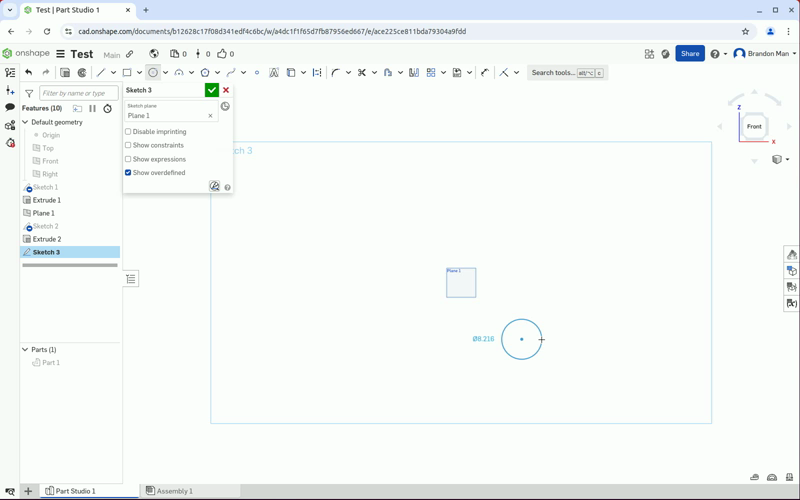
click(541, 339)
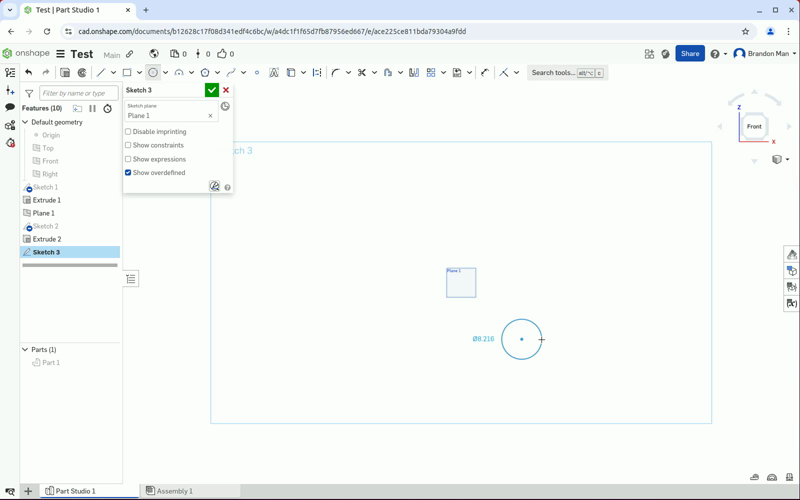
key(esc)
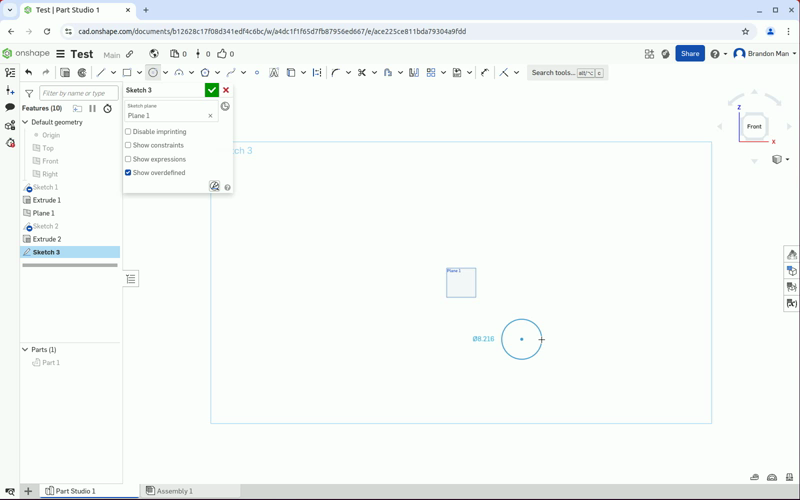
mouse_move(520, 346)
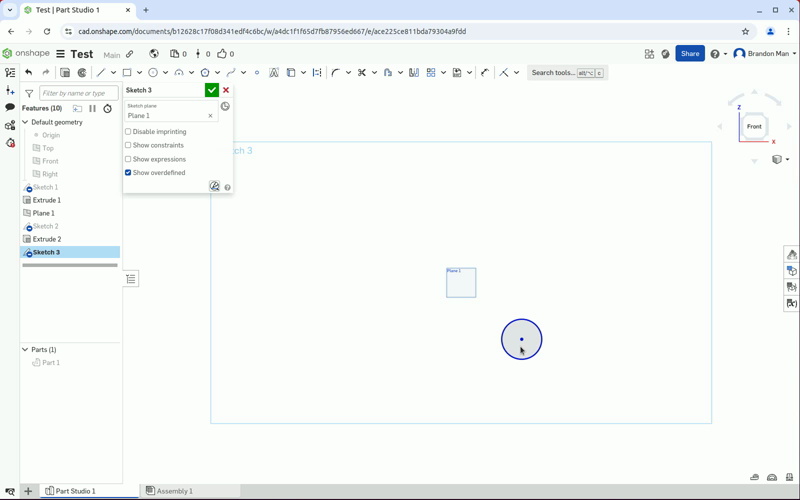
scroll(6)
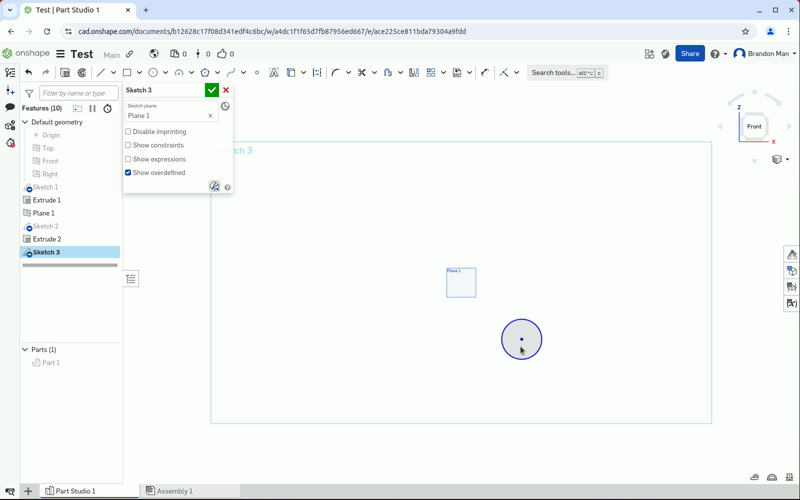
scroll(6)
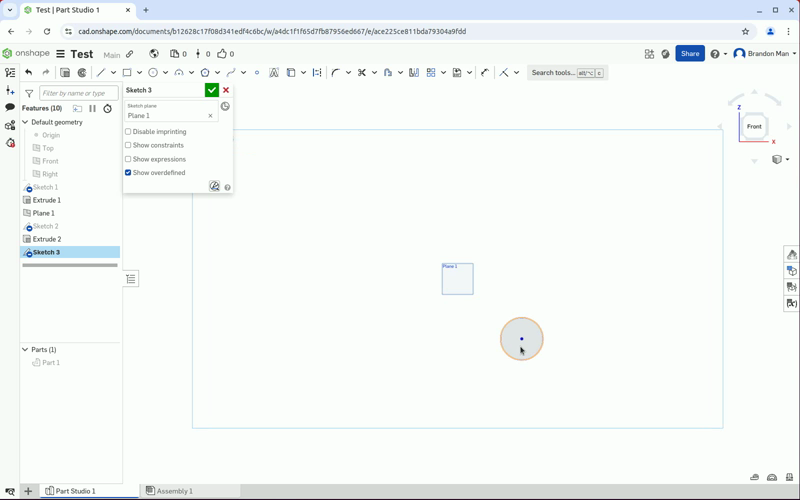
scroll(6)
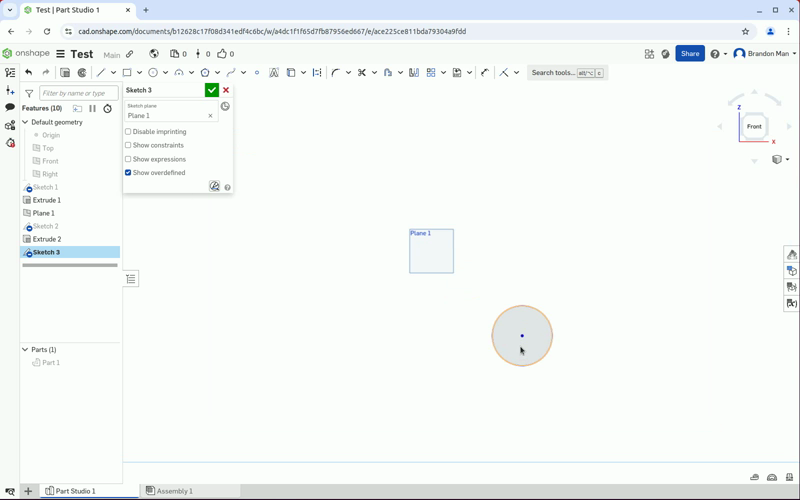
scroll(6)
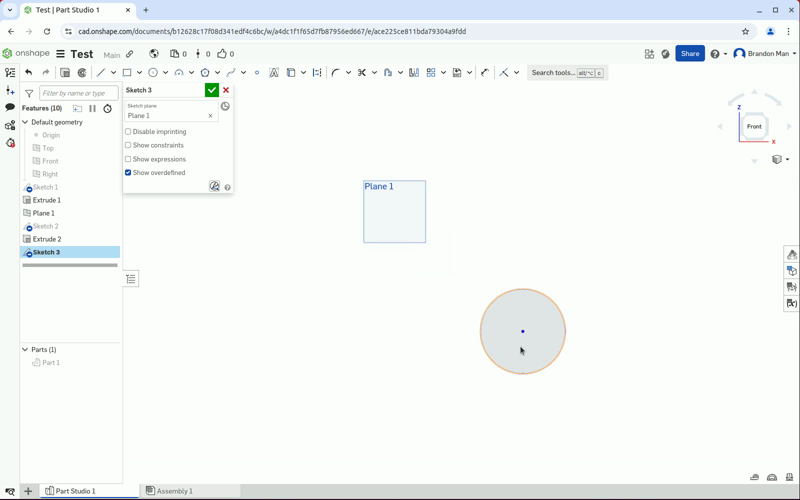
scroll(6)
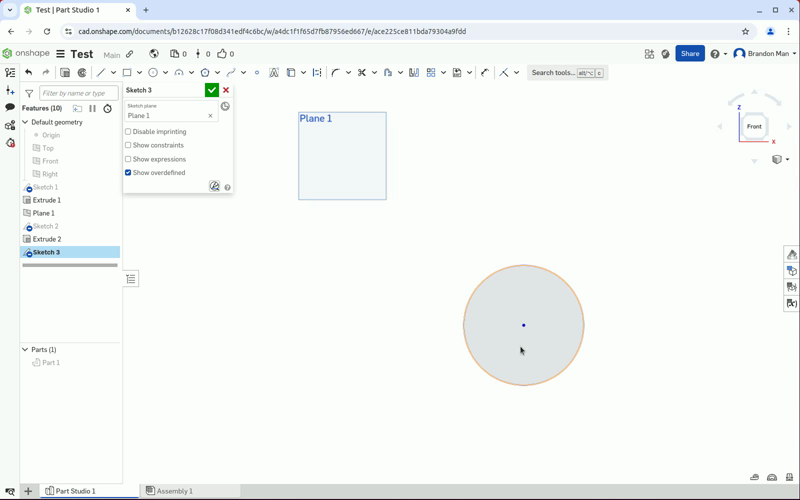
scroll(6)
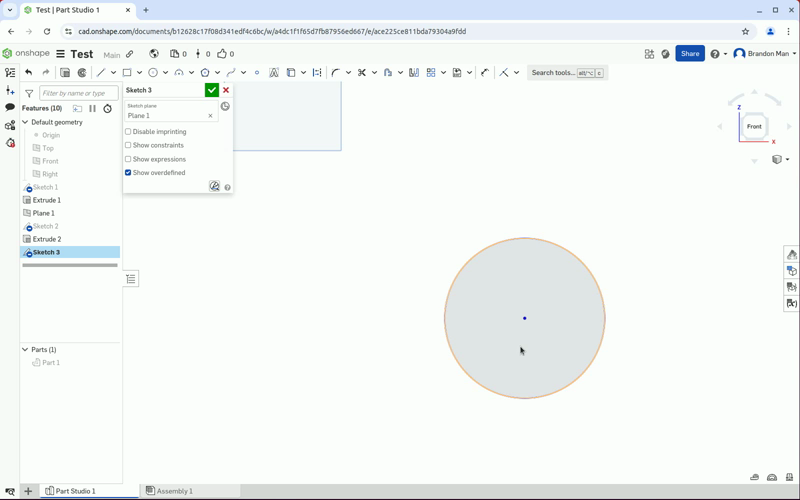
scroll(6)
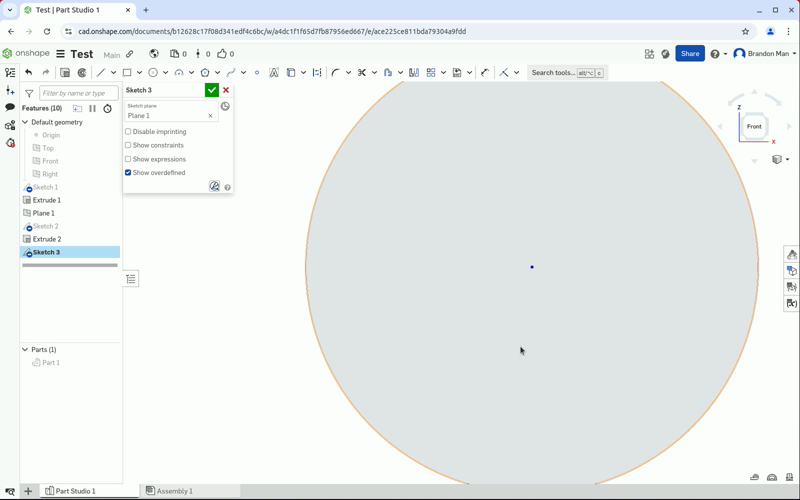
click(520, 346)
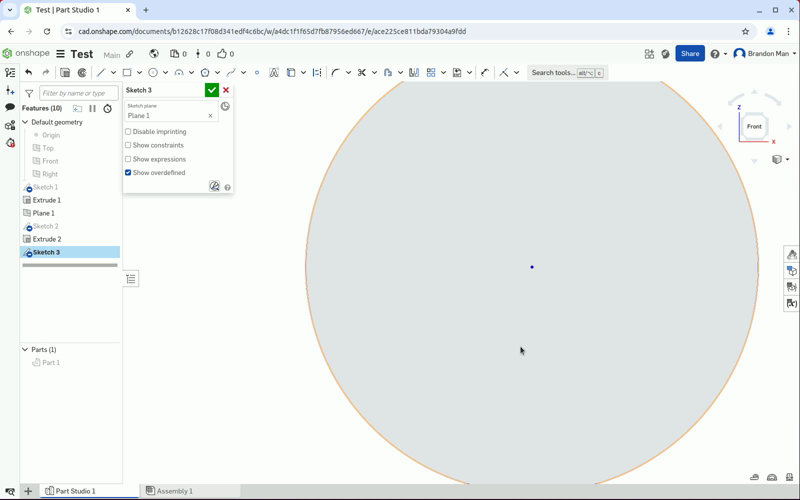
scroll(-6)
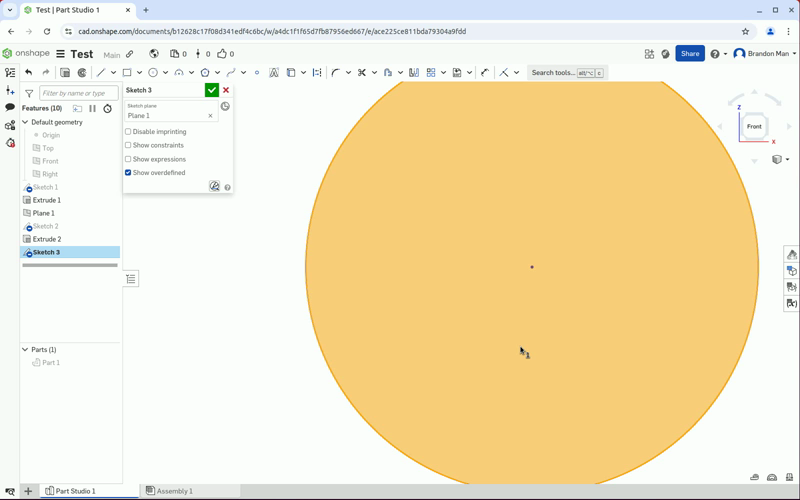
scroll(-6)
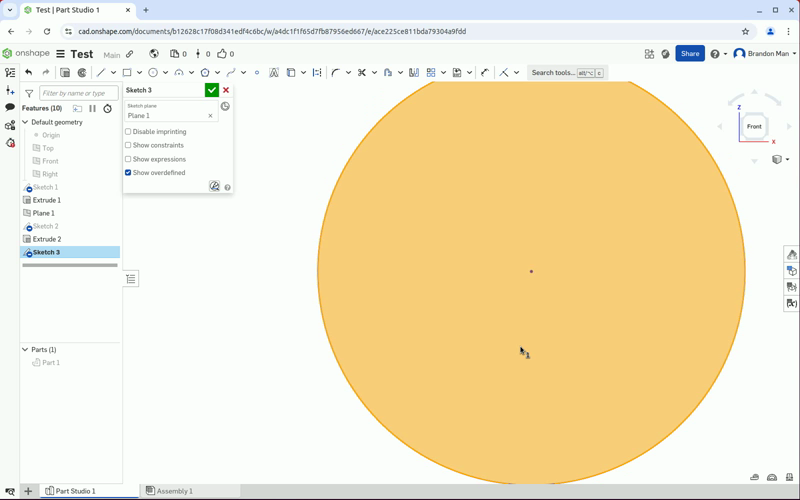
scroll(-6)
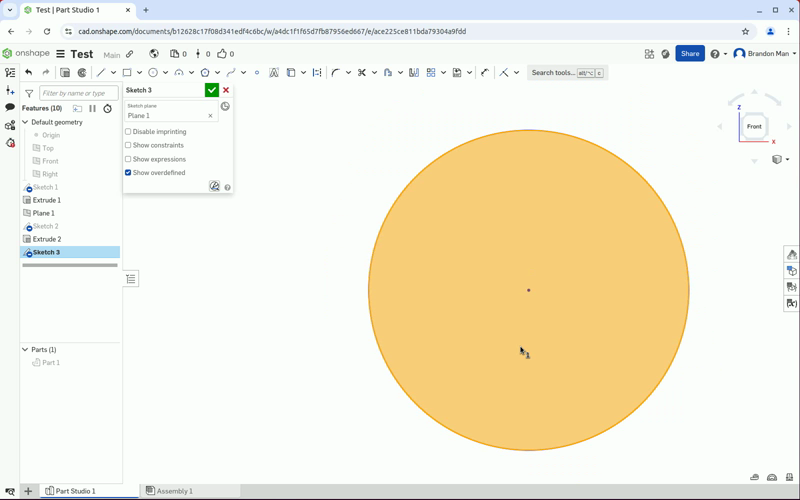
scroll(-6)
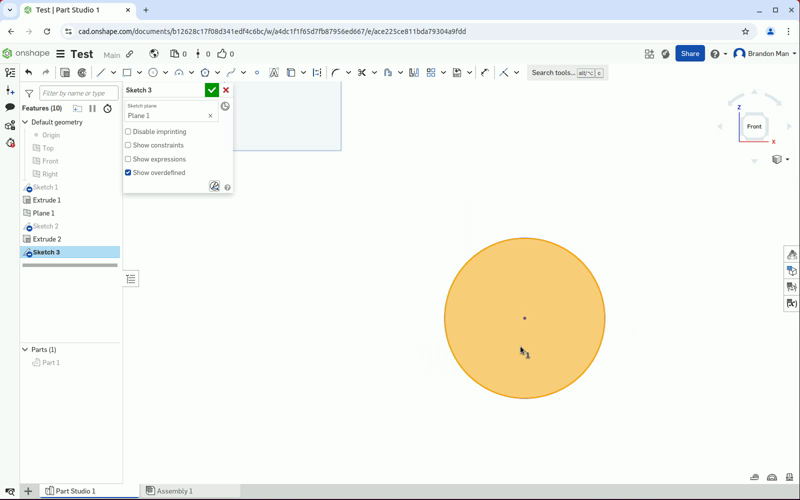
scroll(-6)
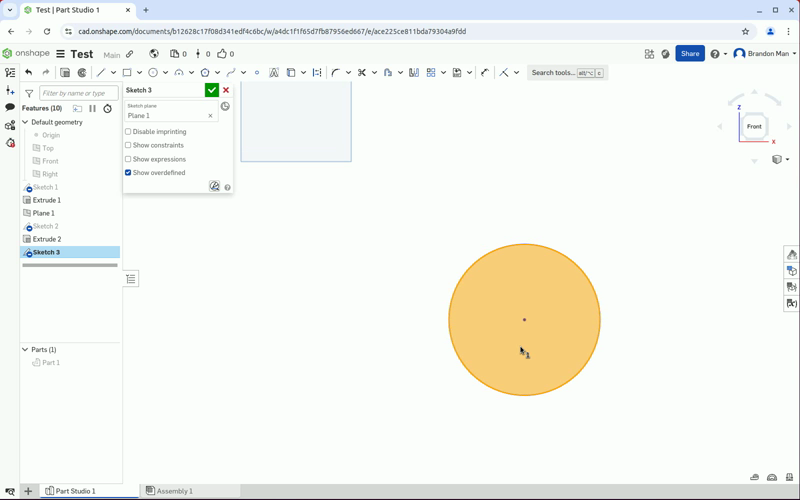
scroll(-6)
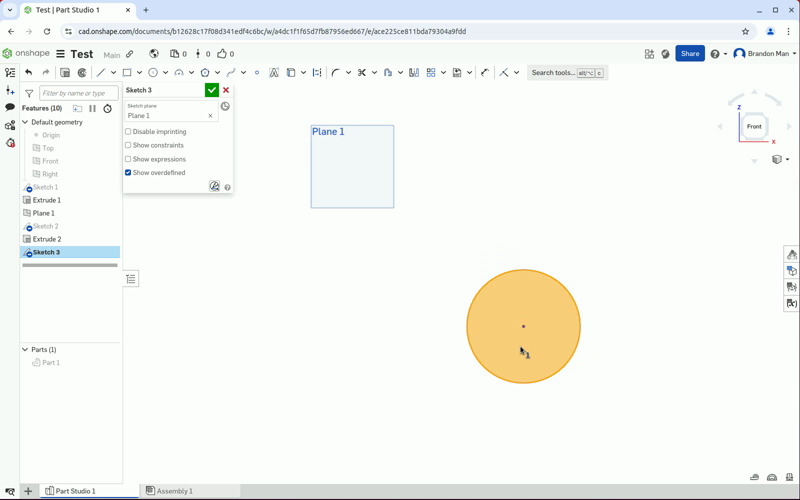
scroll(-6)
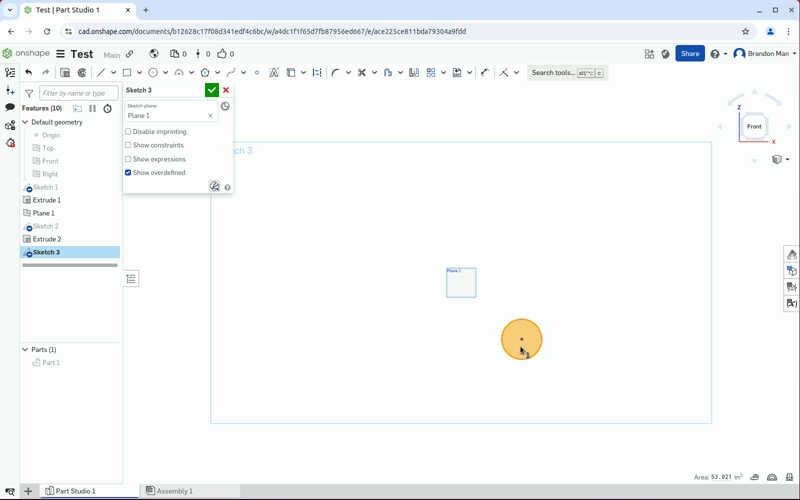
mouse_move(73, 352)
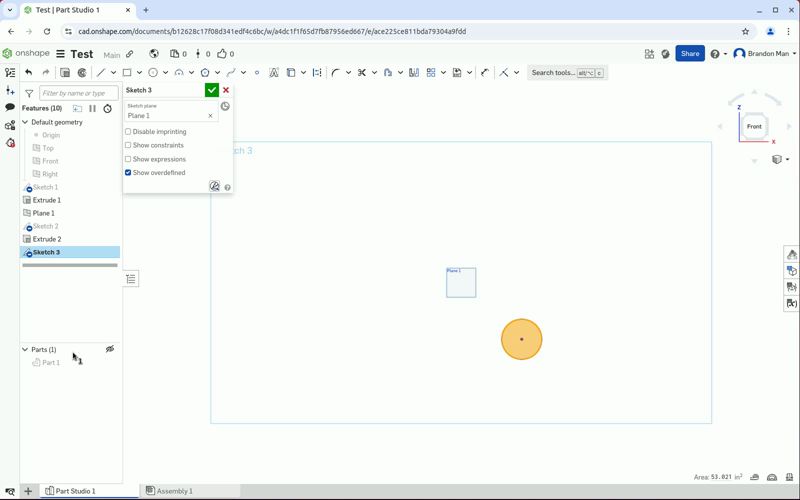
key(shift+y)
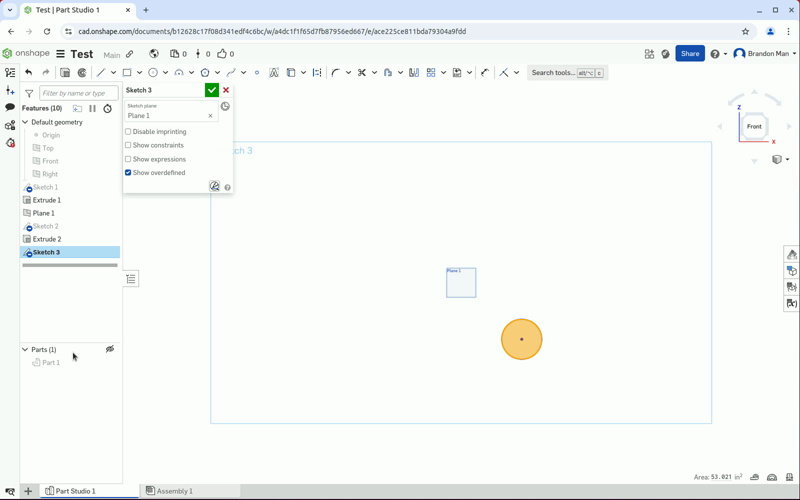
key(shift+e)
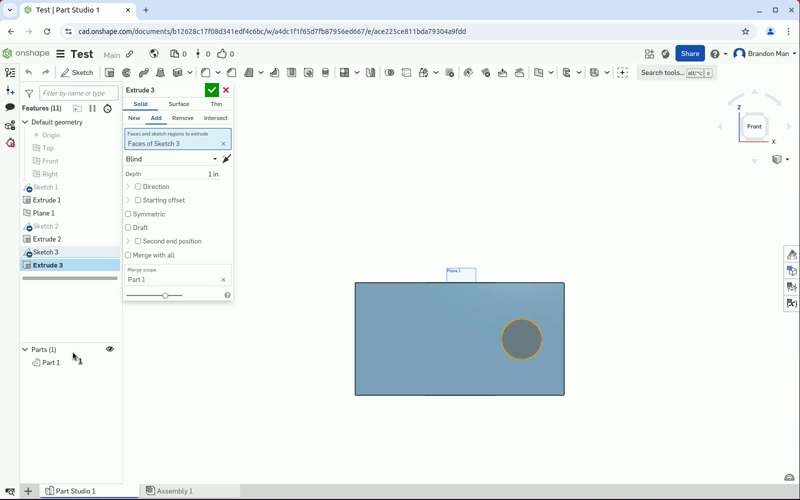
mouse_move(143, 106)
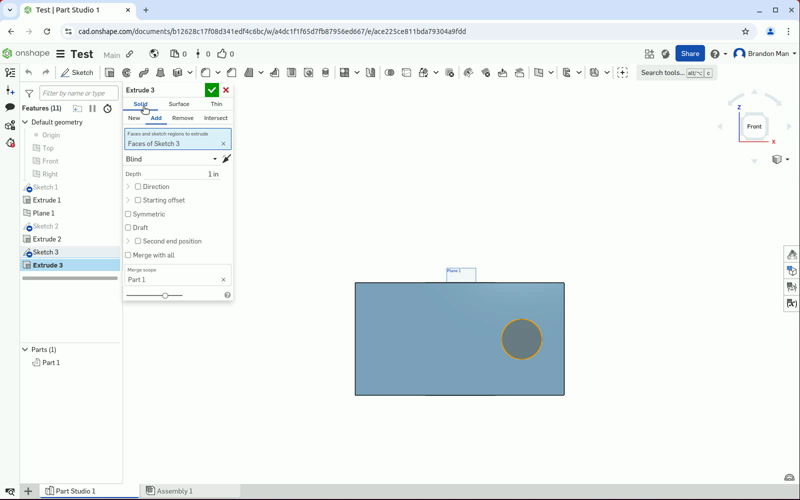
click(143, 106)
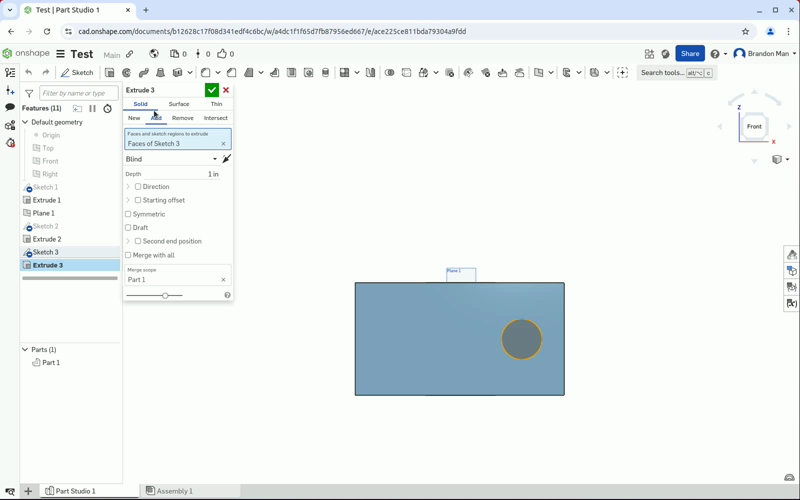
mouse_move(186, 120)
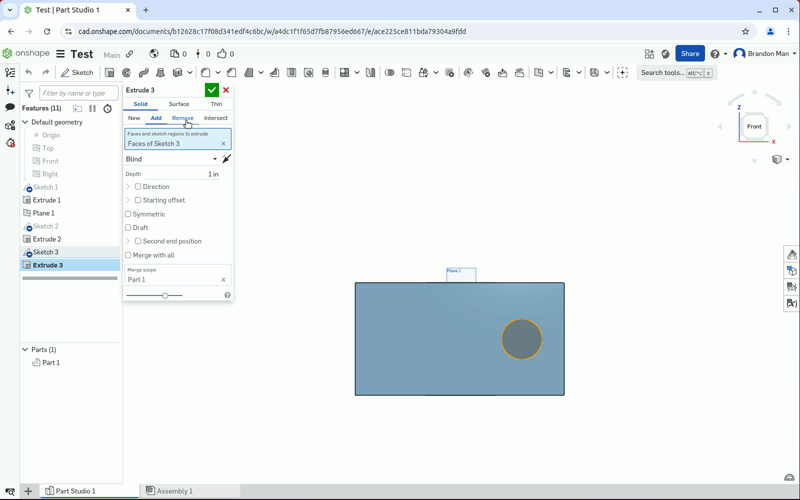
click(186, 120)
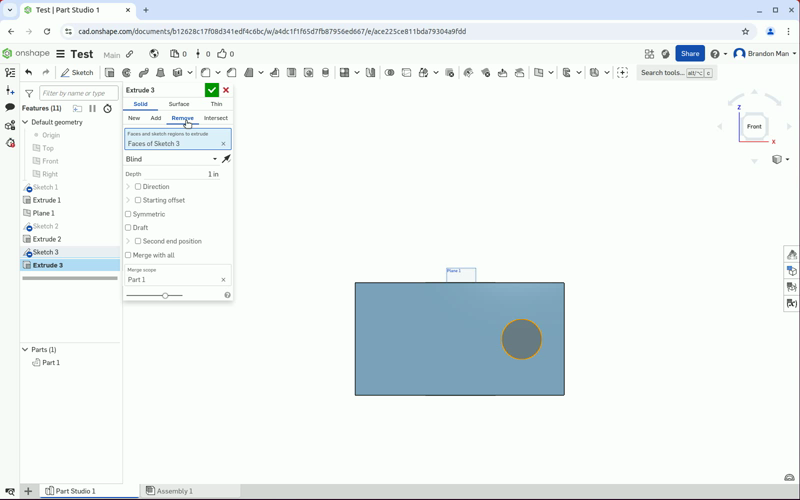
key(tab, 4)
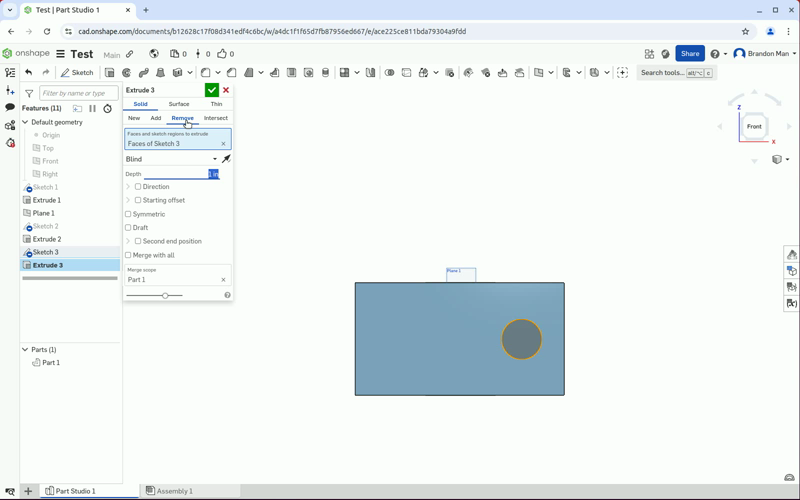
text(30.811)
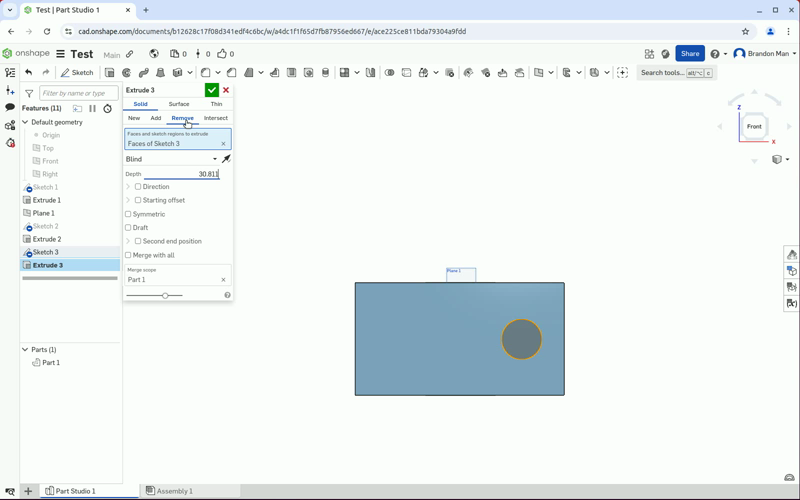
key(tab, 6)
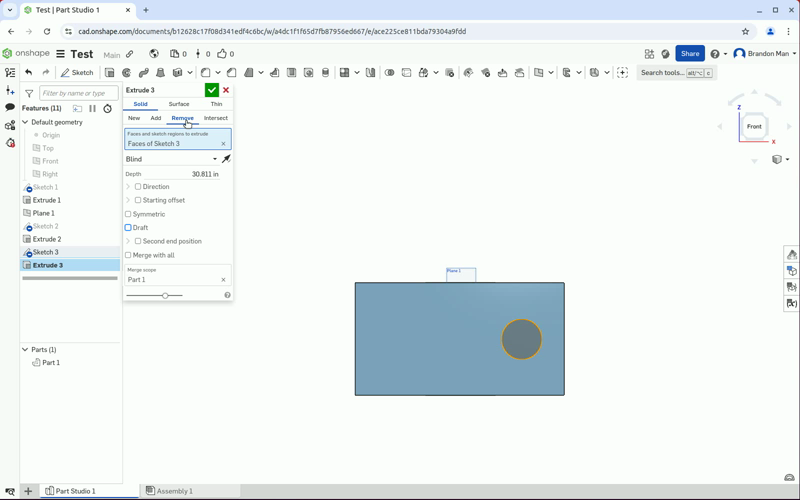
key(space)
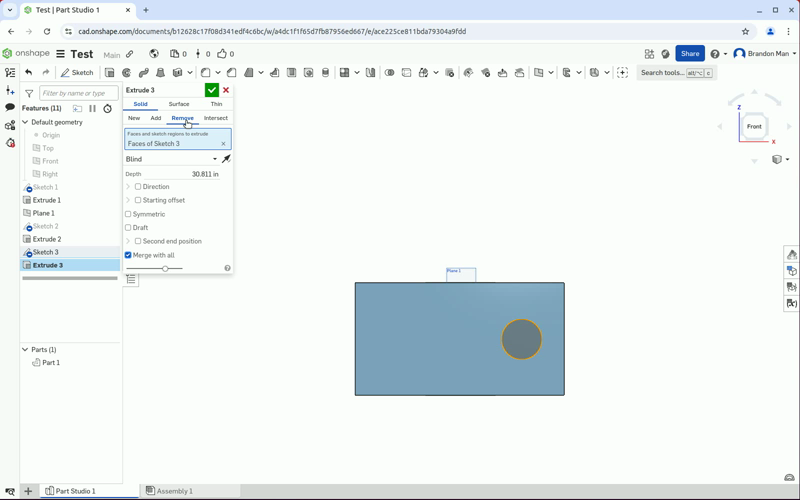
key(enter)
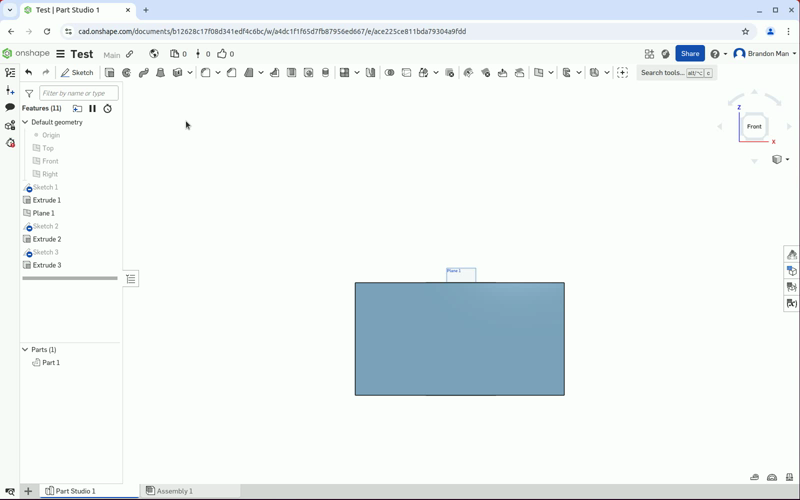
key(shift+h)
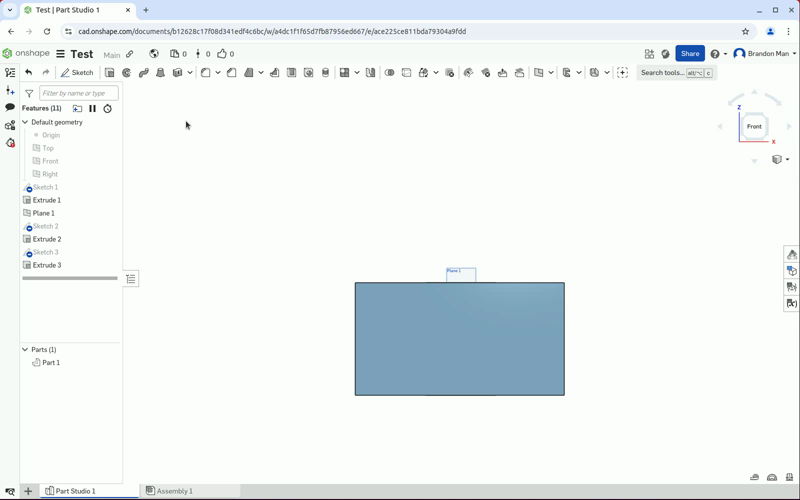
key(shift+h)
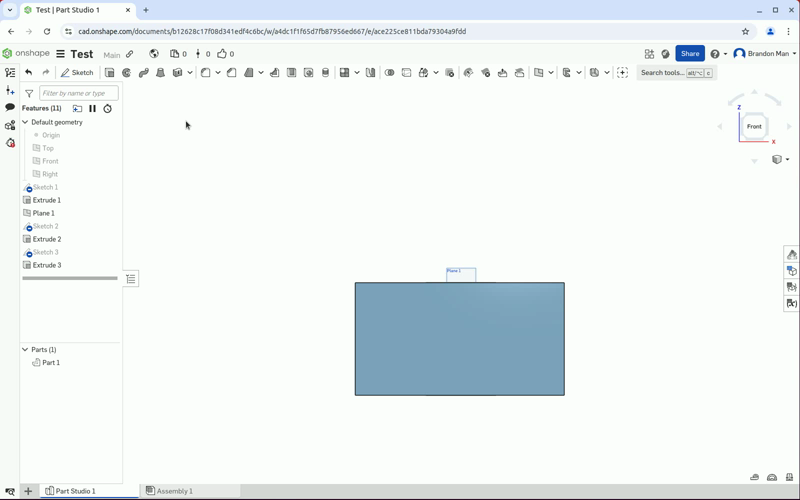
mouse_move(73, 189)
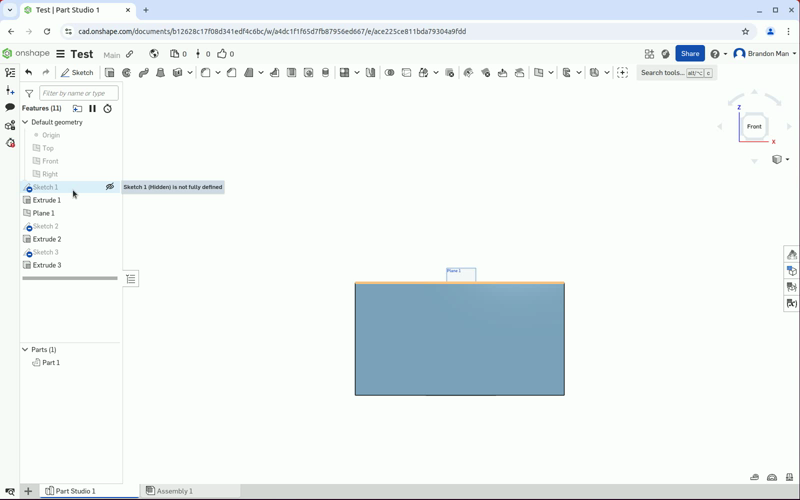
click(73, 189)
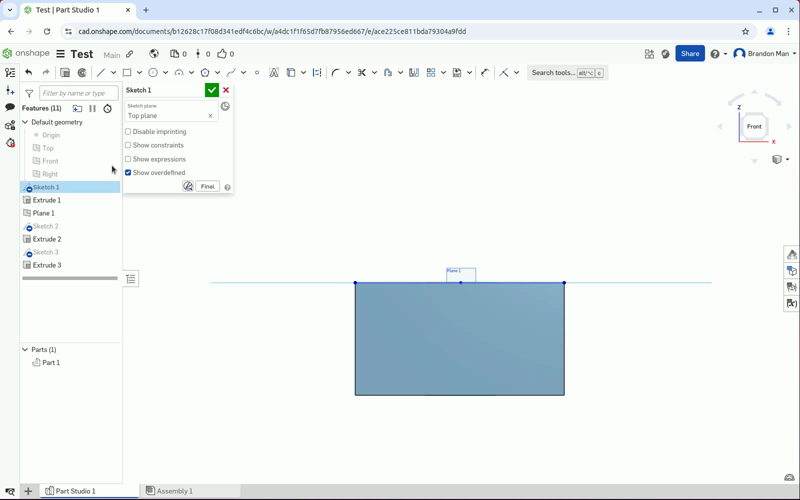
mouse_move(229, 92)
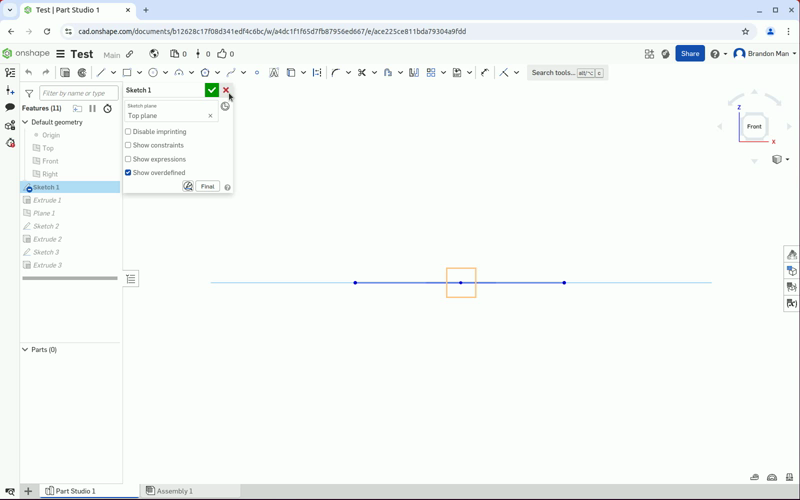
click(229, 92)
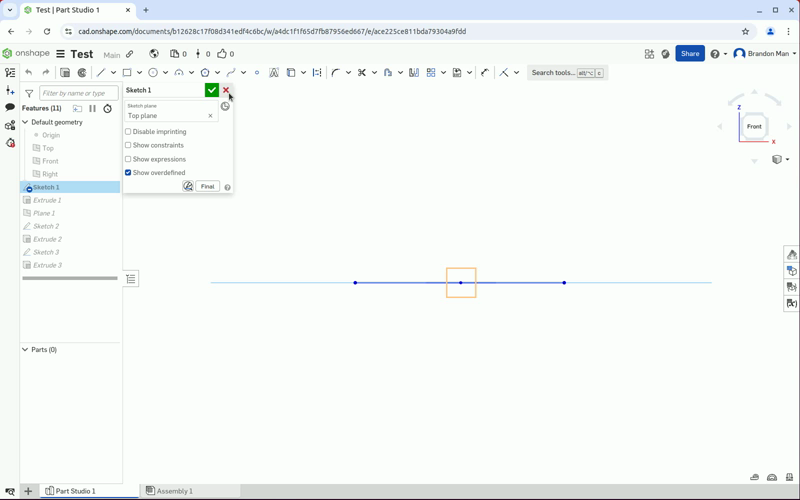
key(shift+s)
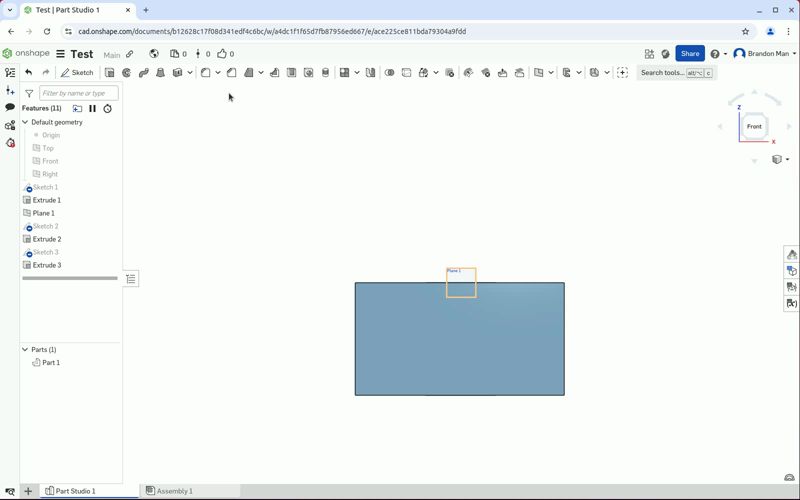
mouse_move(73, 215)
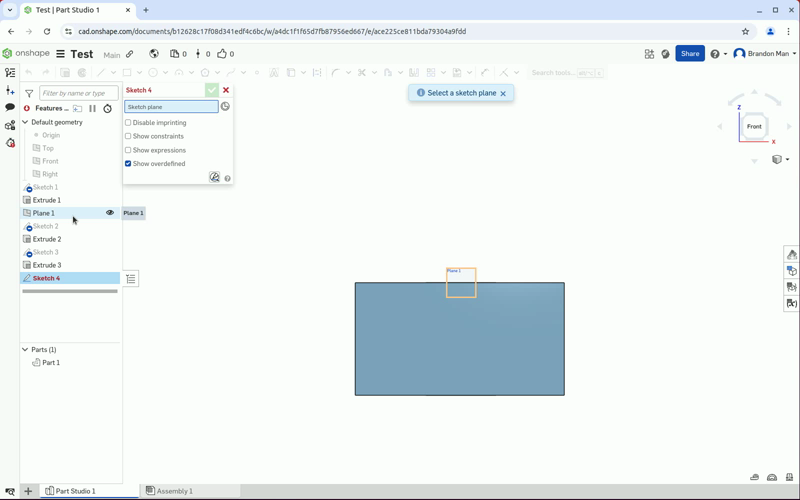
click(73, 215)
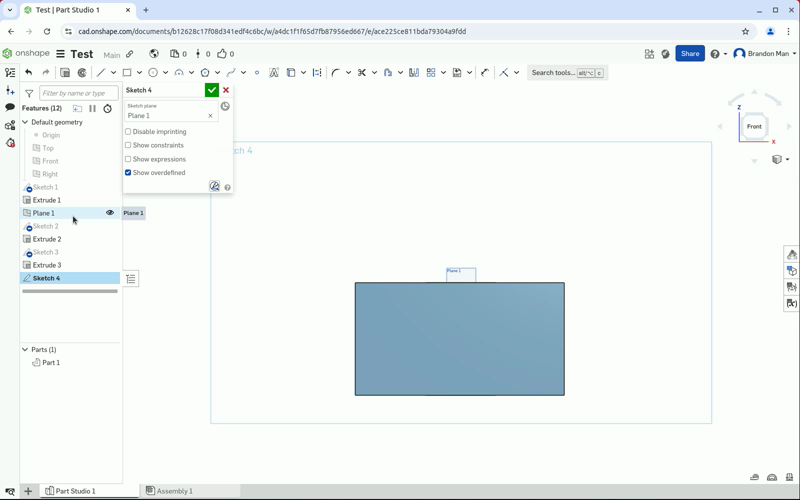
mouse_move(73, 352)
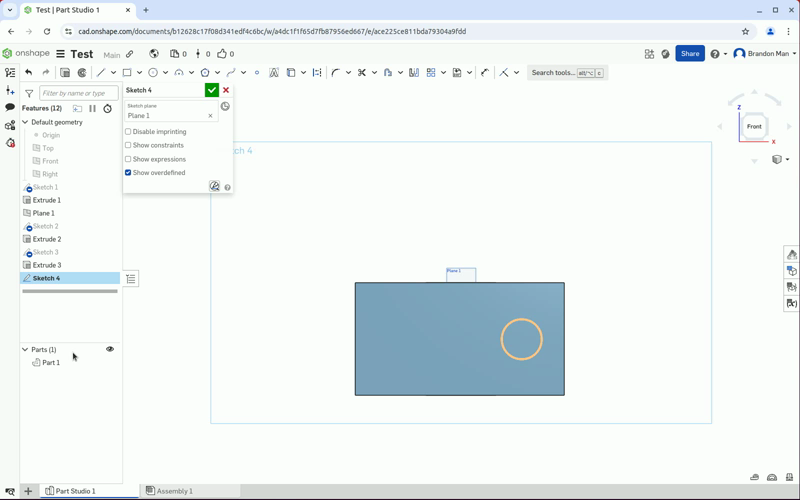
key(y)
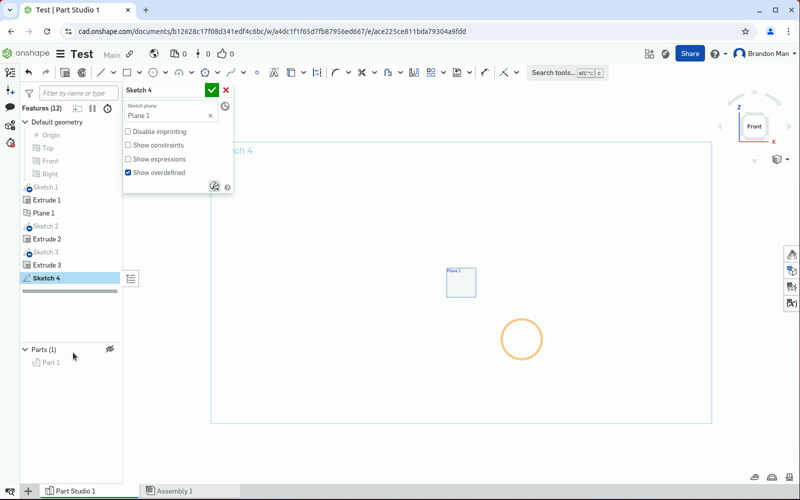
key(c)
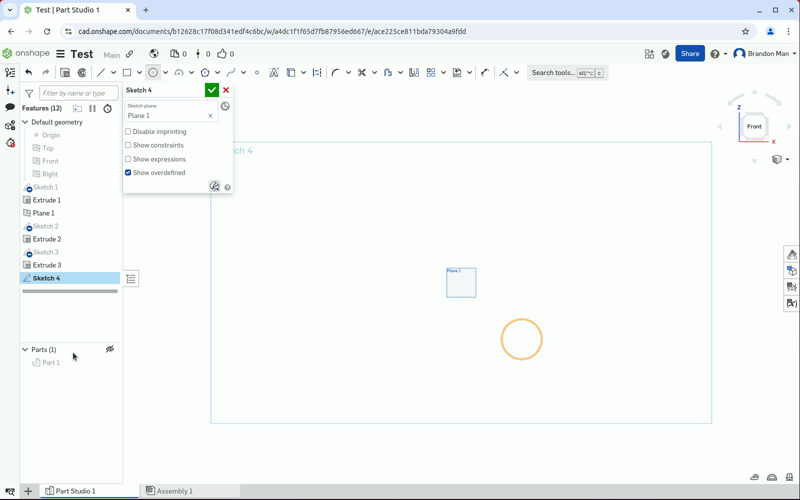
key_down(shift)
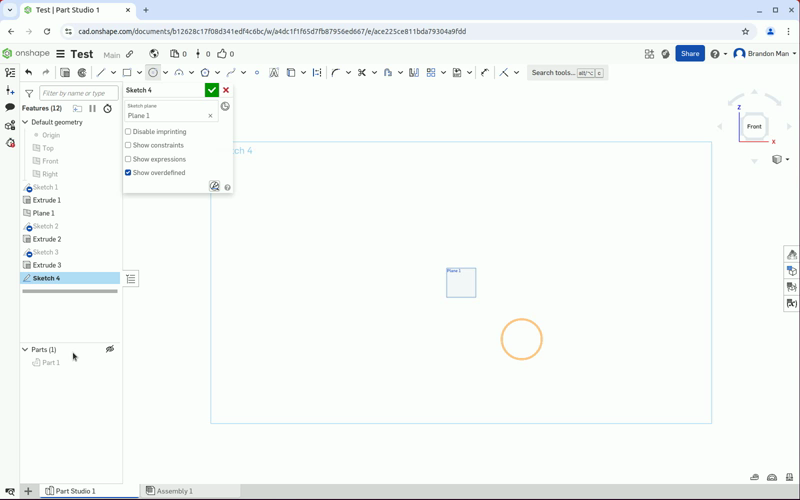
mouse_move(401, 339)
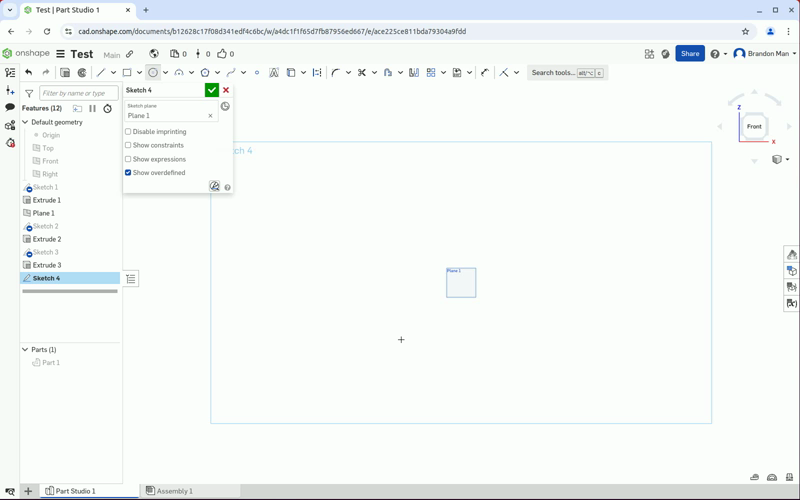
click(401, 339)
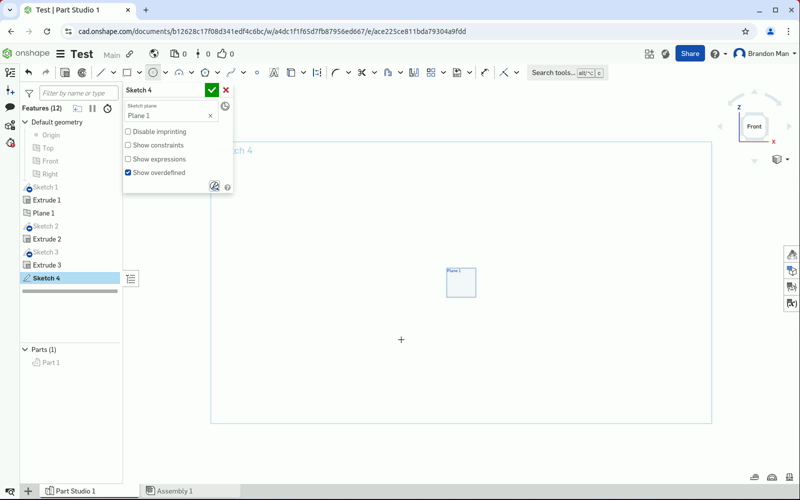
key_up(shift)
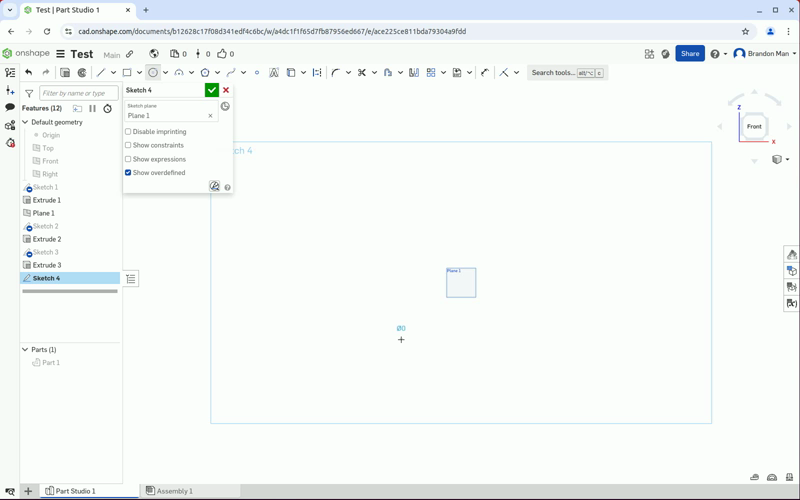
mouse_move(428, 339)
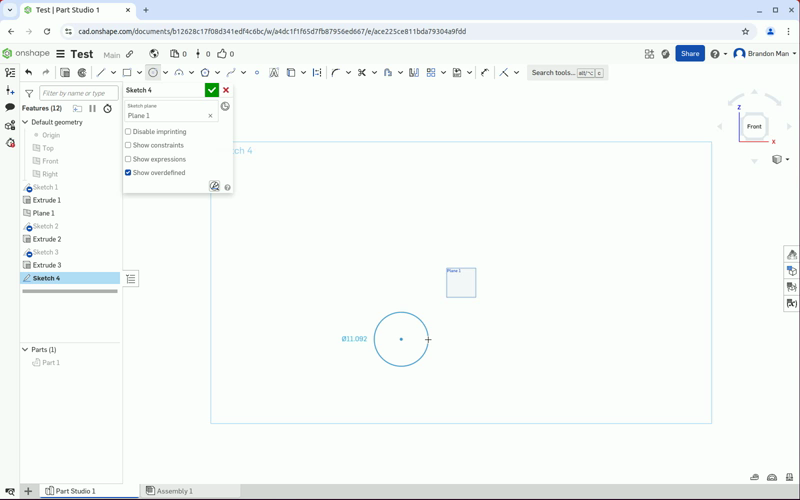
click(428, 339)
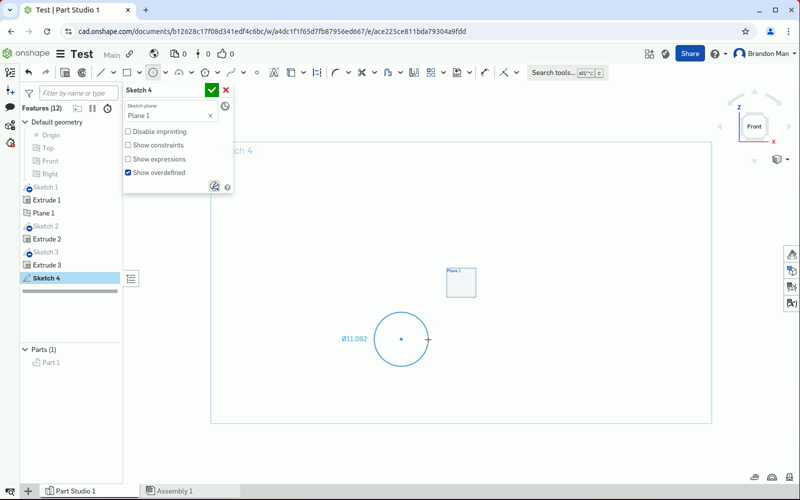
key(esc)
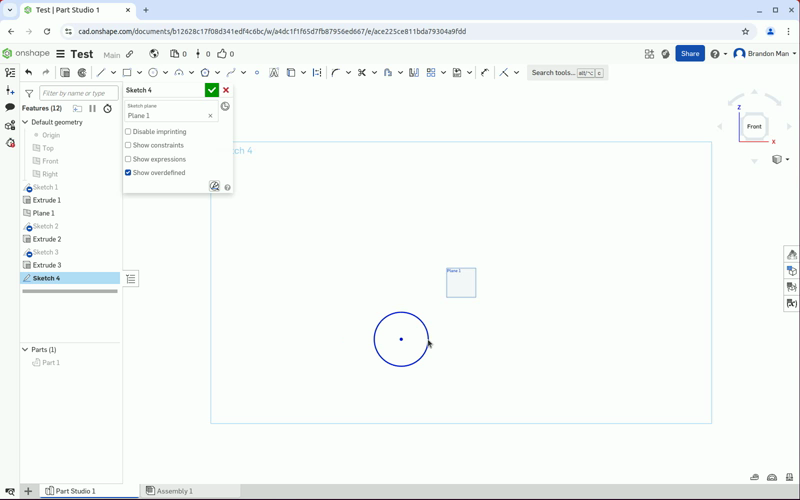
key(c)
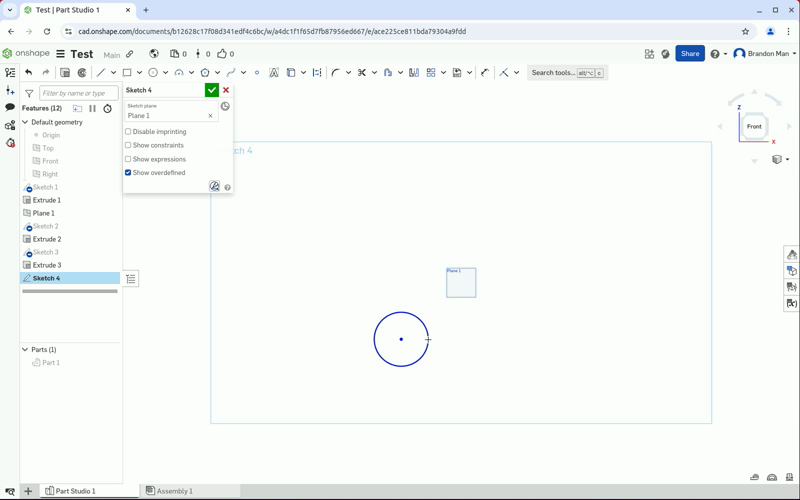
key_down(shift)
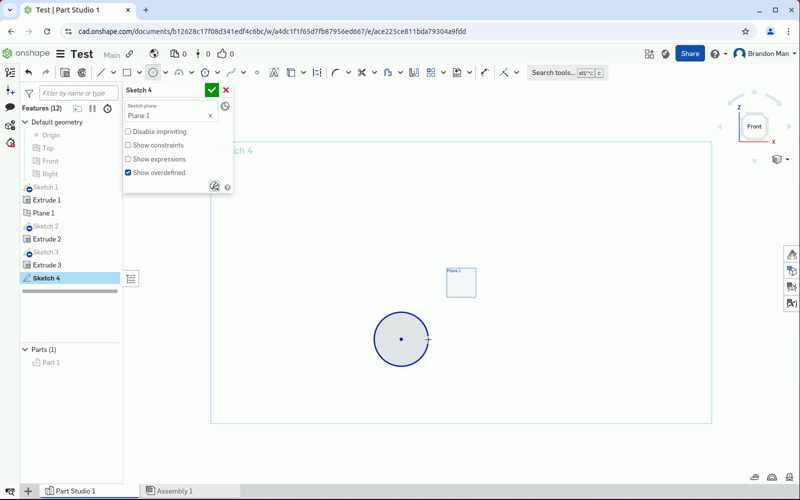
mouse_move(401, 339)
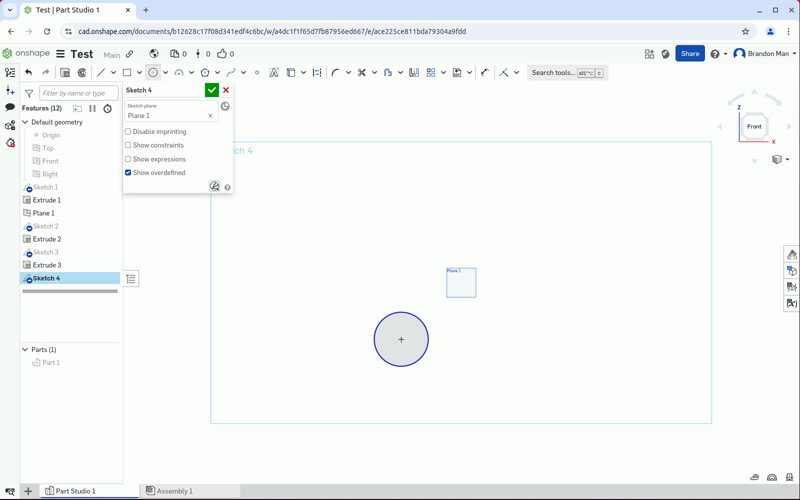
click(401, 339)
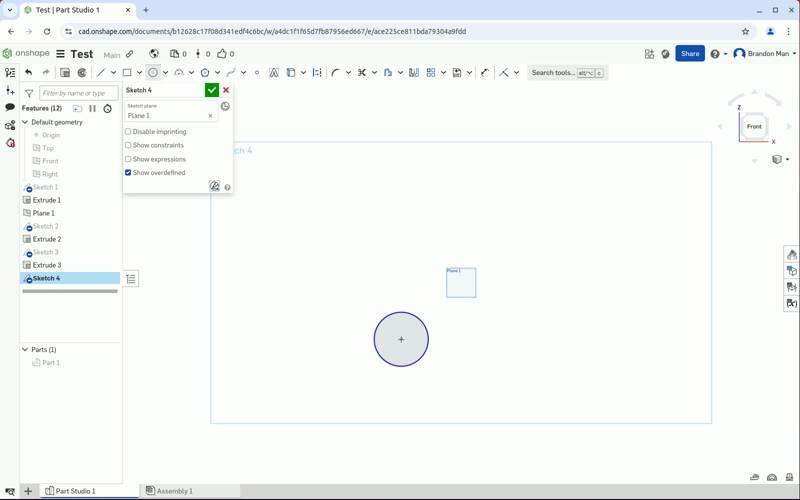
key_up(shift)
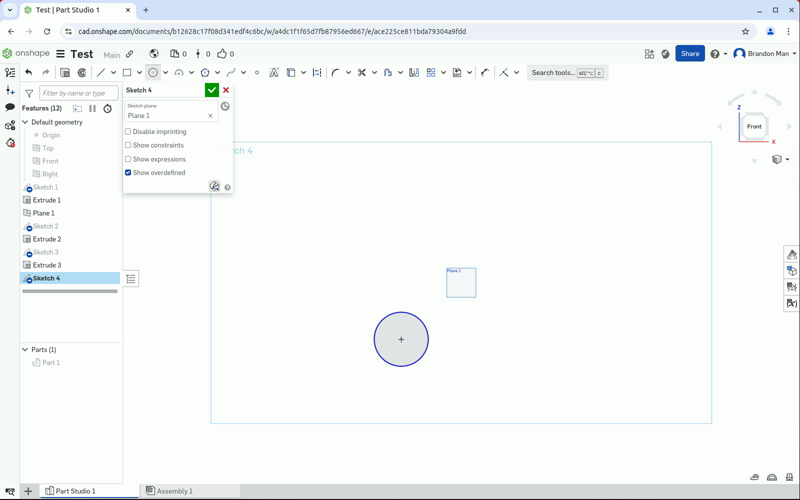
mouse_move(420, 339)
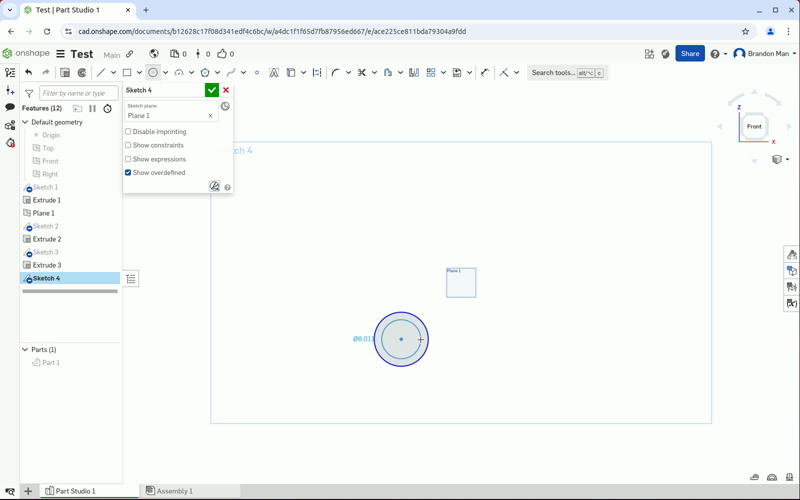
click(420, 339)
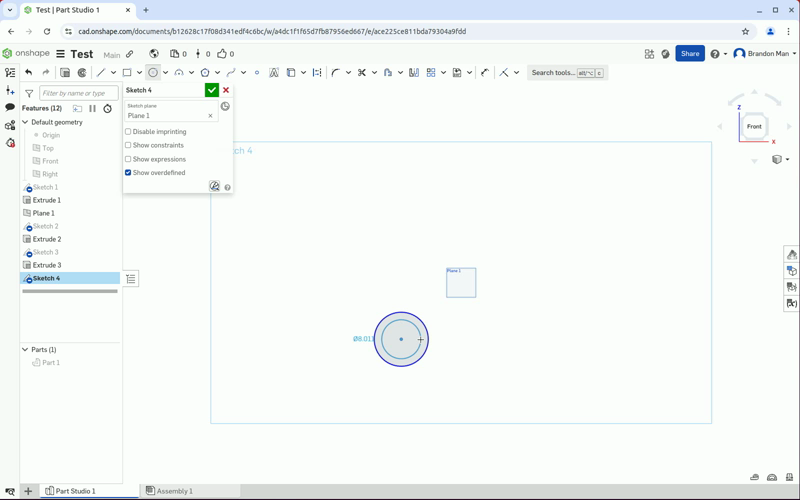
key(esc)
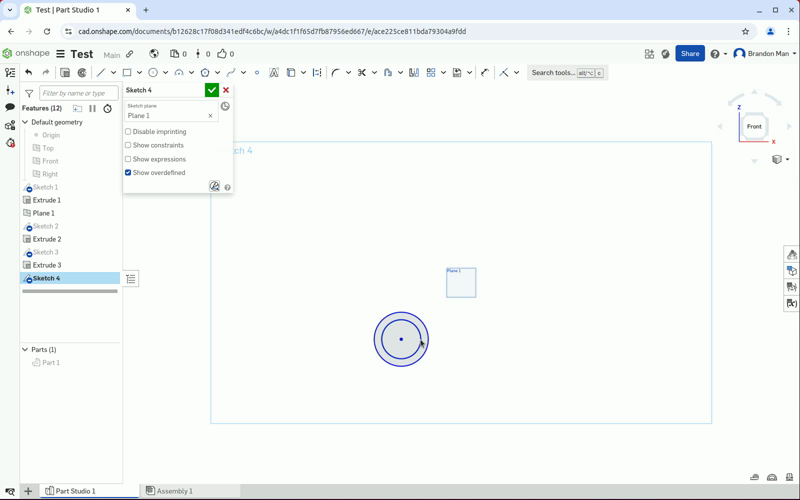
mouse_move(420, 346)
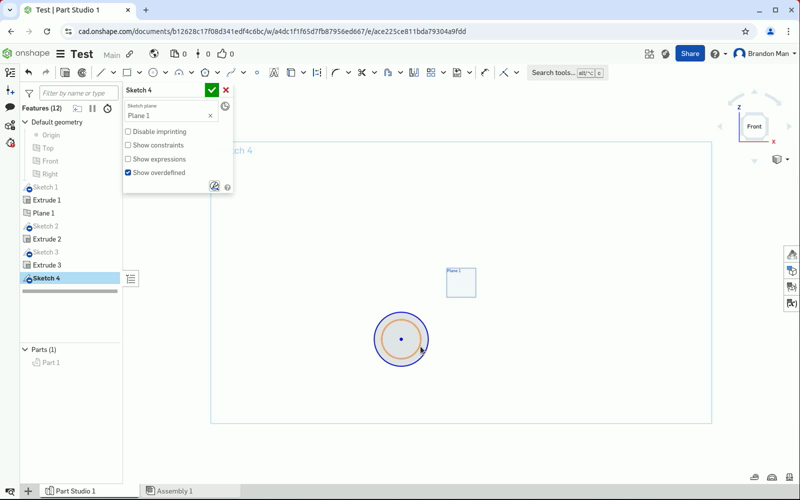
scroll(6)
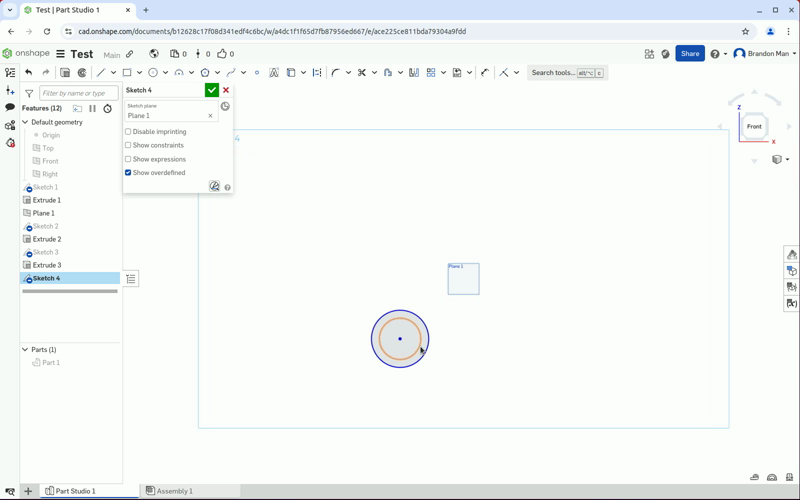
scroll(6)
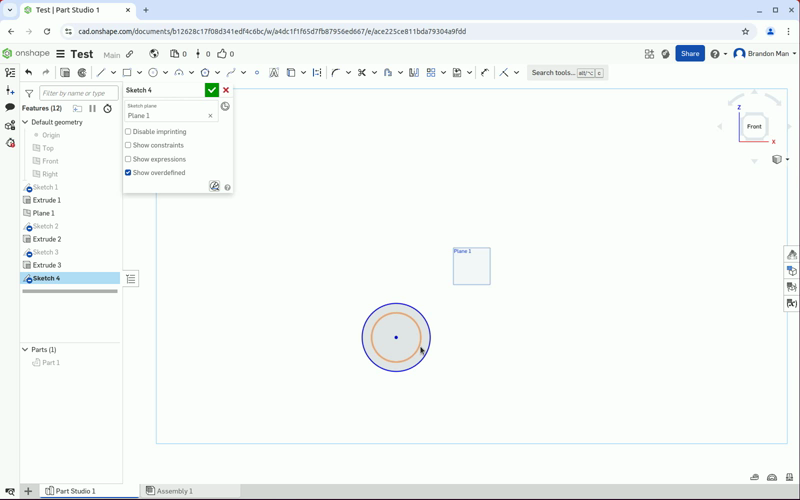
scroll(6)
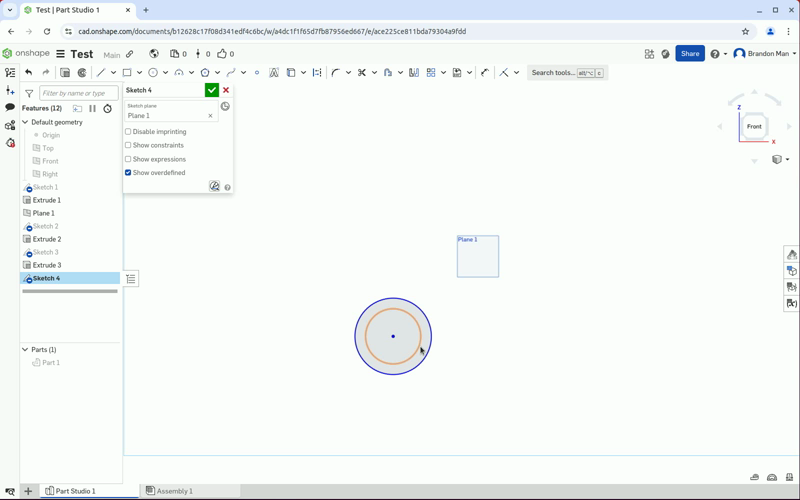
scroll(6)
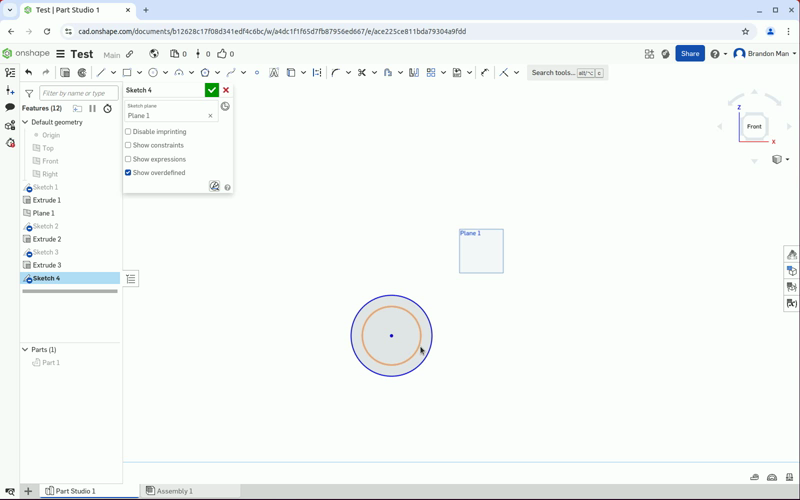
scroll(6)
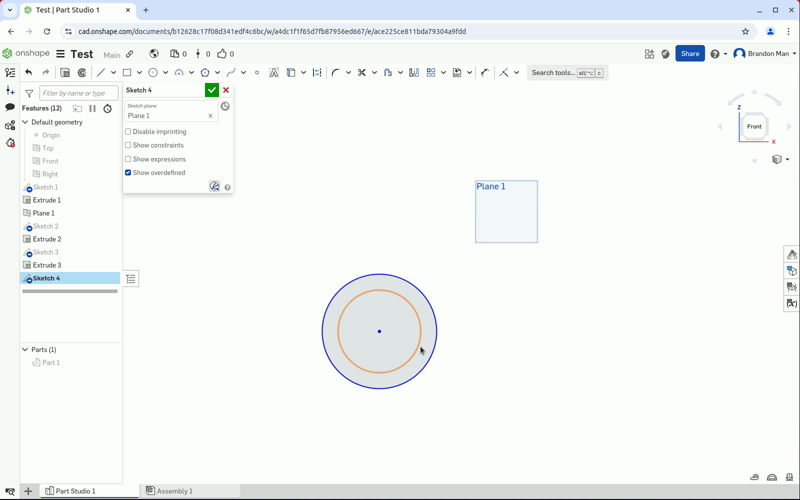
scroll(6)
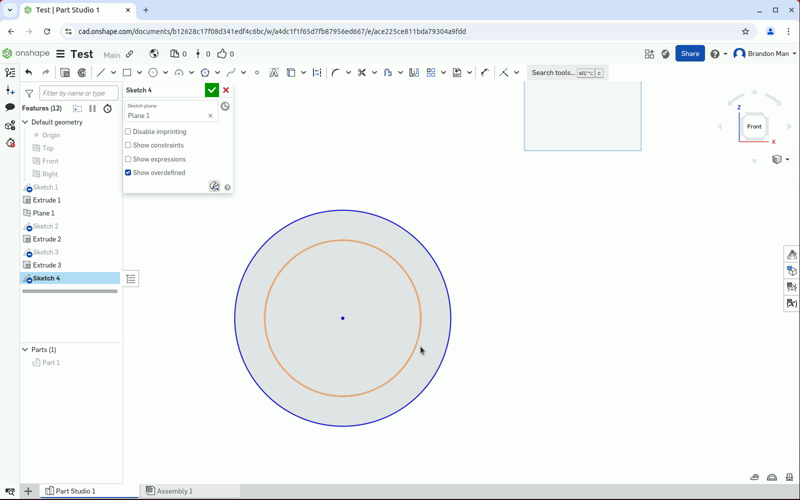
scroll(6)
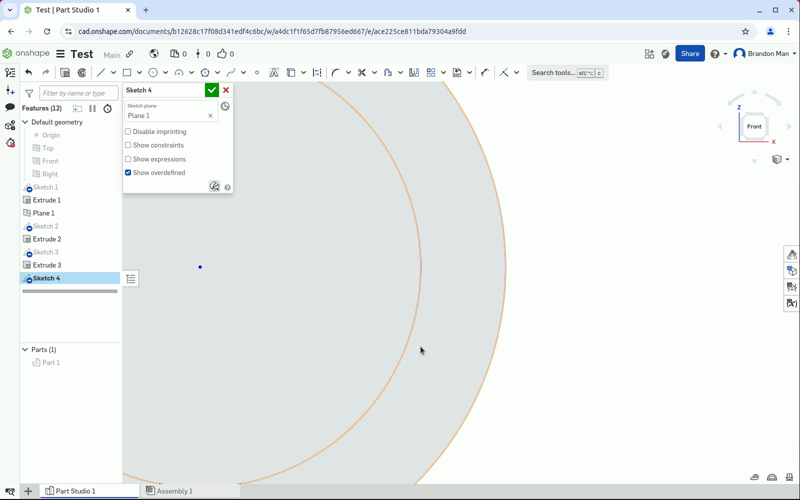
click(420, 346)
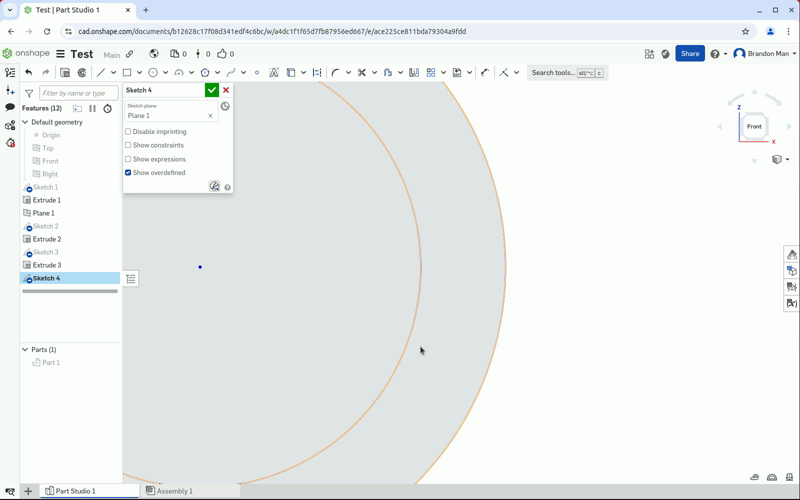
scroll(-6)
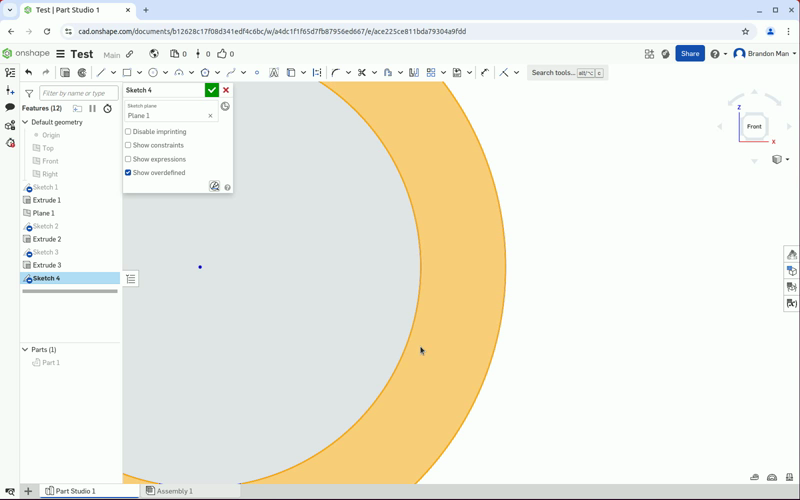
scroll(-6)
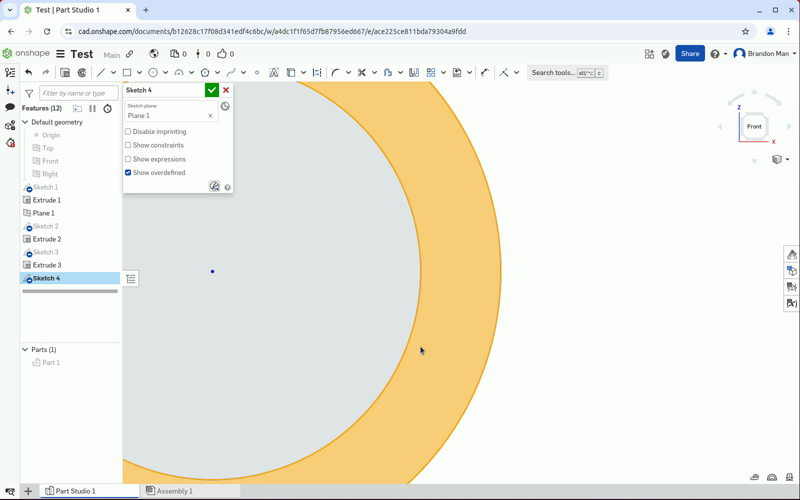
scroll(-6)
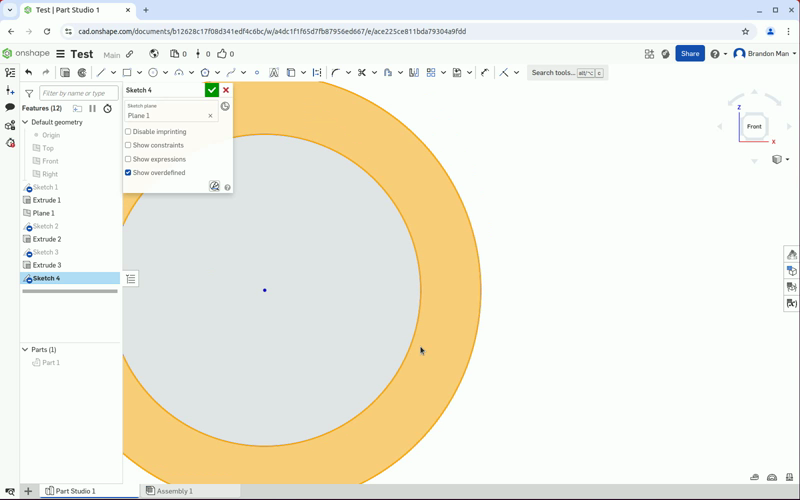
scroll(-6)
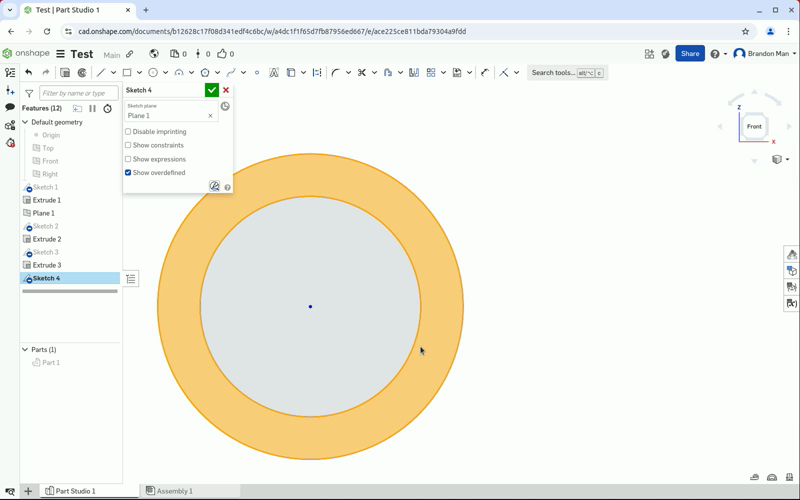
scroll(-6)
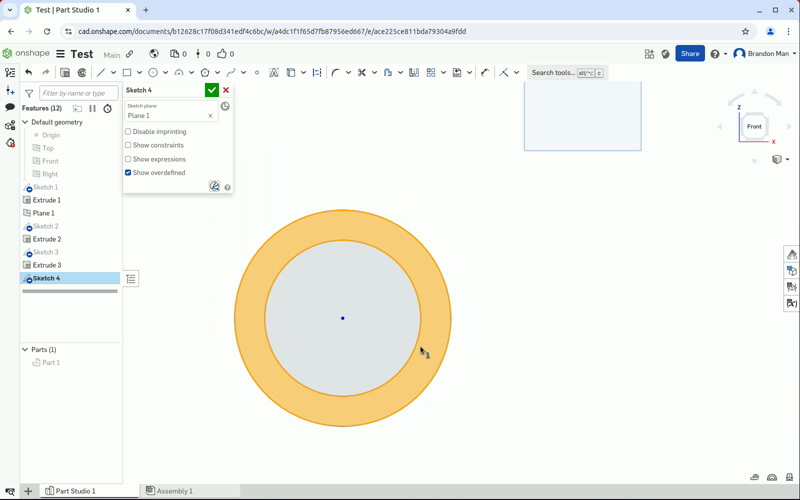
scroll(-6)
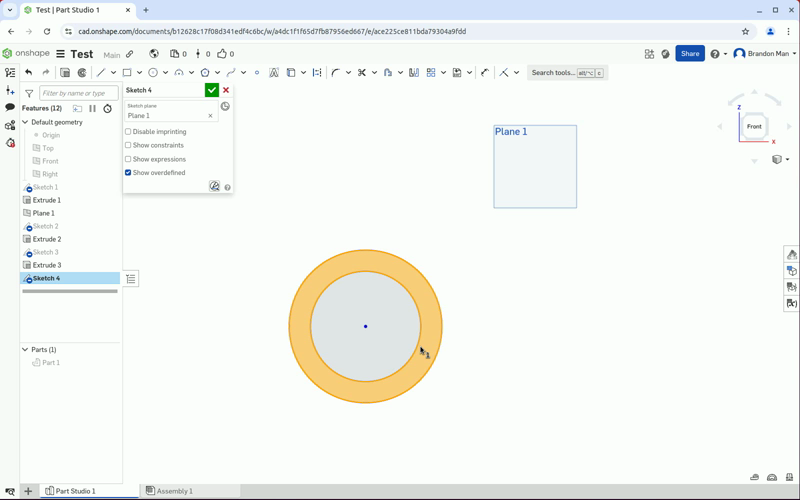
scroll(-6)
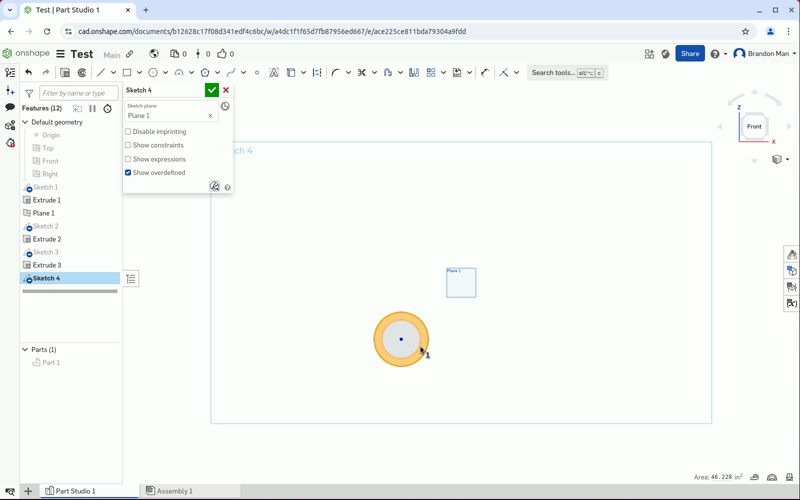
mouse_move(73, 352)
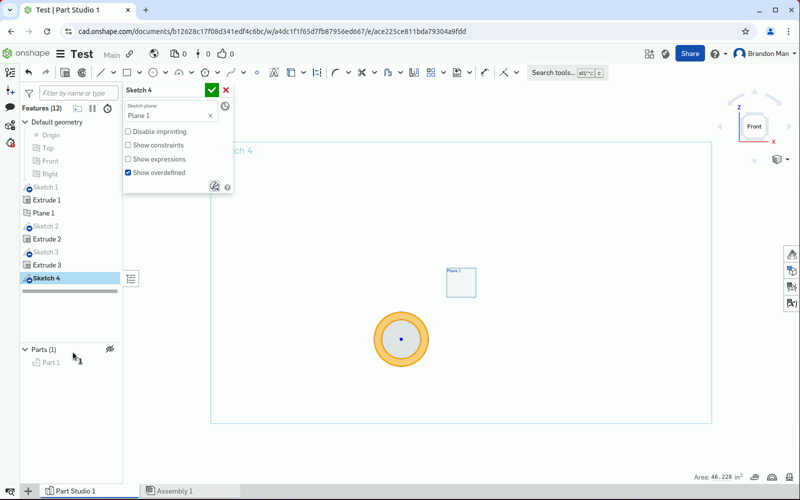
key(shift+y)
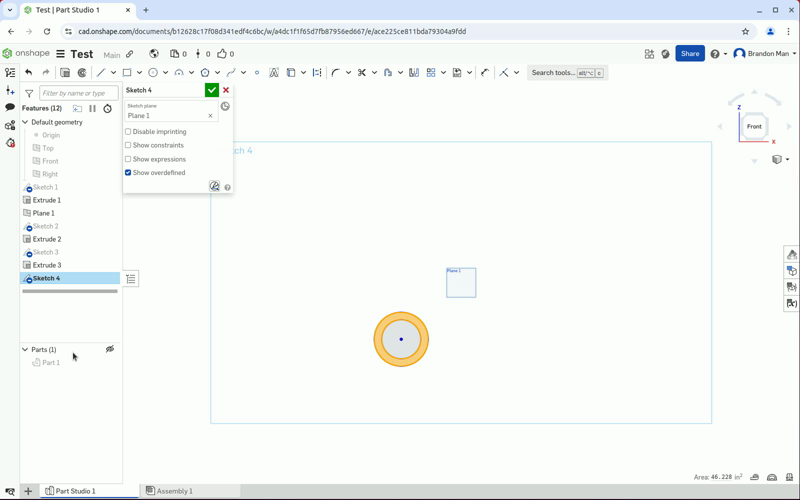
key(shift+e)
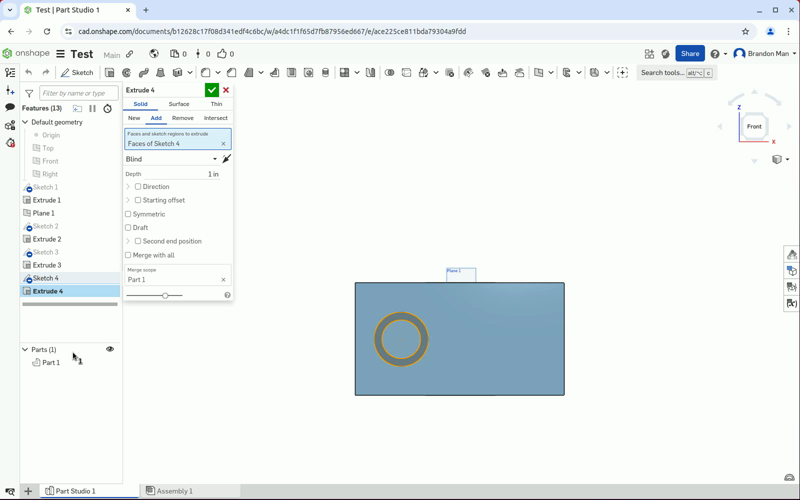
mouse_move(143, 106)
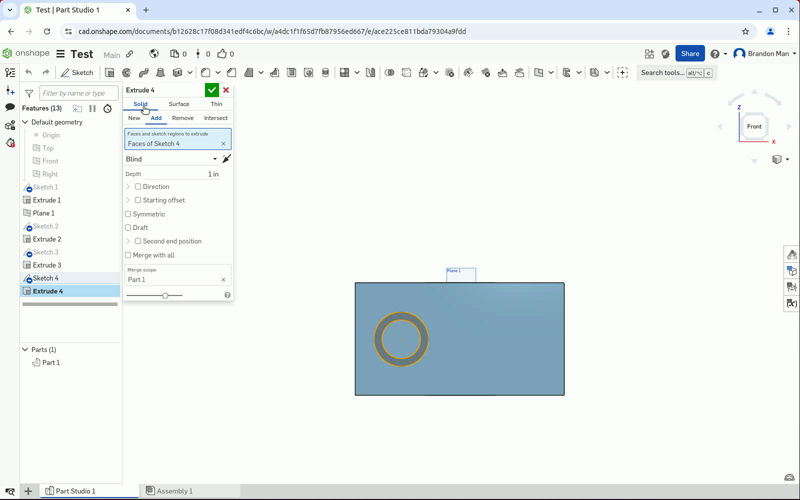
click(143, 106)
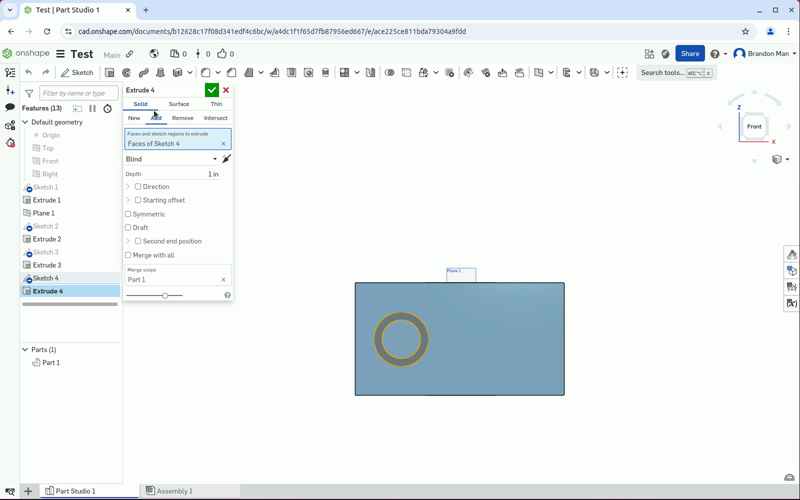
mouse_move(186, 120)
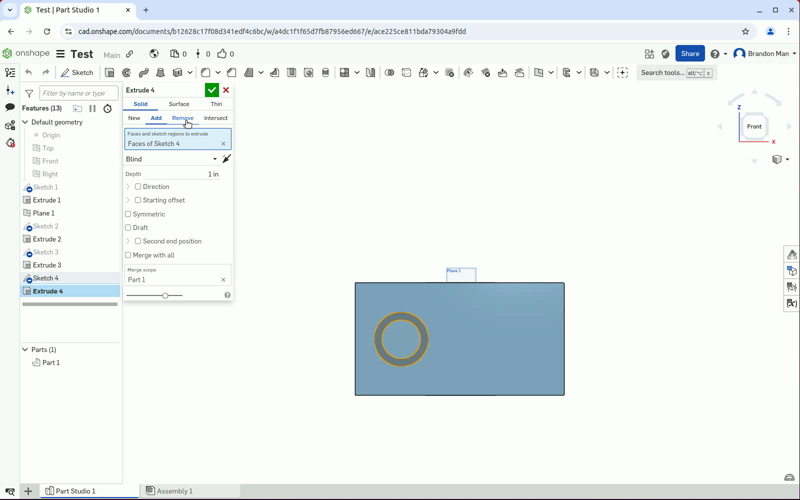
click(186, 120)
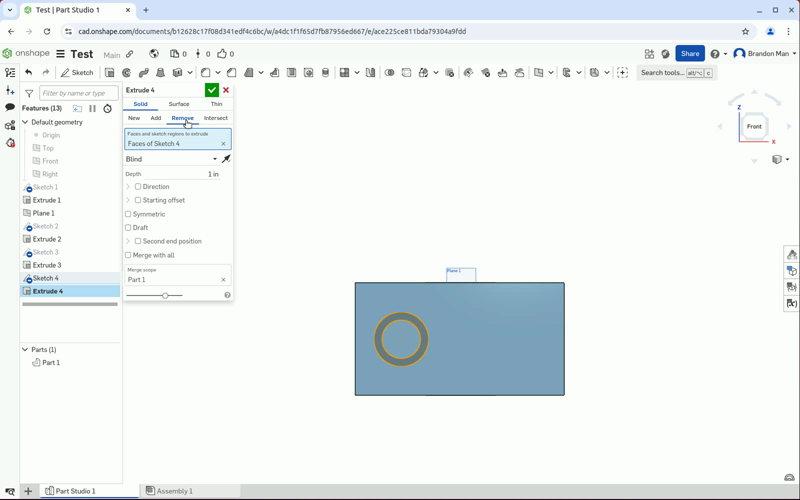
key(tab, 4)
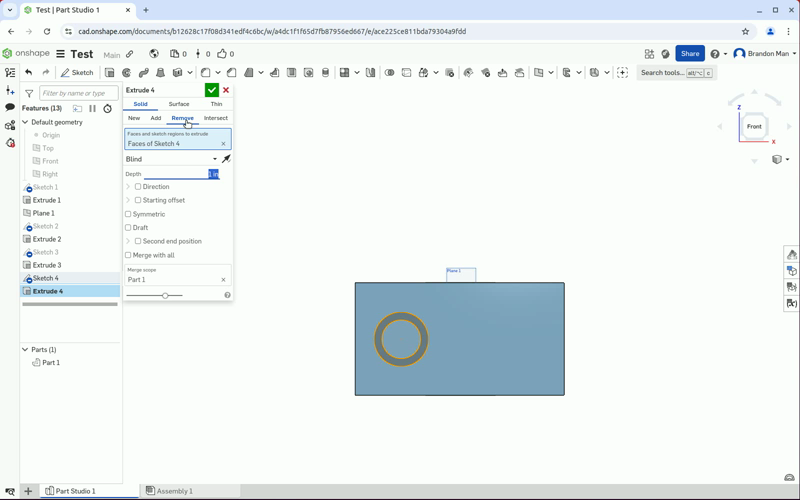
text(6.258)
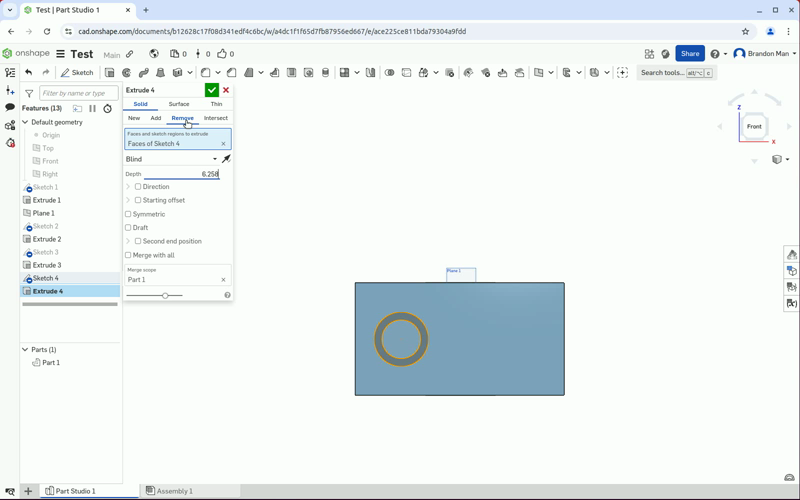
key(tab, 6)
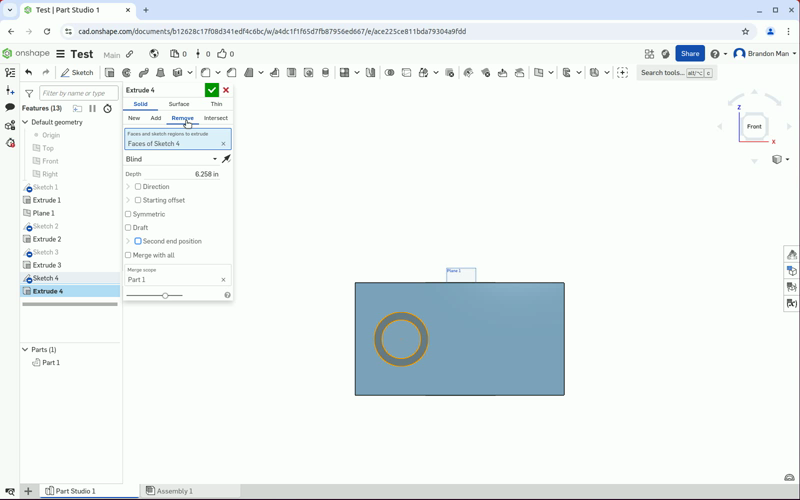
key(space)
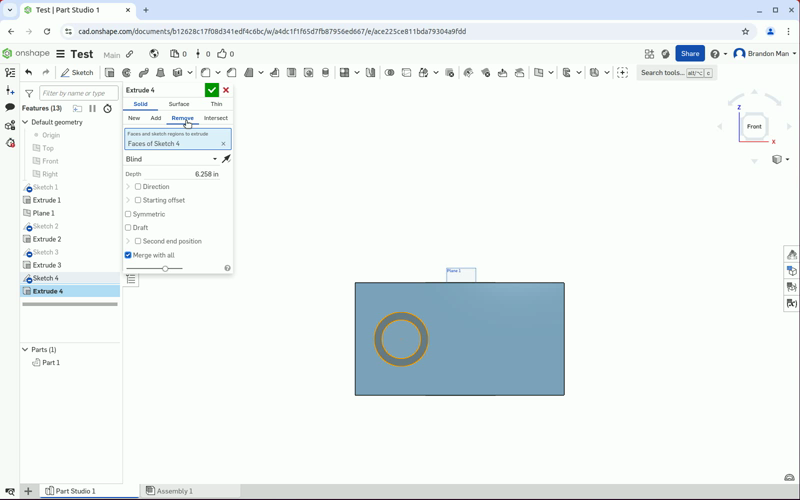
key(enter)
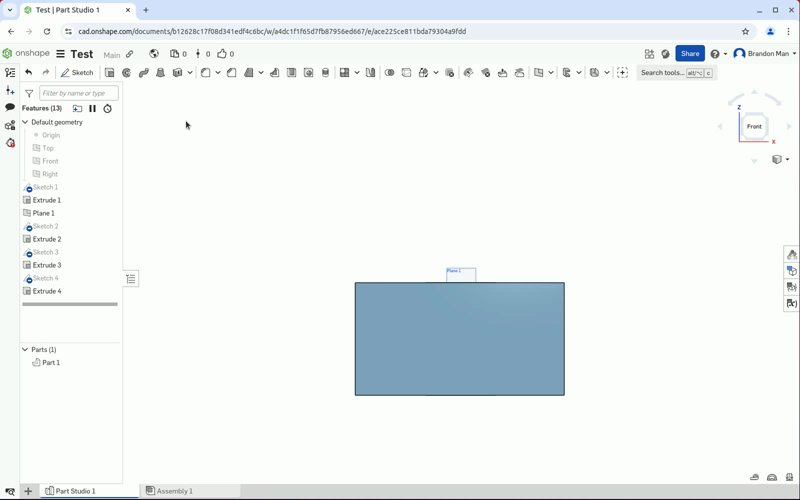
key(shift+h)
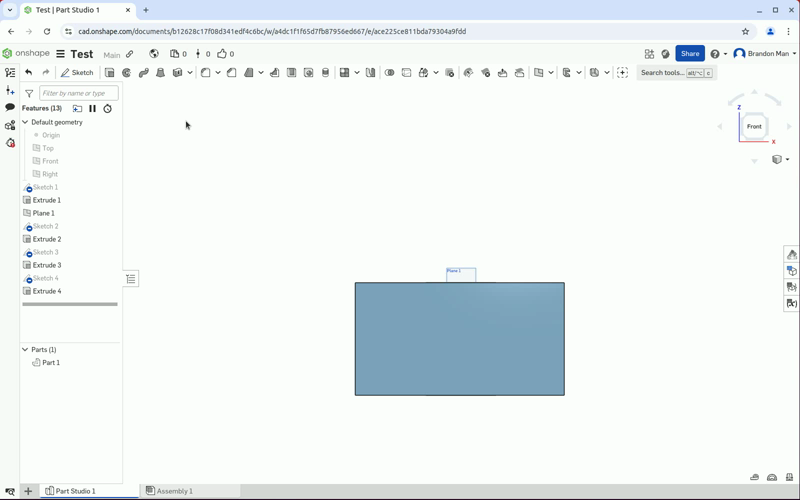
key(shift+h)
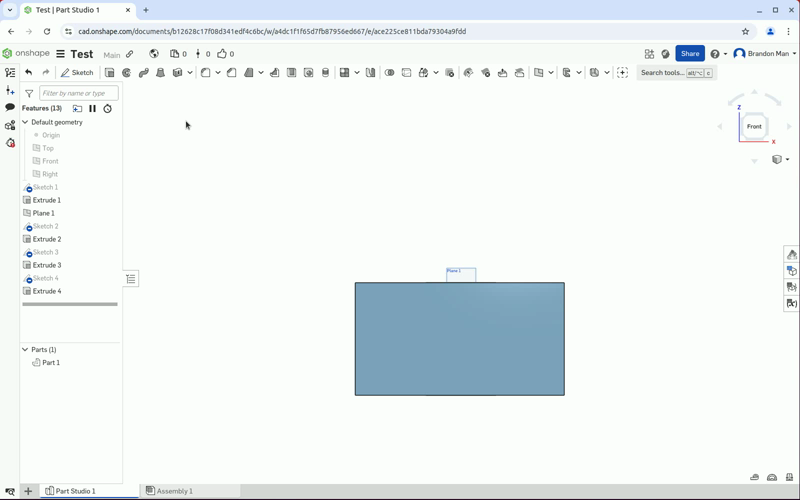
mouse_move(73, 189)
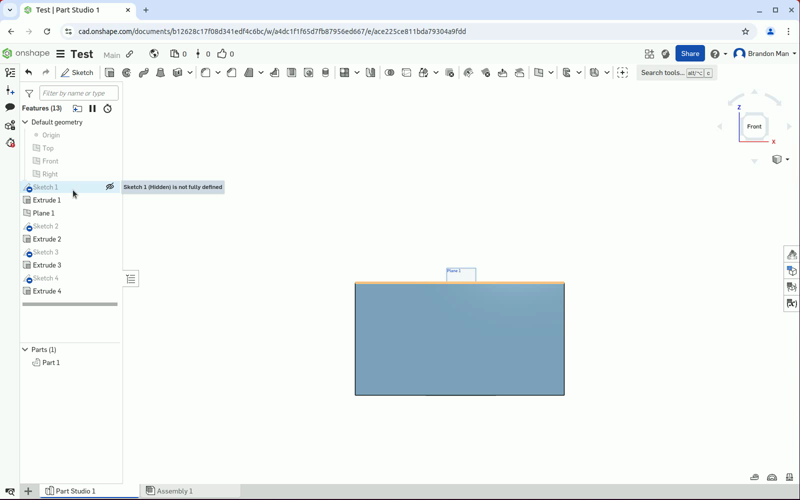
click(73, 189)
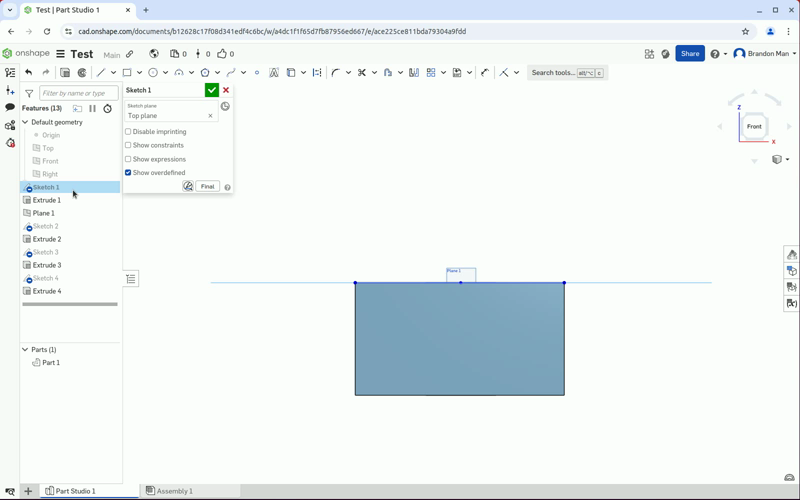
mouse_move(229, 92)
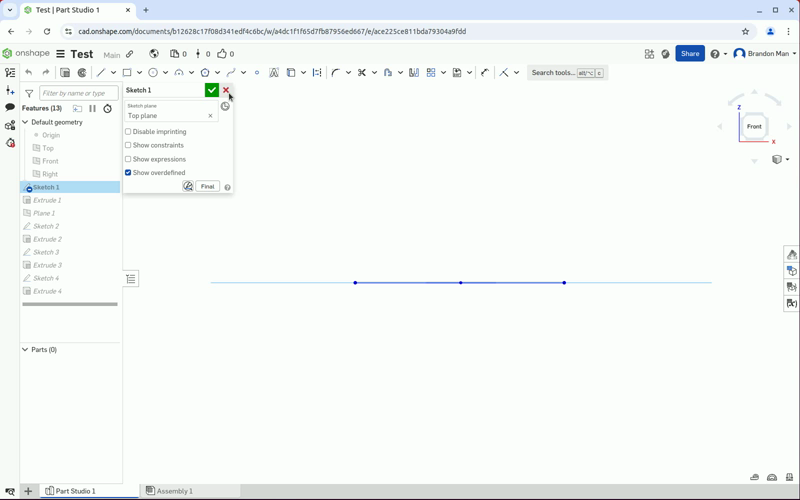
click(229, 92)
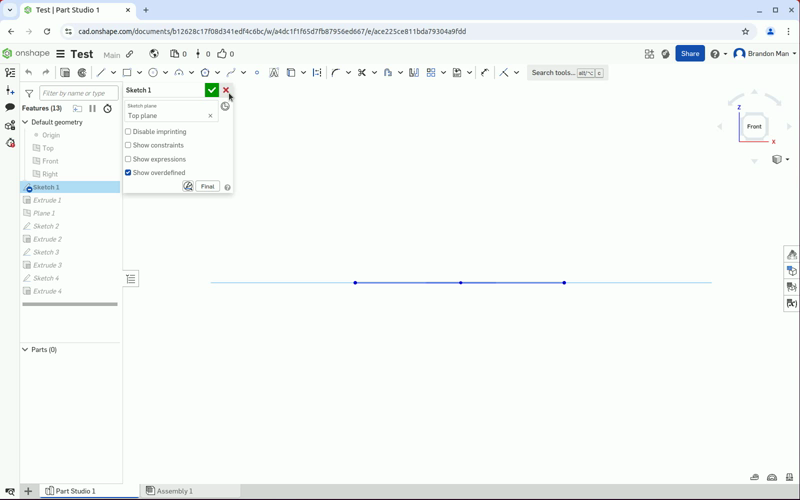
key(shift+s)
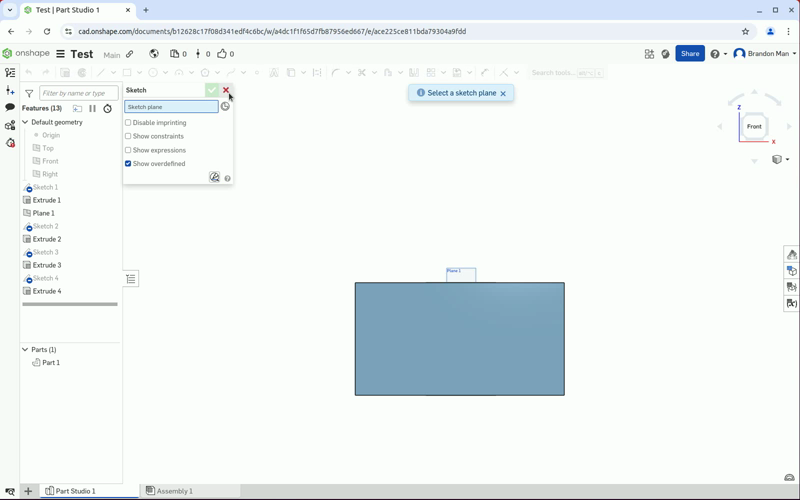
mouse_move(73, 215)
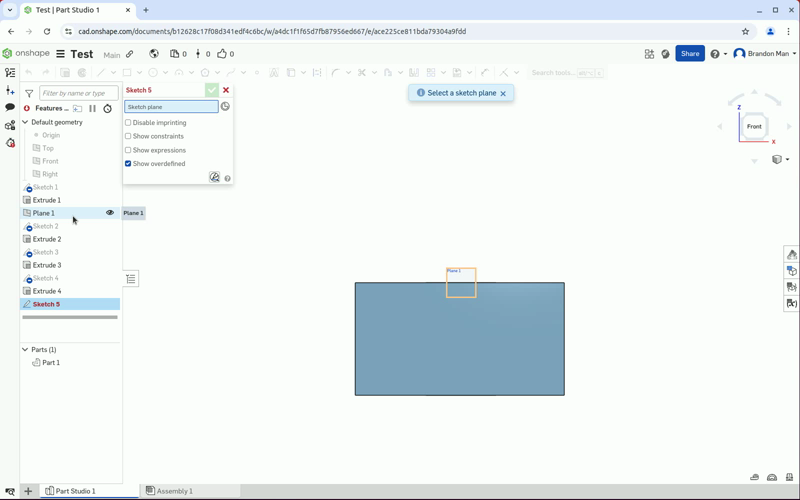
click(73, 215)
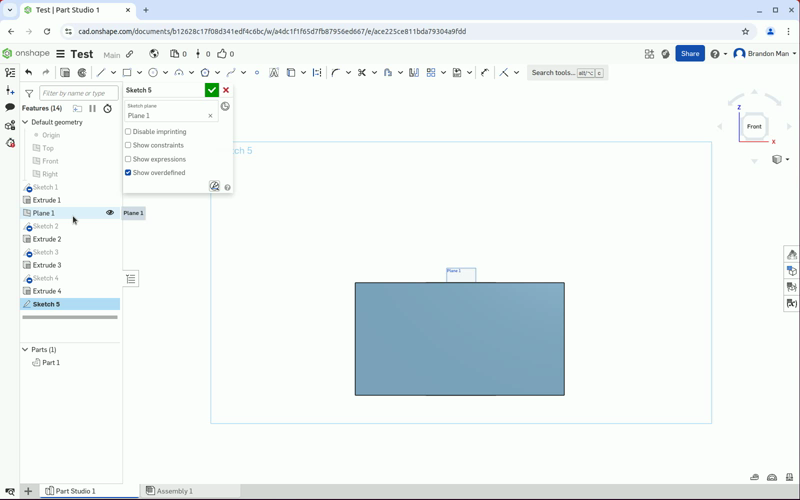
mouse_move(73, 352)
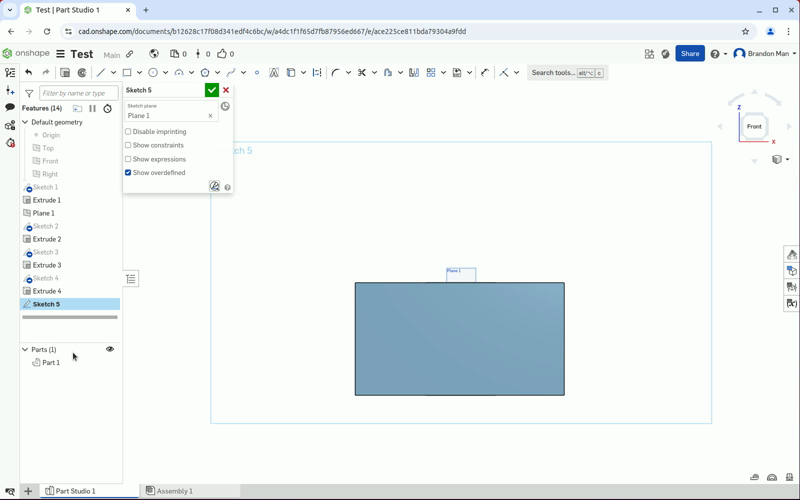
key(y)
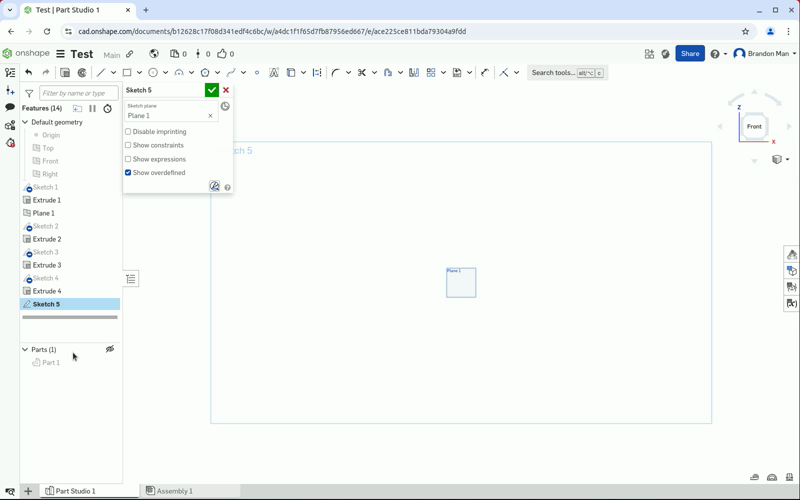
key(c)
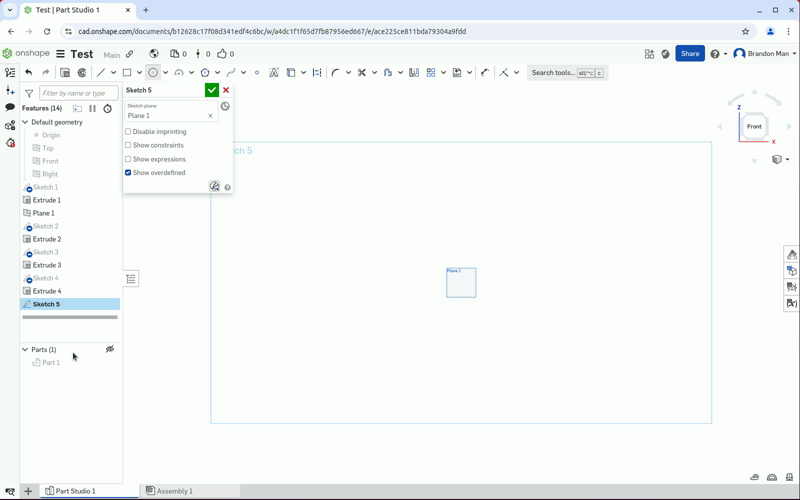
key_down(shift)
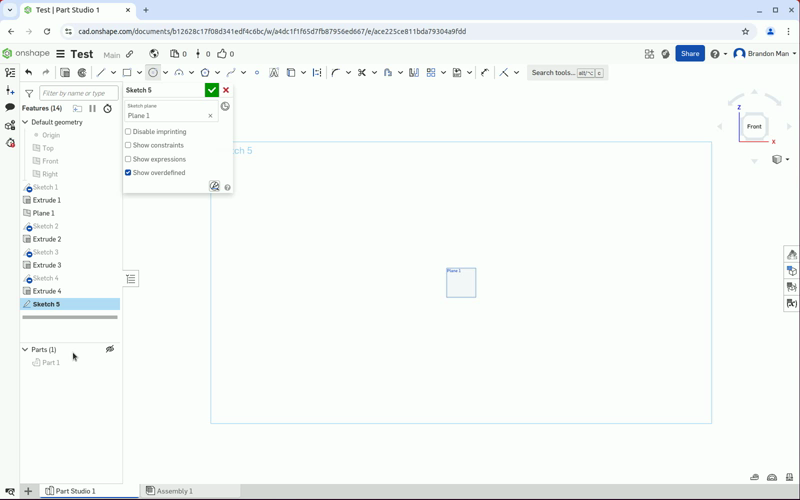
mouse_move(521, 339)
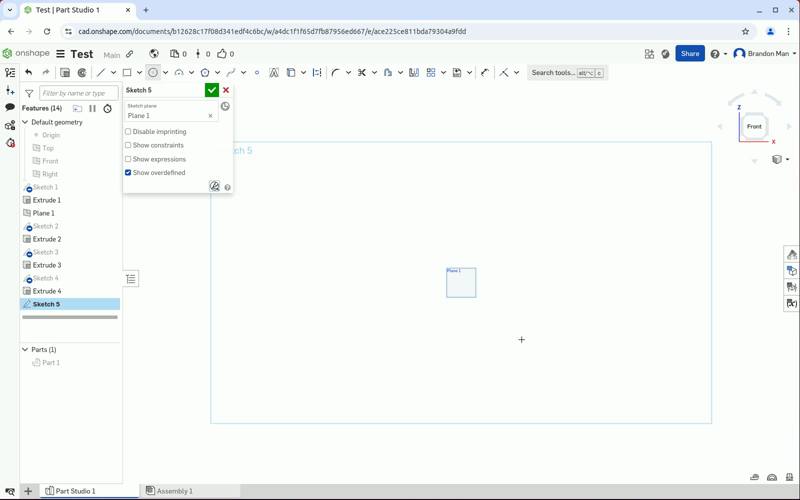
click(521, 339)
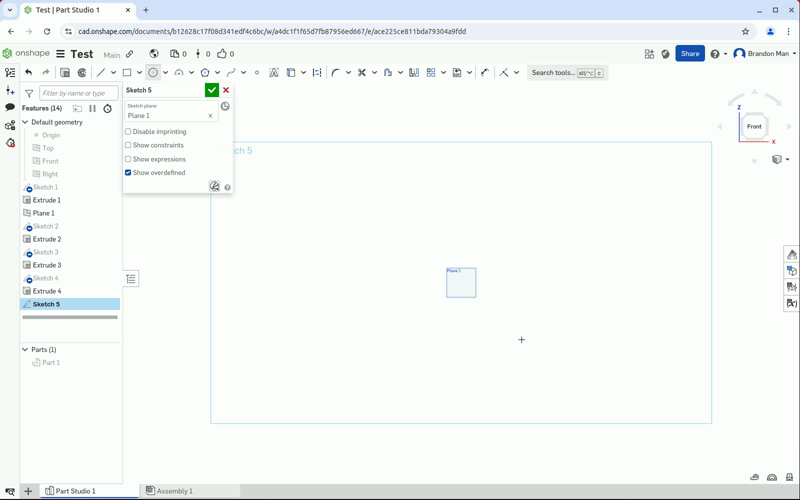
key_up(shift)
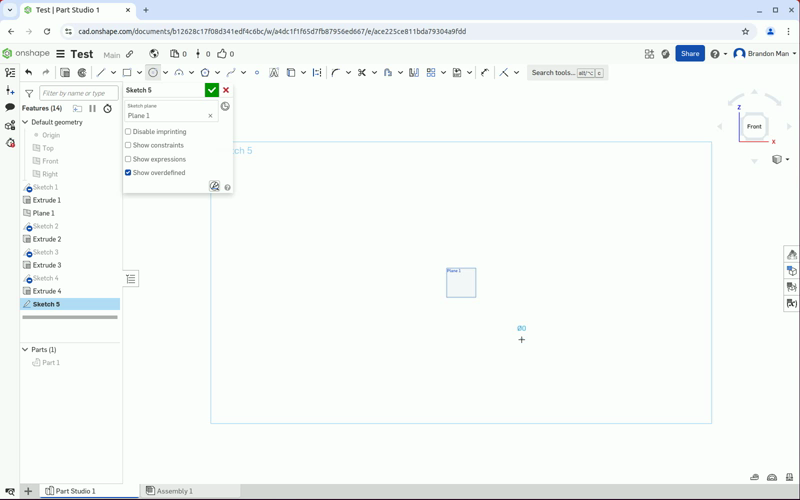
mouse_move(548, 339)
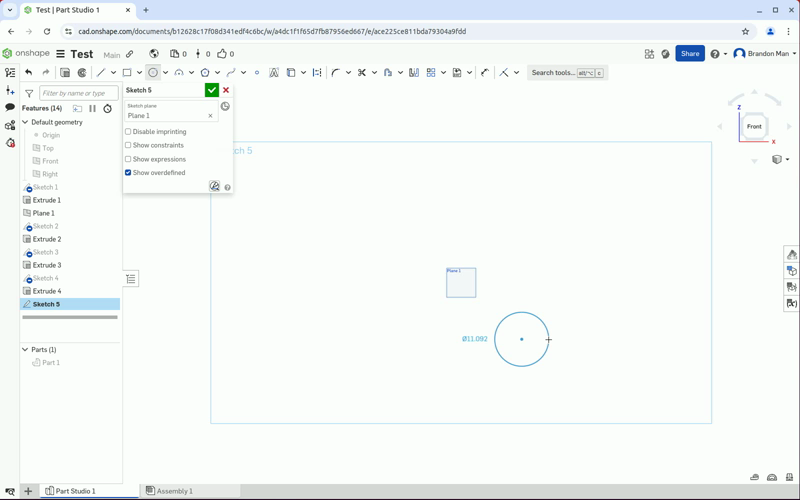
click(548, 339)
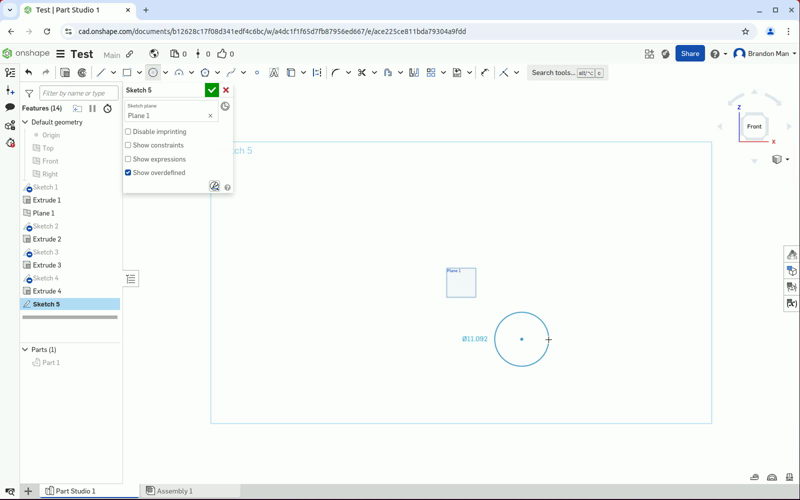
key(esc)
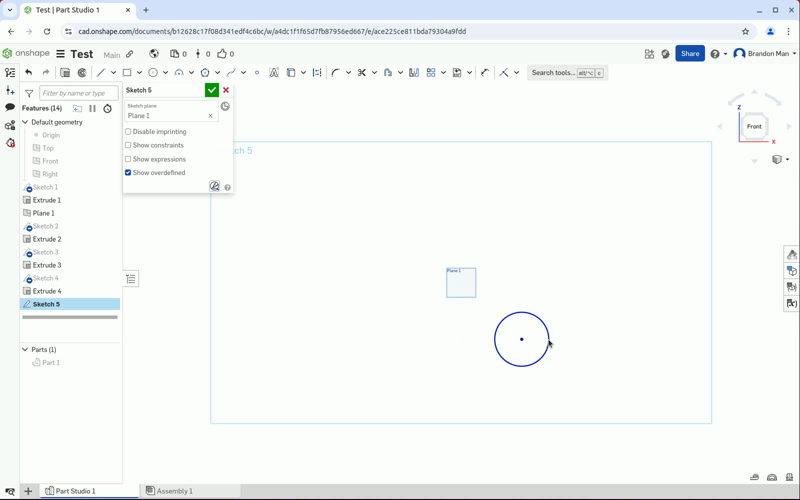
key(c)
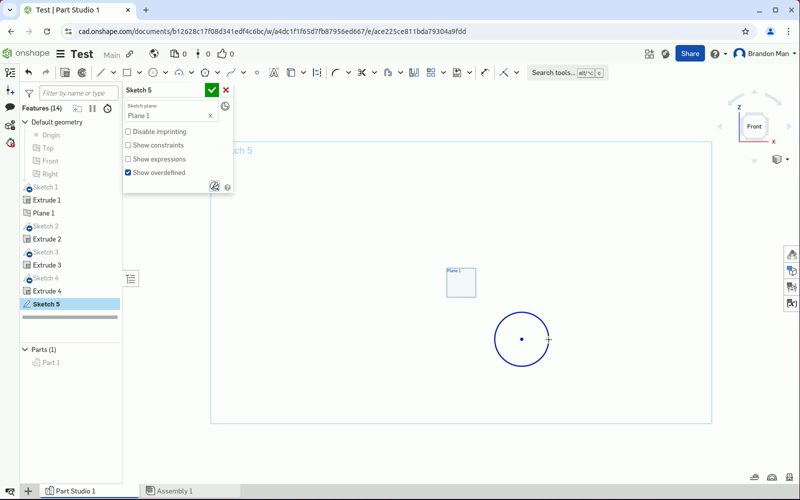
key_down(shift)
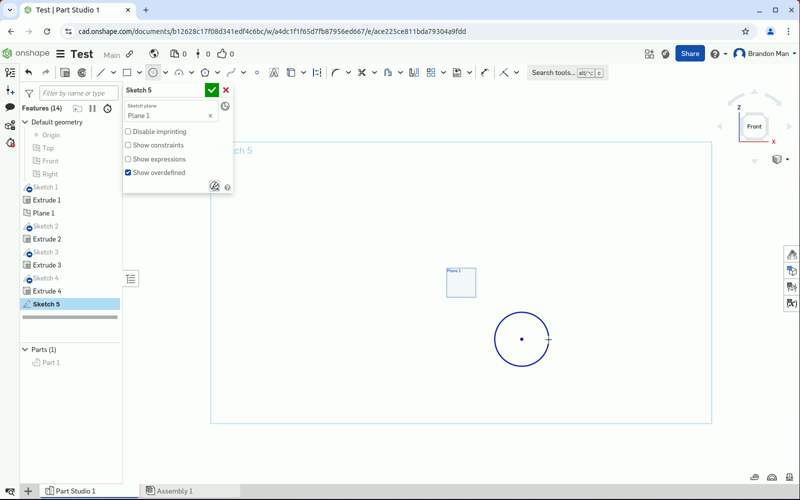
mouse_move(521, 339)
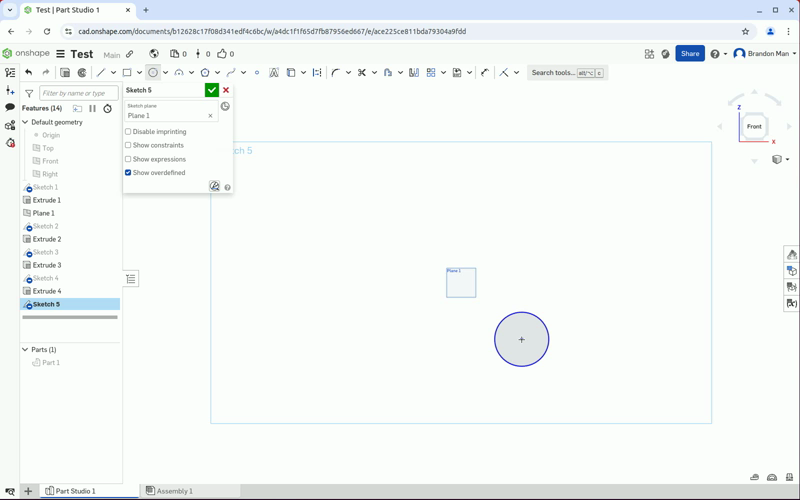
click(521, 339)
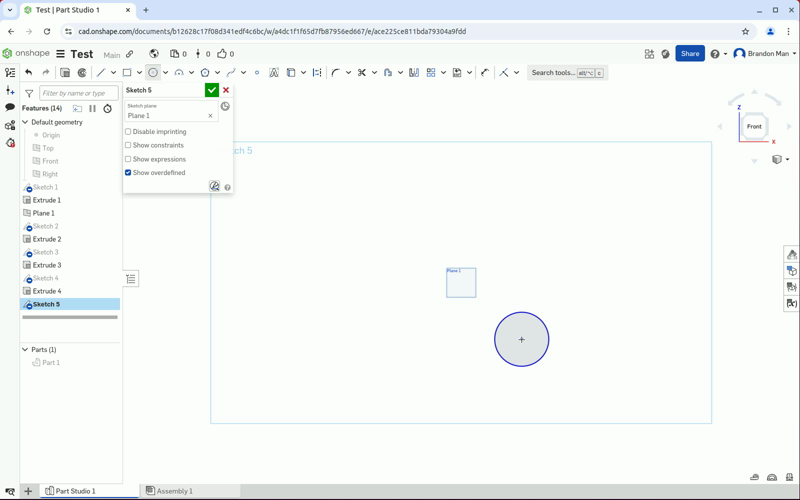
key_up(shift)
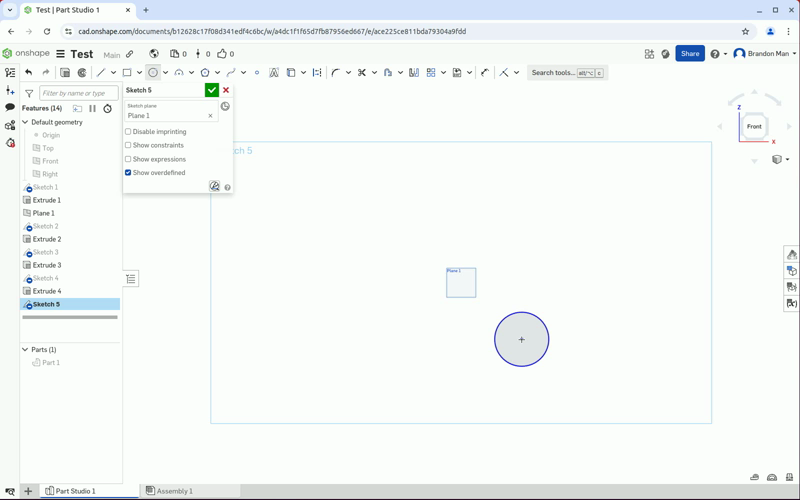
mouse_move(541, 339)
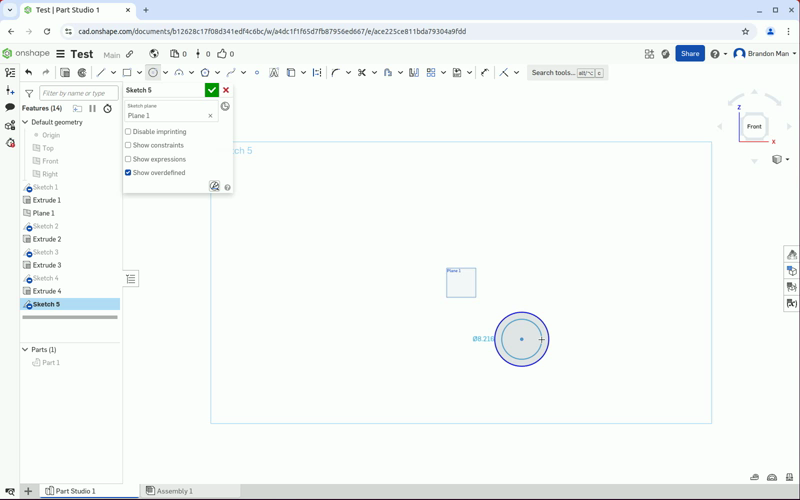
click(541, 339)
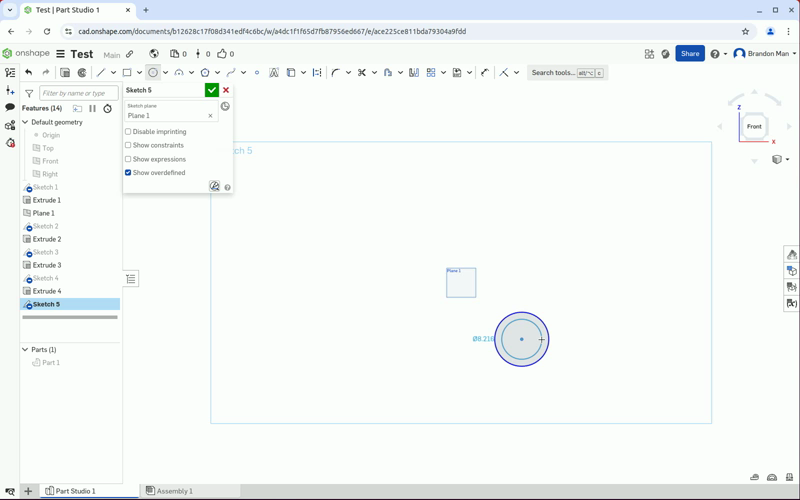
key(esc)
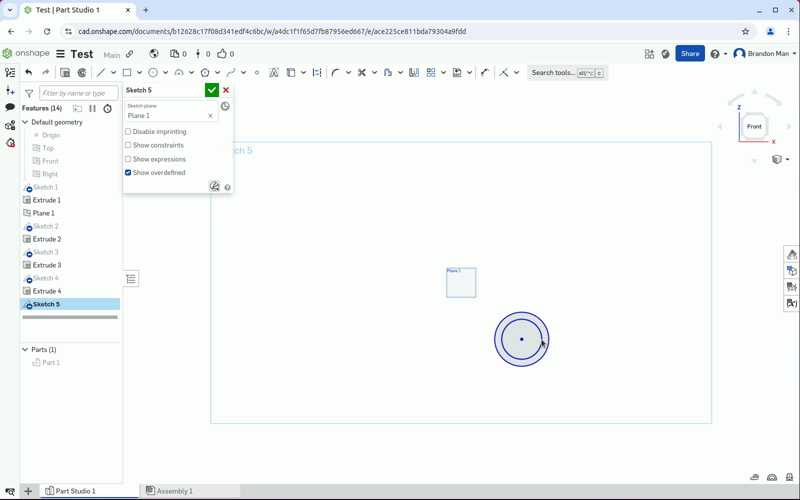
mouse_move(529, 359)
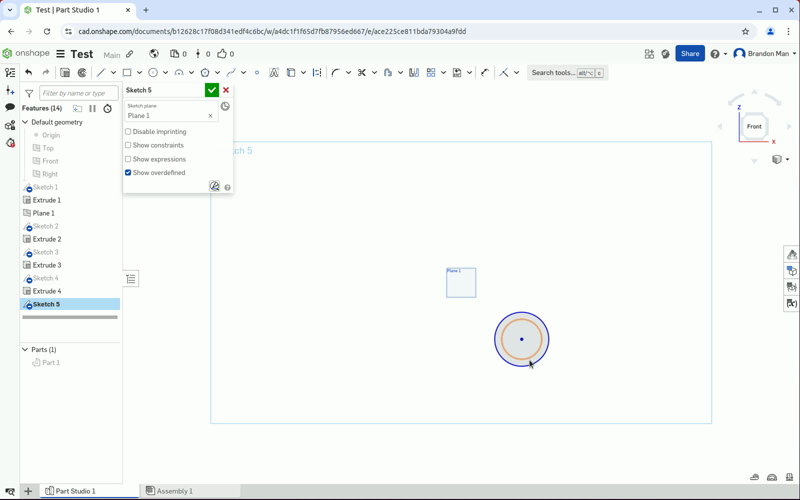
scroll(6)
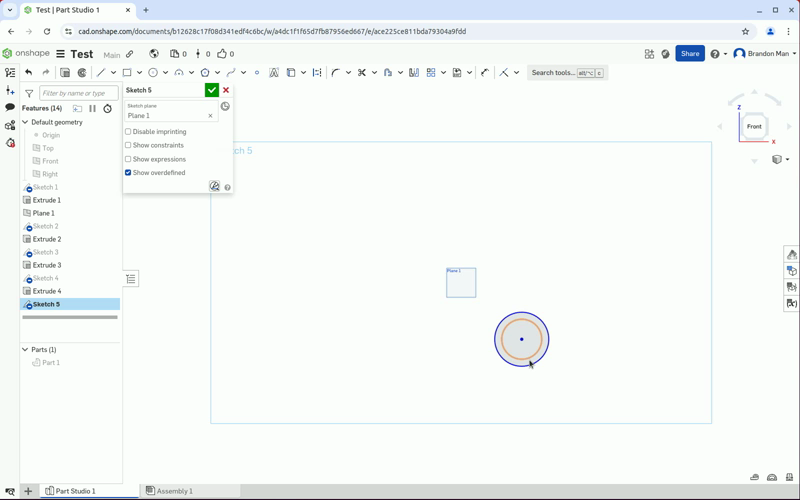
scroll(6)
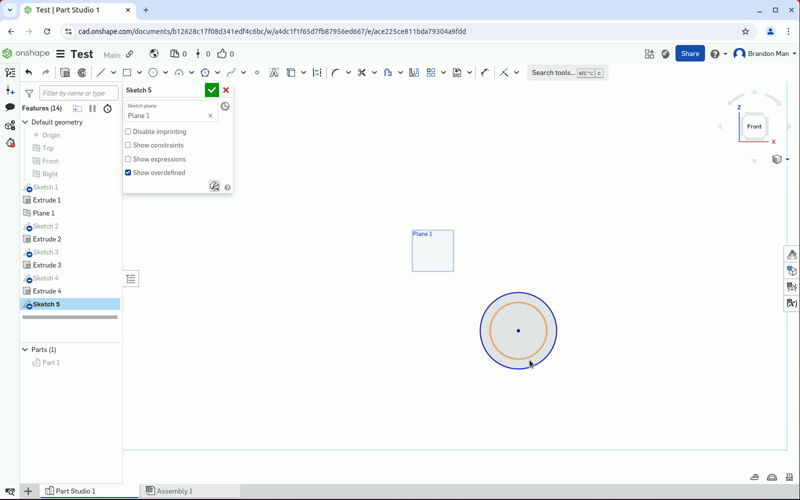
scroll(6)
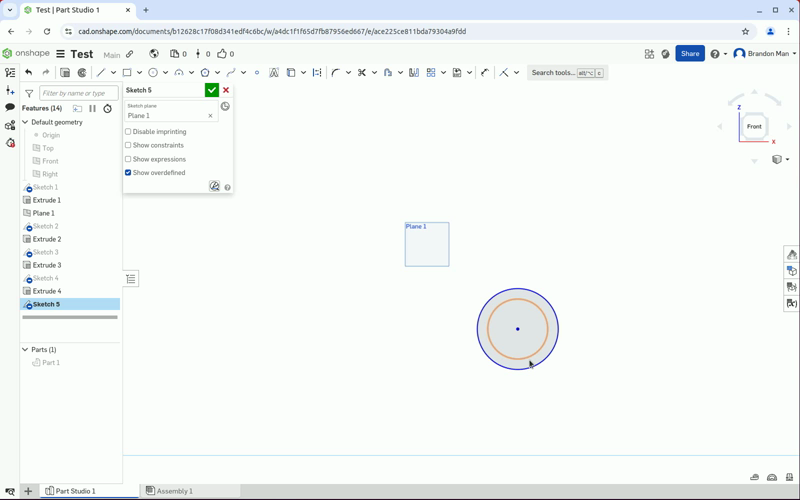
scroll(6)
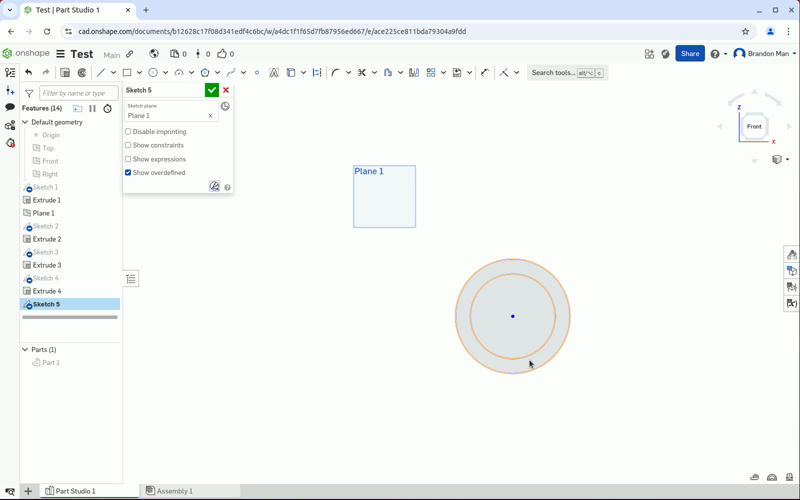
scroll(6)
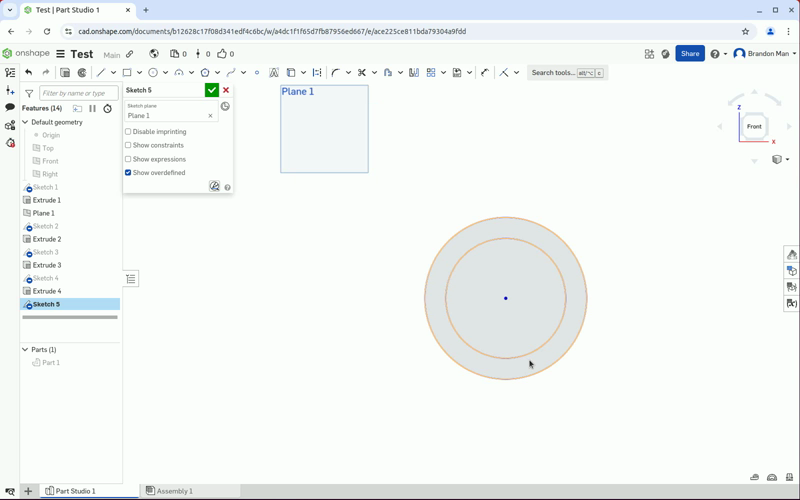
scroll(6)
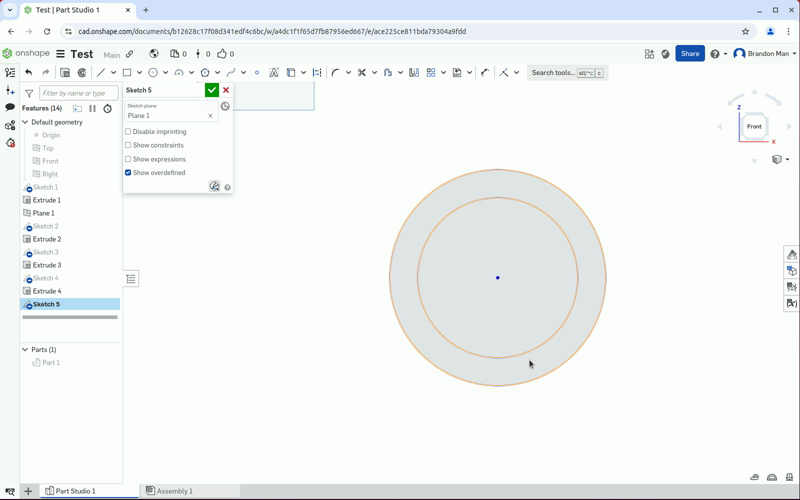
scroll(6)
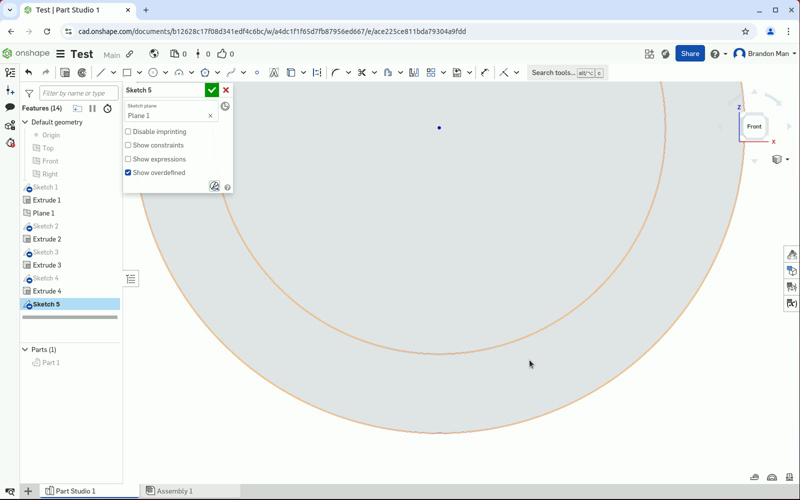
click(529, 359)
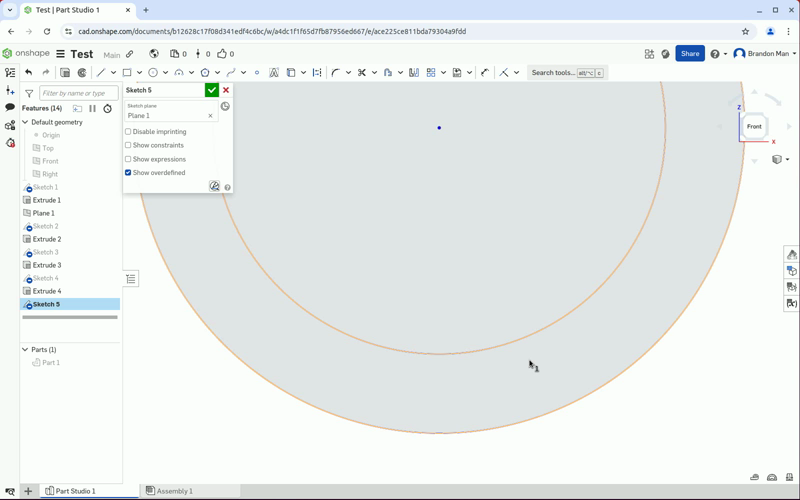
scroll(-6)
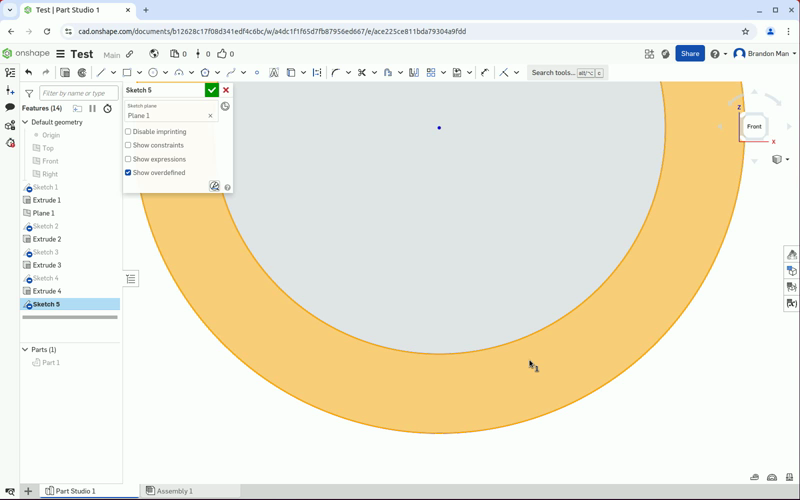
scroll(-6)
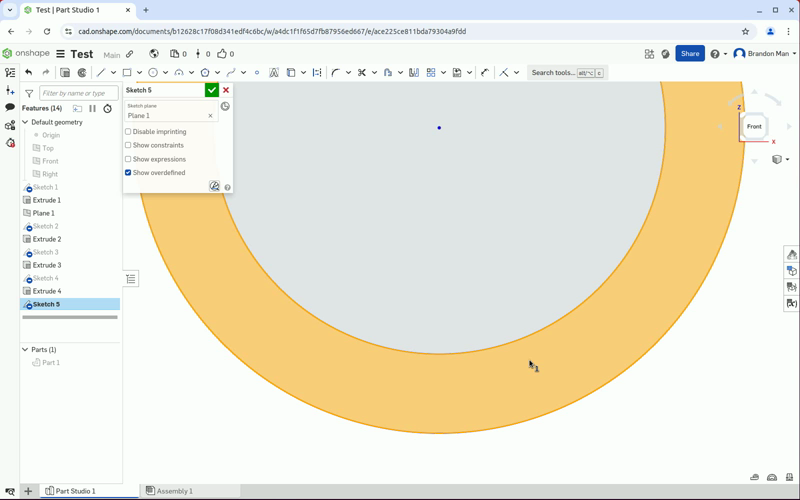
scroll(-6)
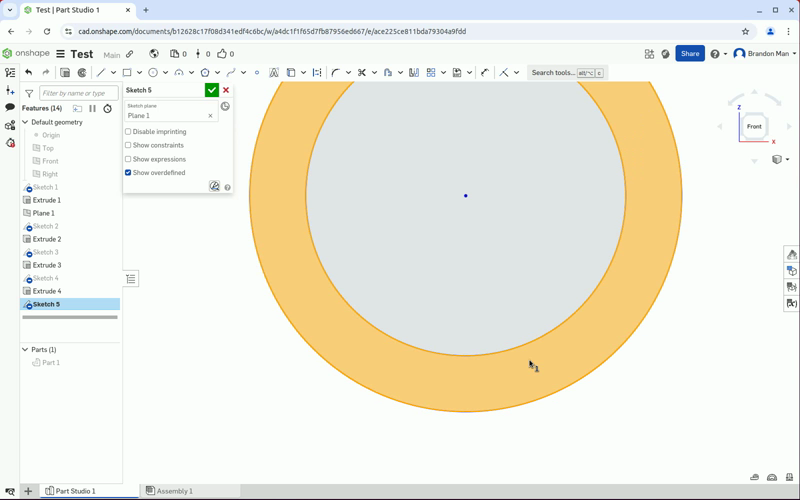
scroll(-6)
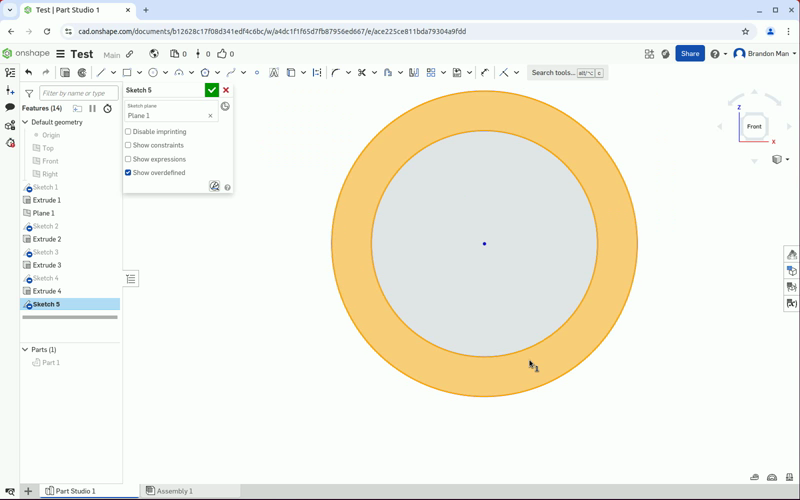
scroll(-6)
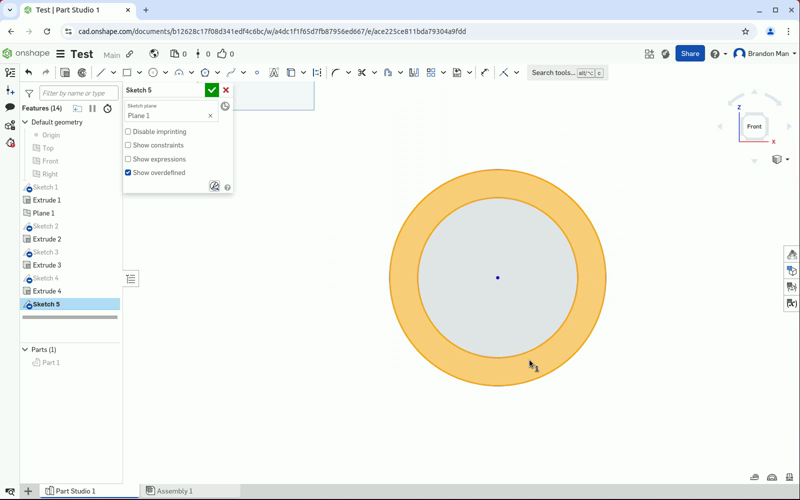
scroll(-6)
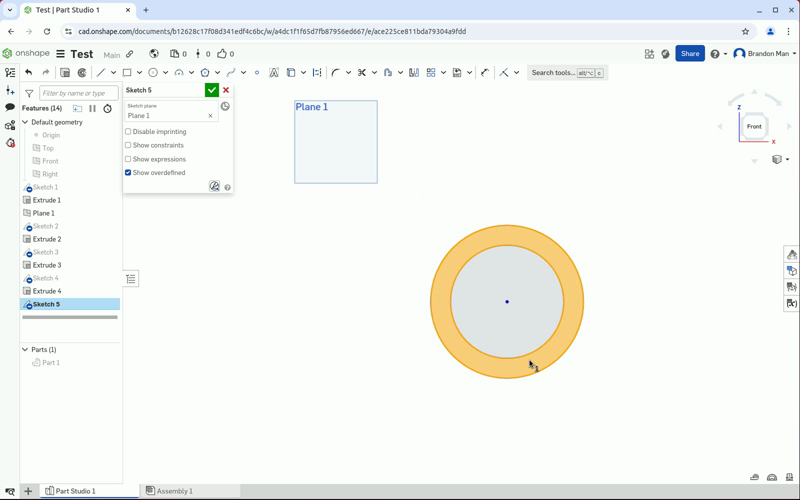
scroll(-6)
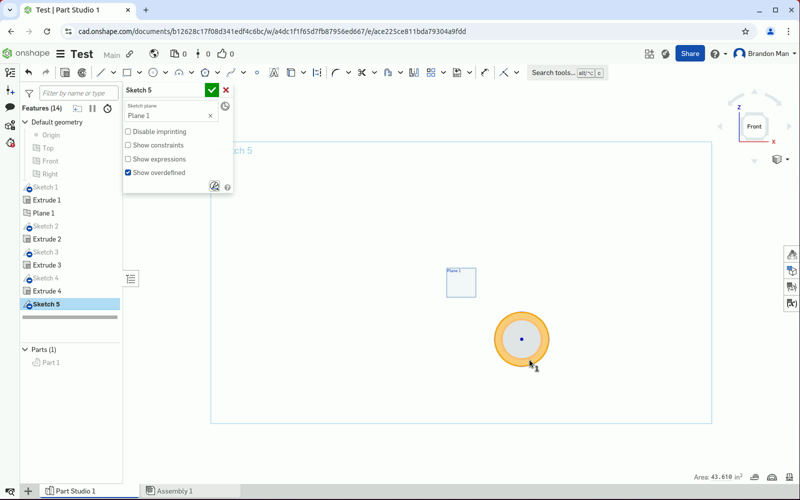
mouse_move(73, 352)
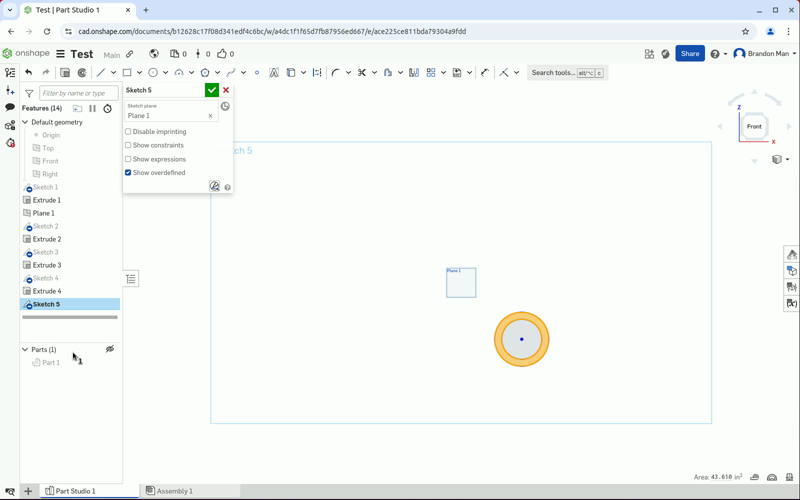
key(shift+y)
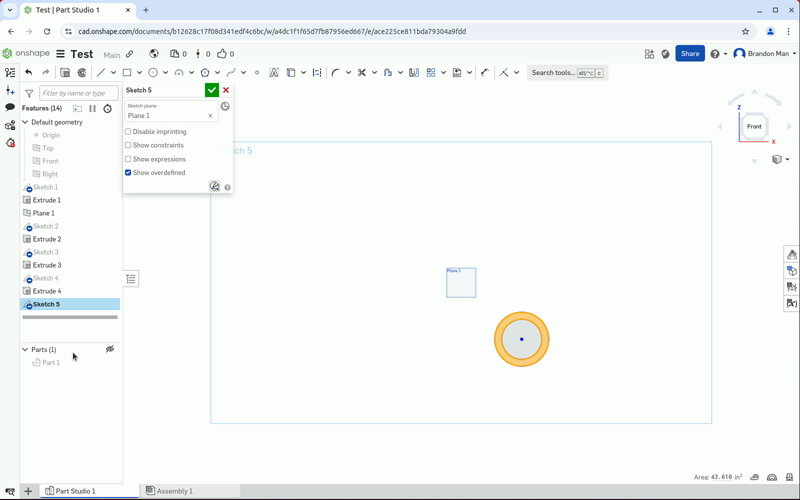
key(shift+e)
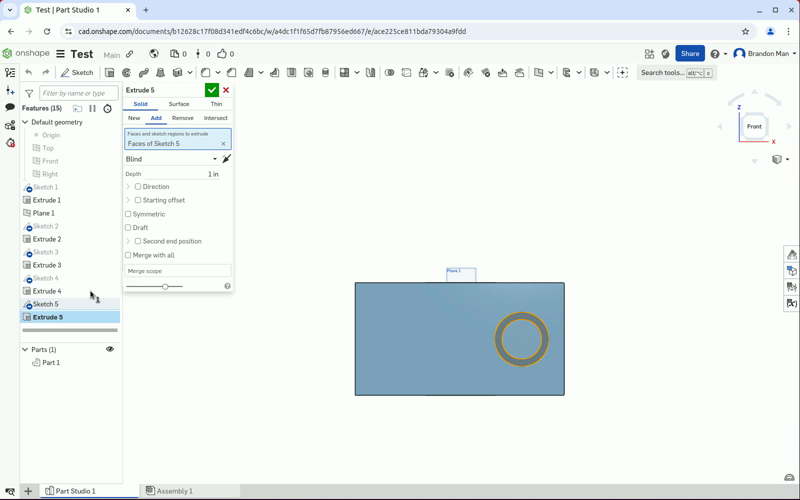
mouse_move(143, 106)
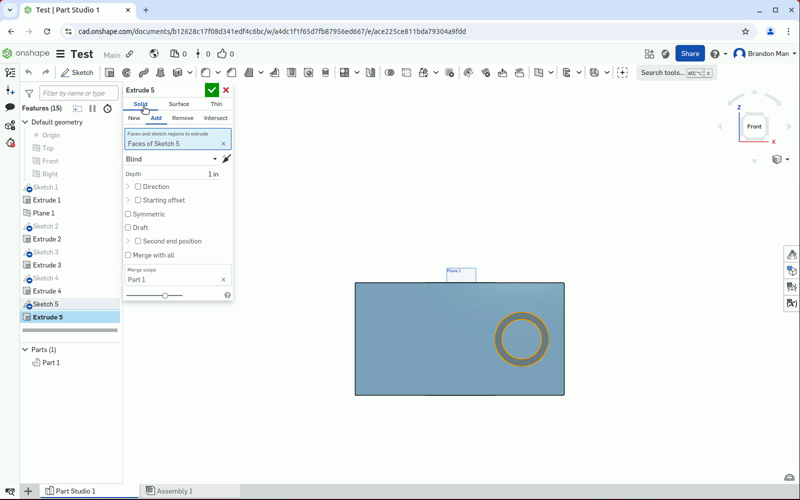
click(143, 106)
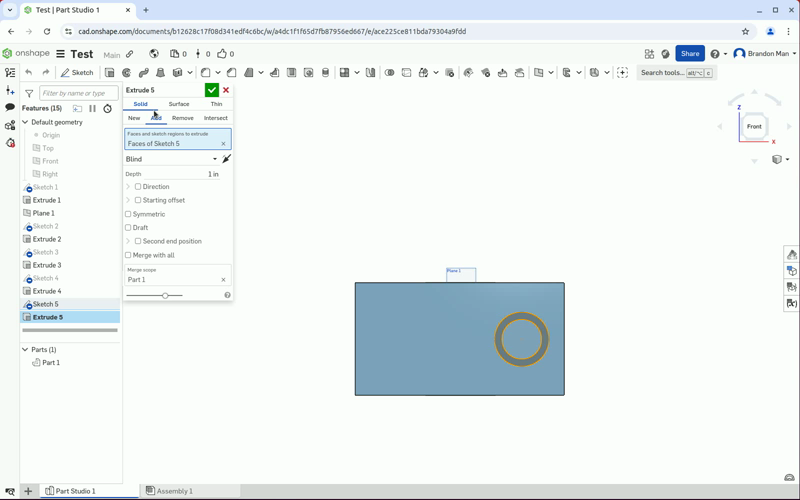
mouse_move(186, 120)
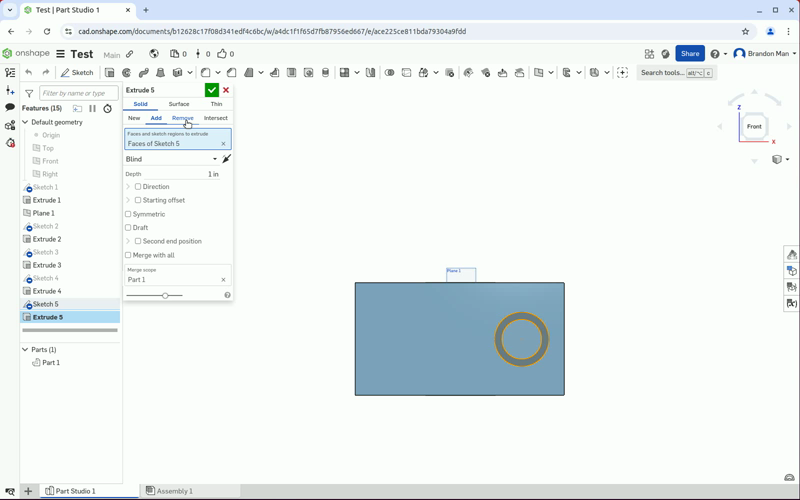
click(186, 120)
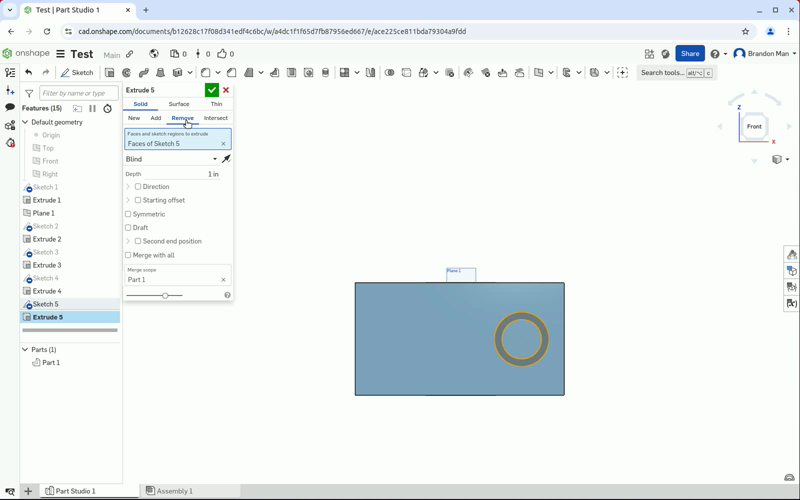
key(tab, 4)
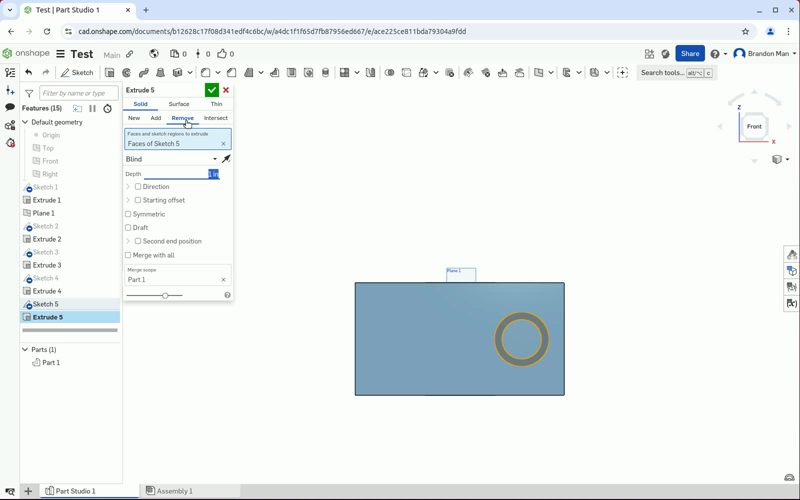
text(6.258)
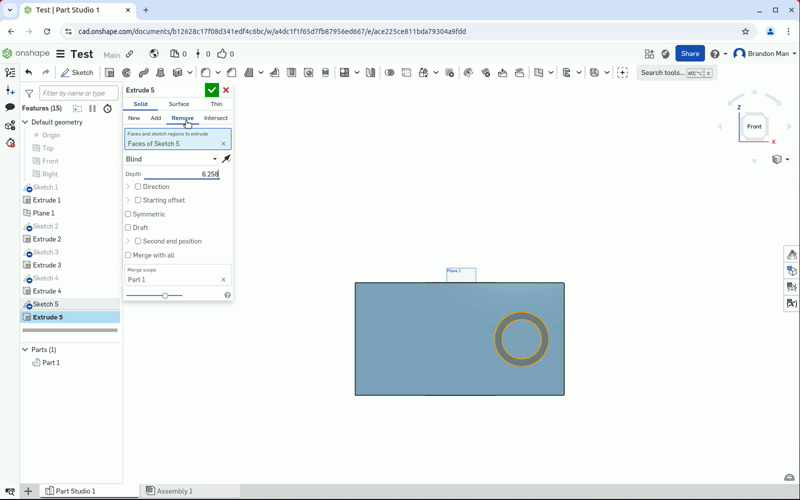
key(tab, 6)
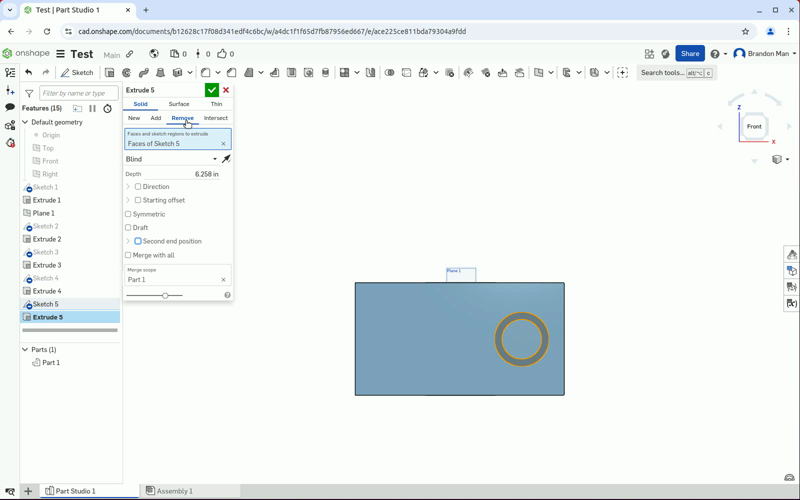
key(space)
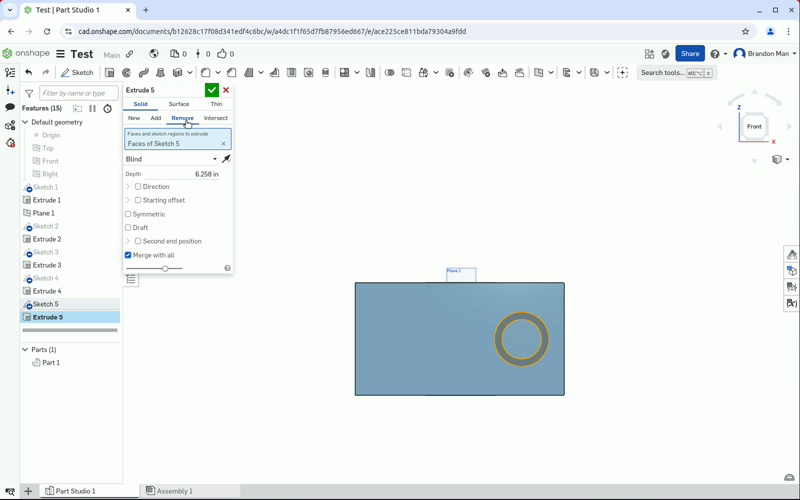
key(enter)
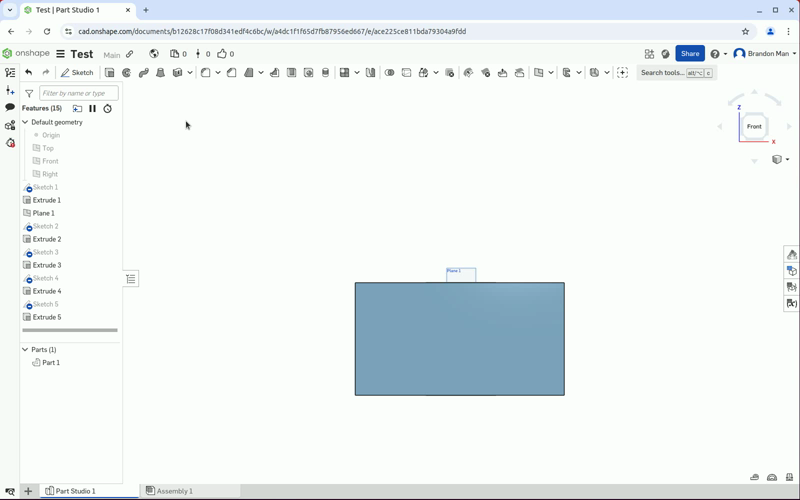
key(shift+h)
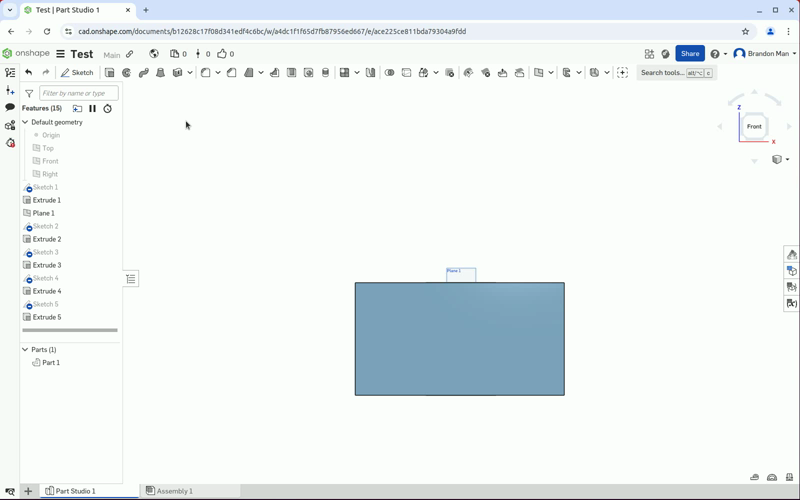
key(shift+h)
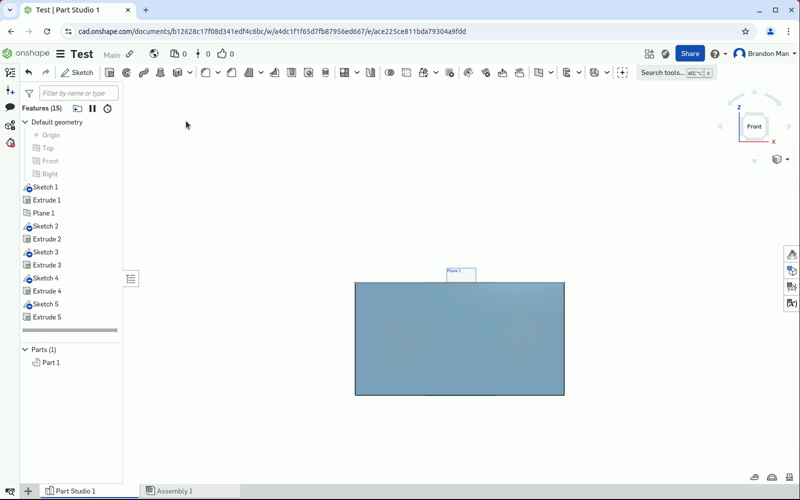
key(shift+7)
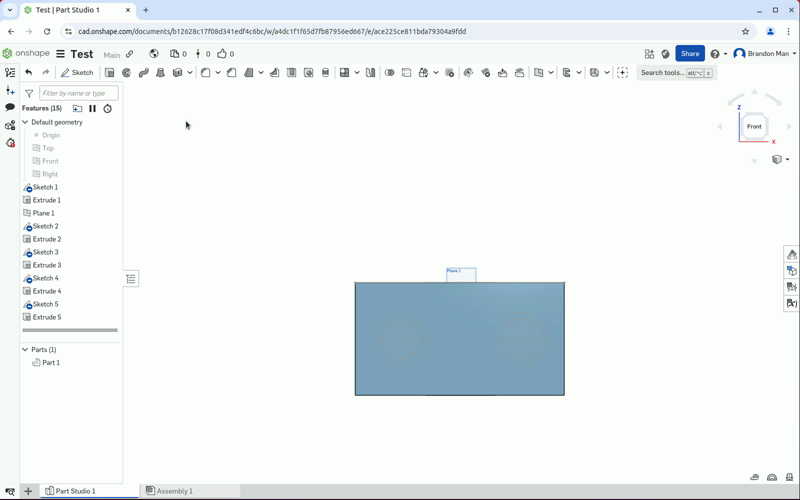
key(left, 2)
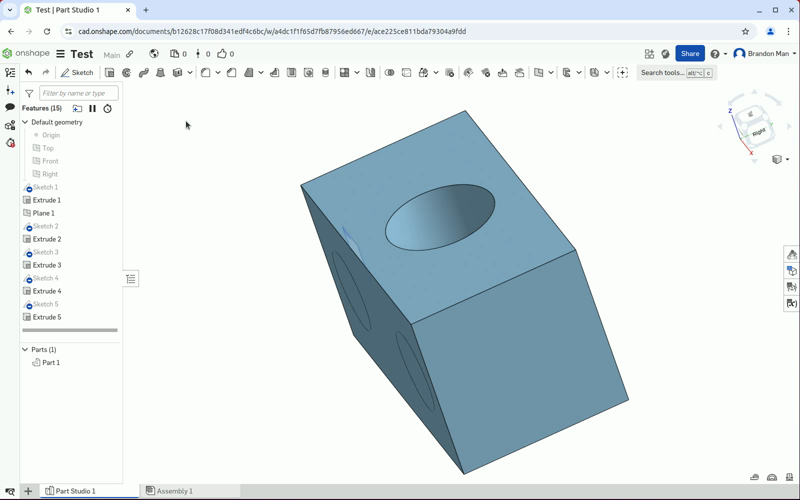
key(down, 2)
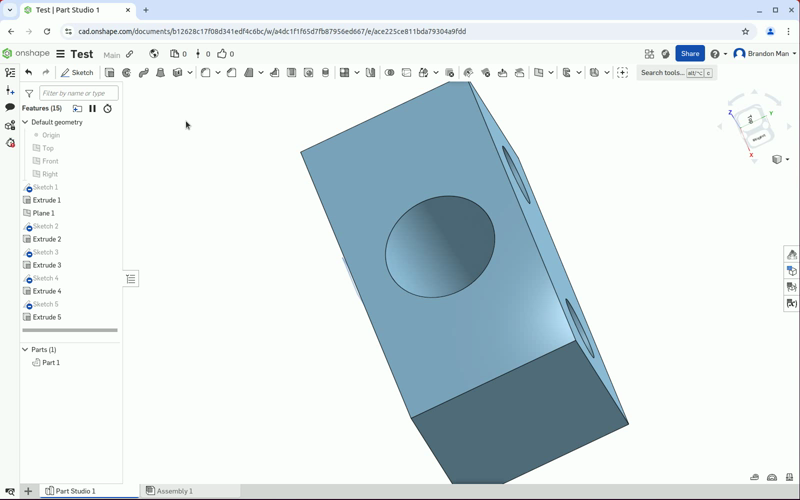
key(up, 2)
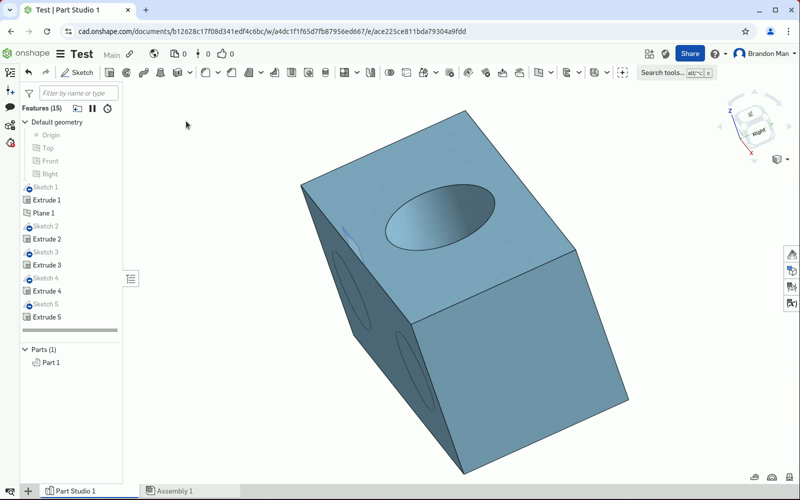
key(right, 2)
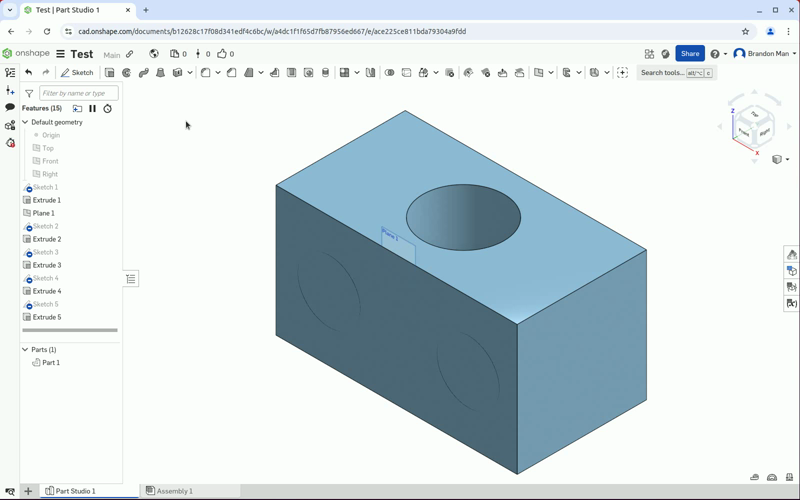
mouse_move(73, 189)
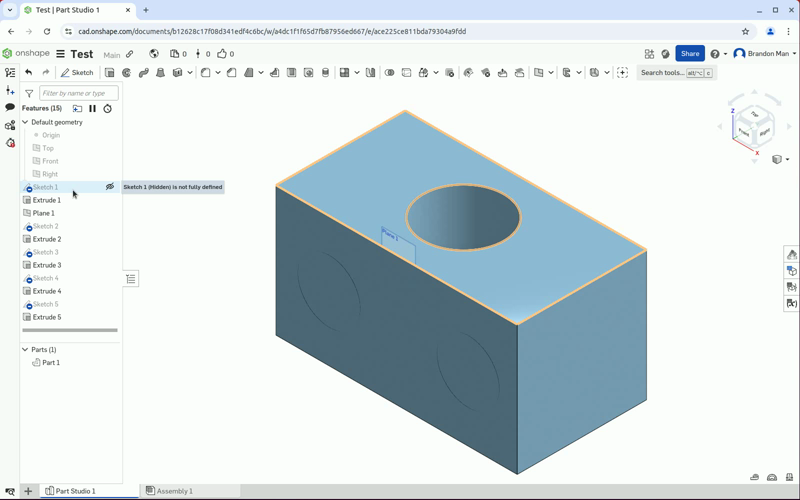
click(73, 189)